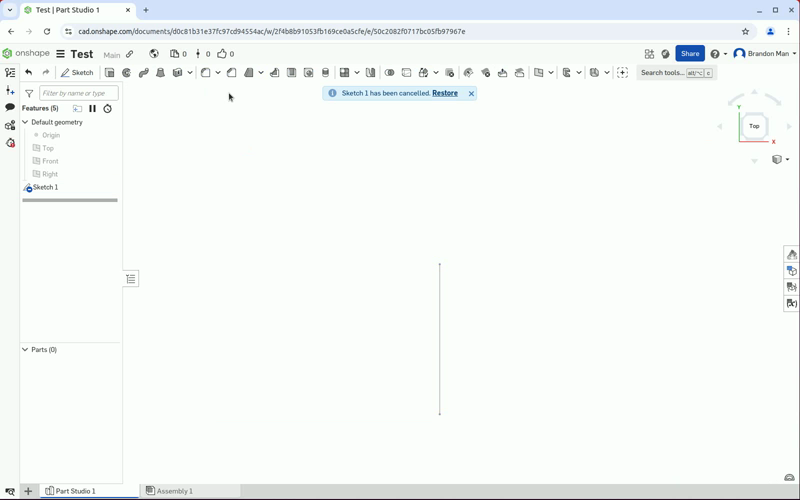
key(shift+h)
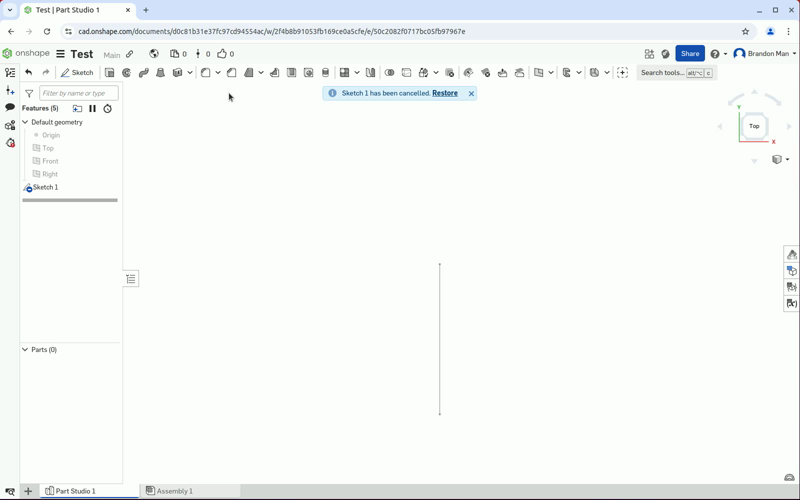
key(shift+s)
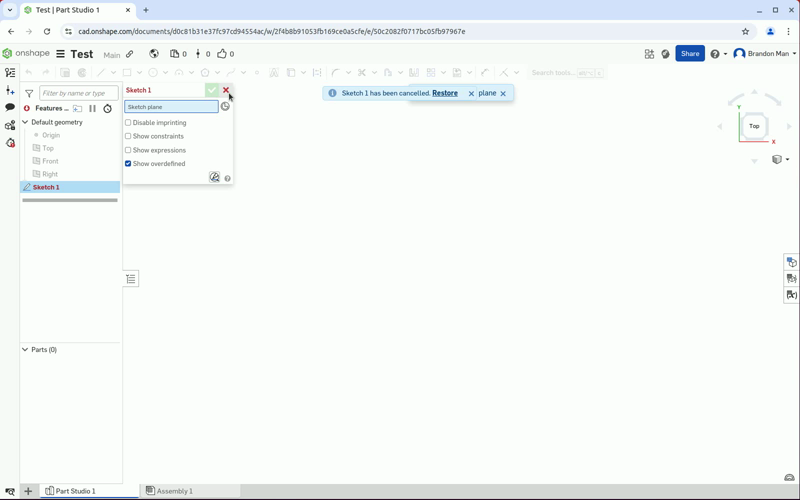
mouse_move(73, 150)
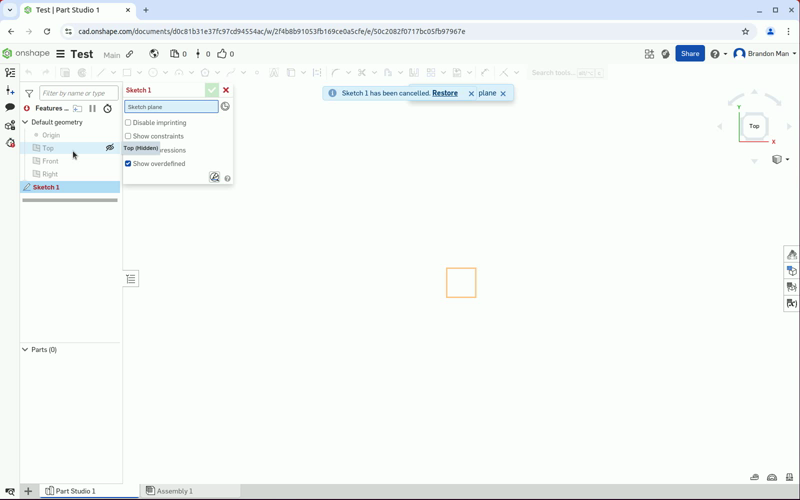
click(73, 150)
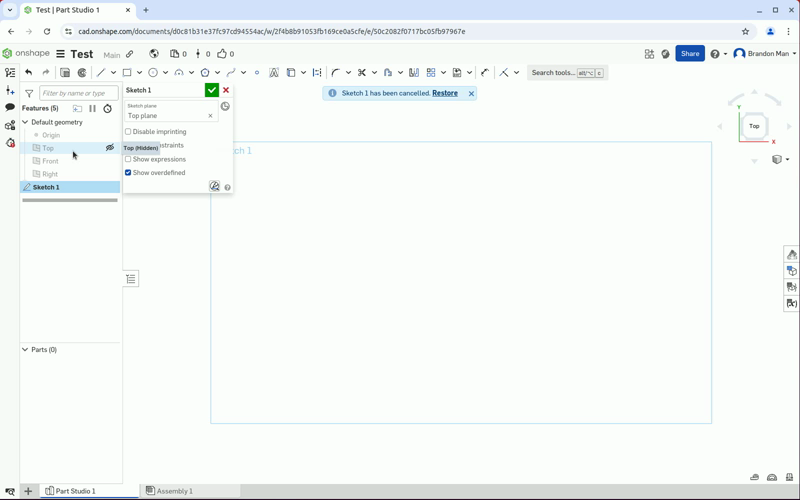
mouse_move(73, 352)
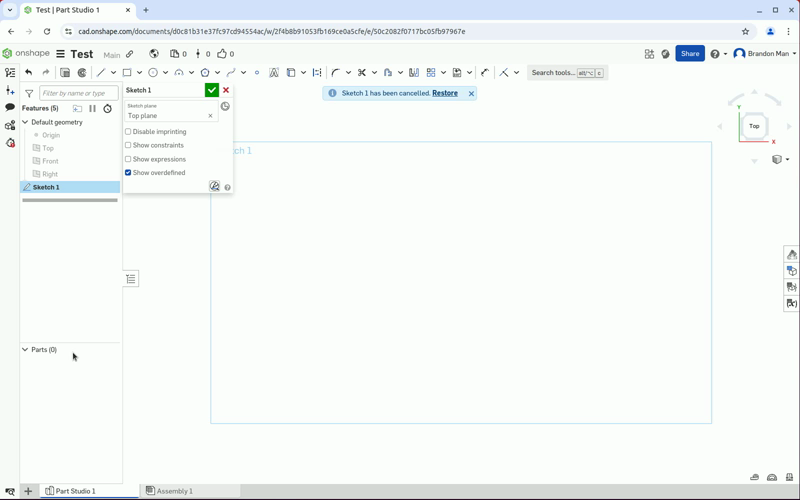
key(y)
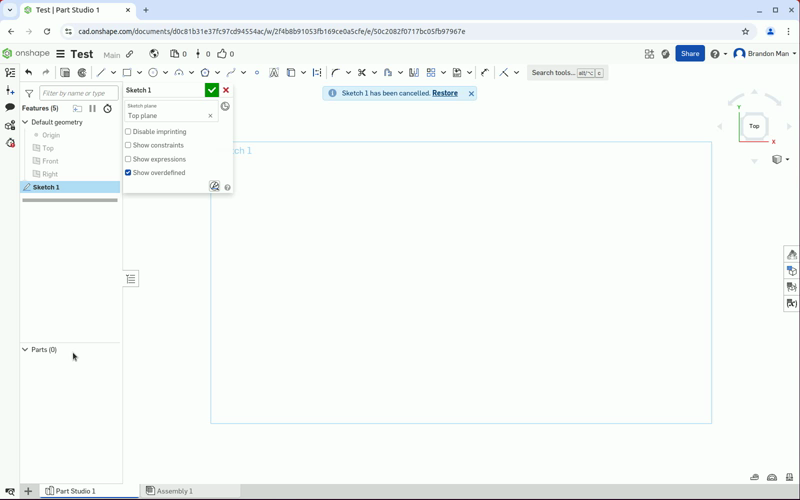
key(l)
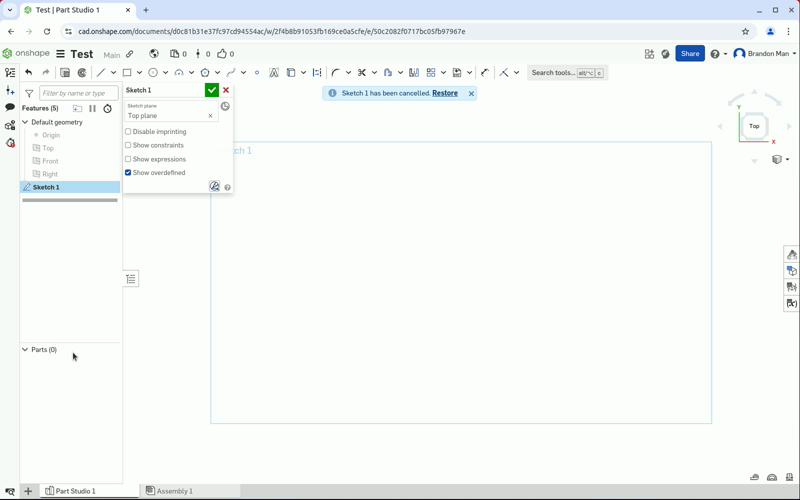
key_down(shift)
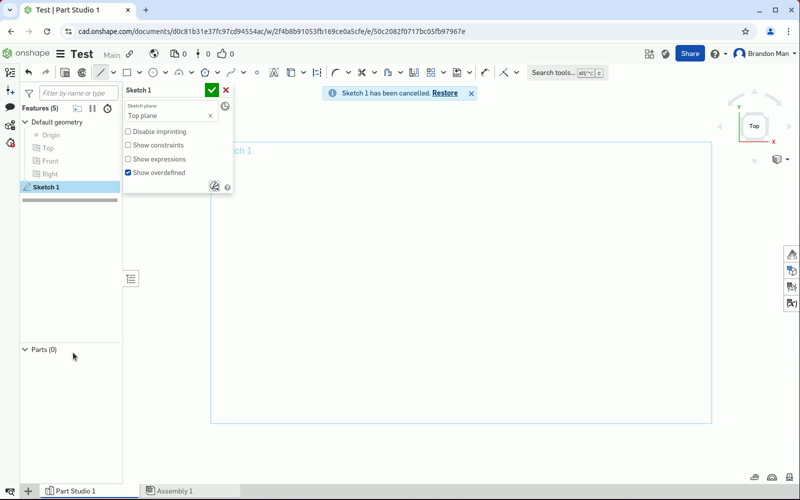
mouse_move(460, 307)
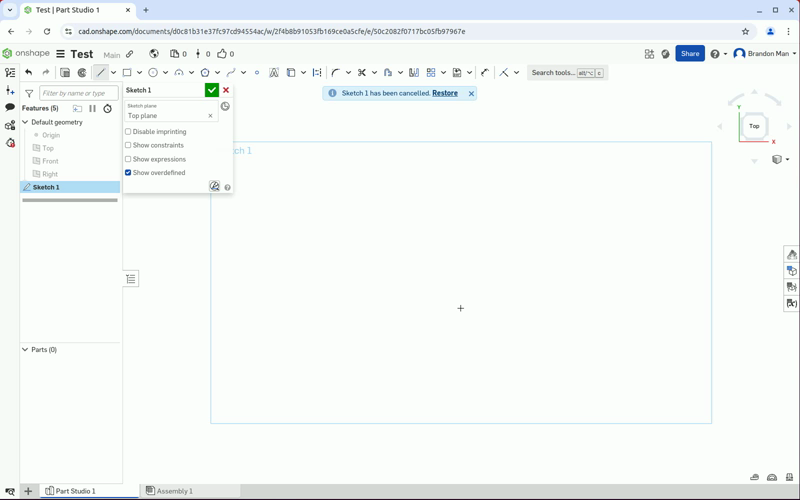
click(460, 307)
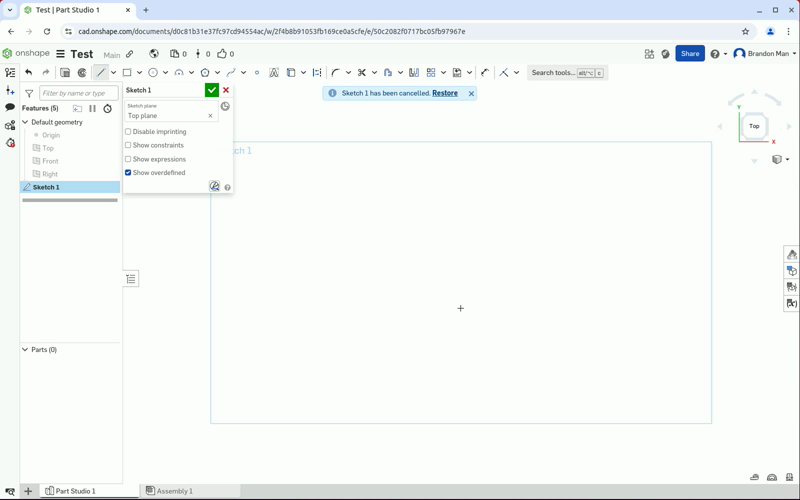
key_up(shift)
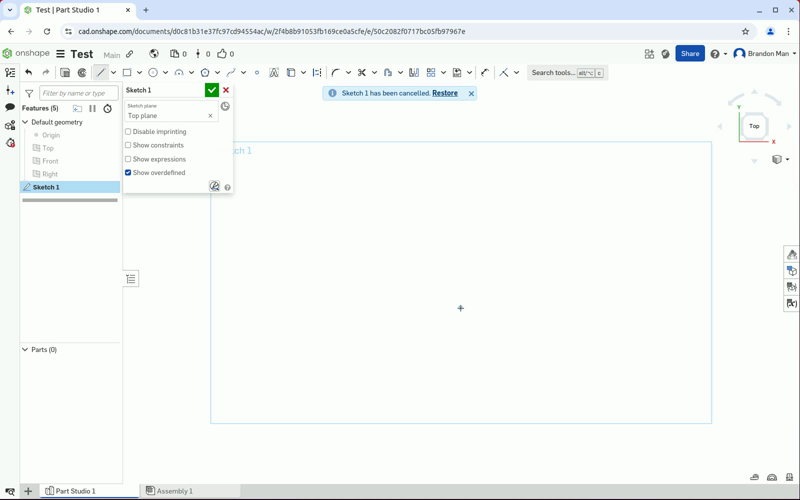
key_down(shift)
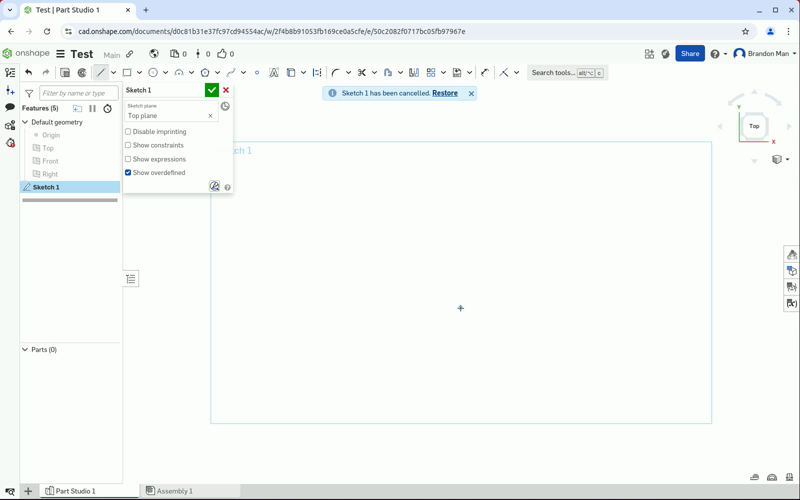
mouse_move(490, 307)
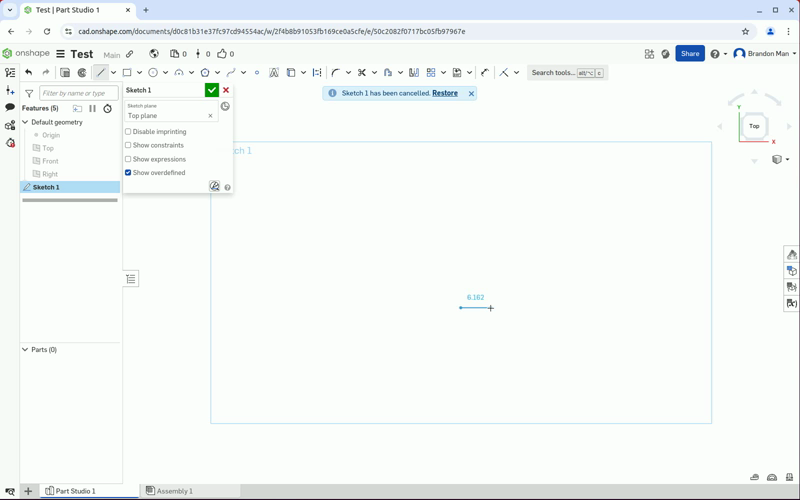
mouse_move(493, 307)
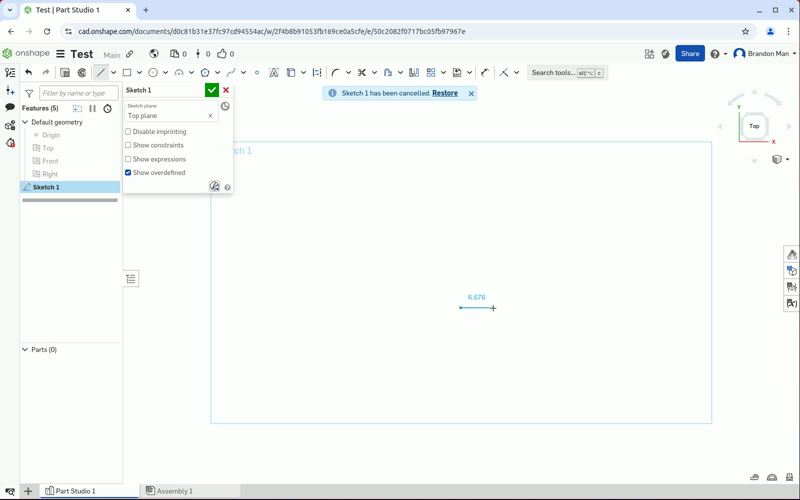
click(493, 307)
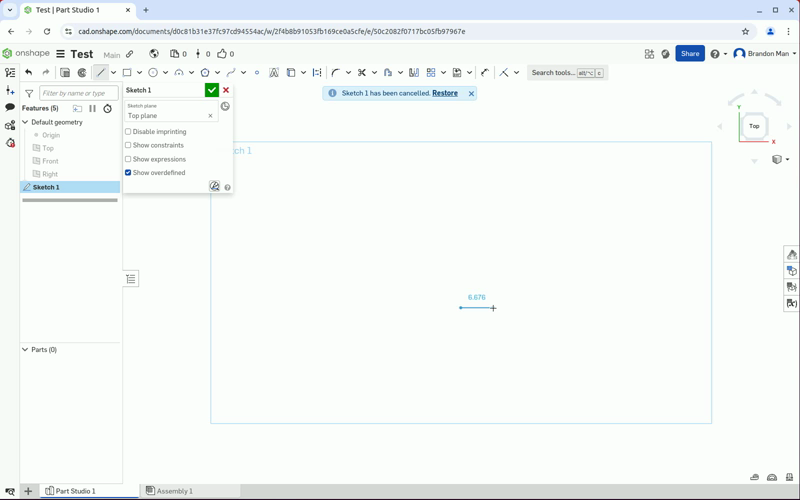
key_up(shift)
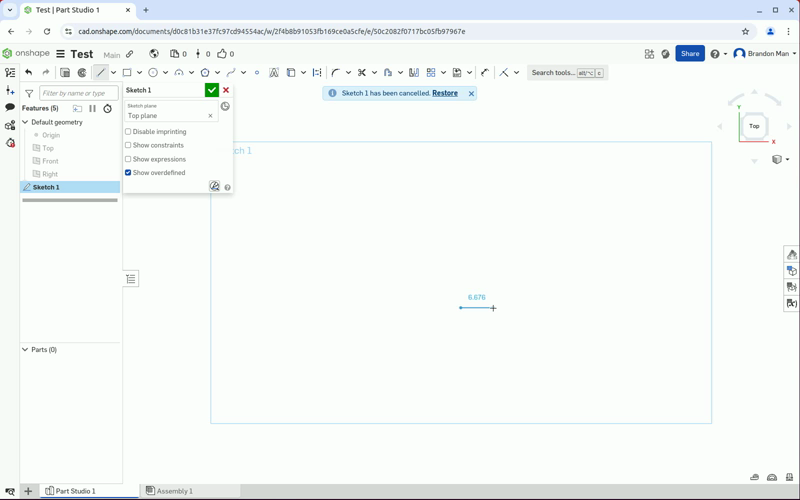
key_down(shift)
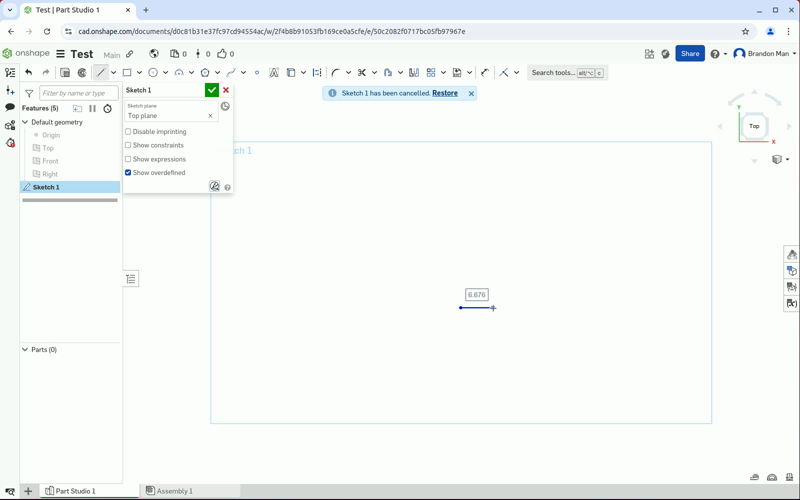
mouse_move(523, 307)
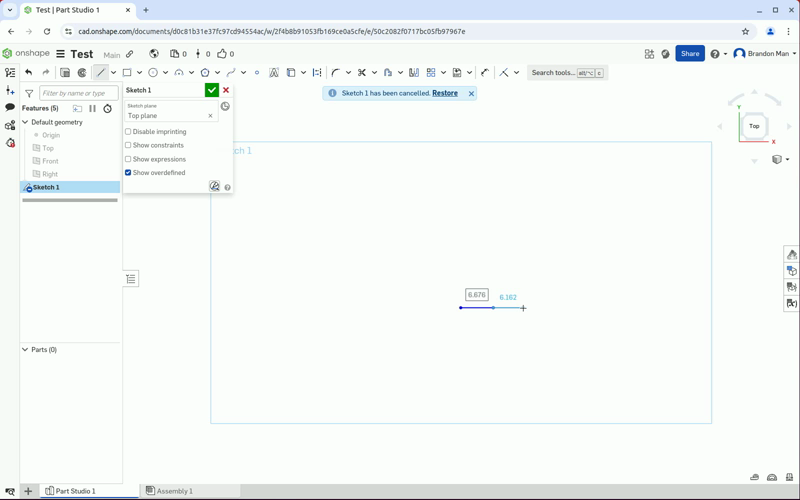
mouse_move(493, 281)
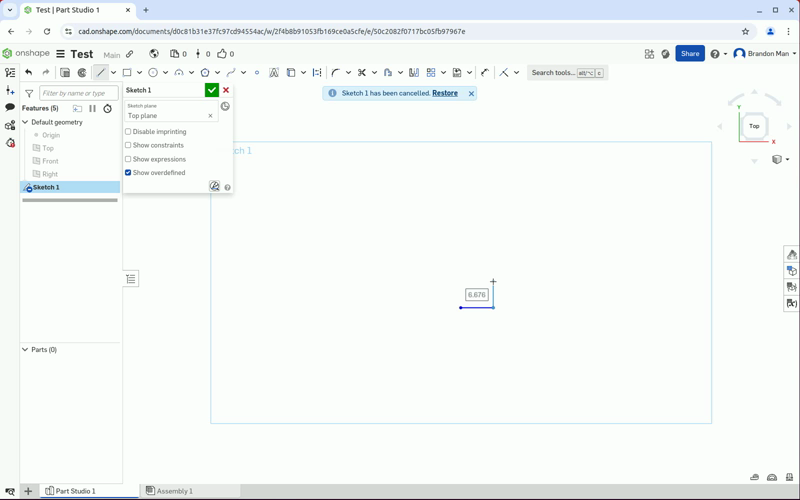
click(493, 281)
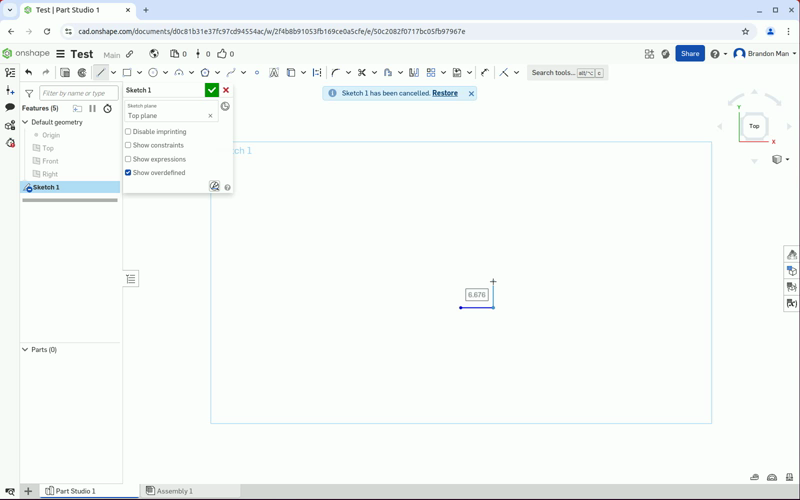
key_up(shift)
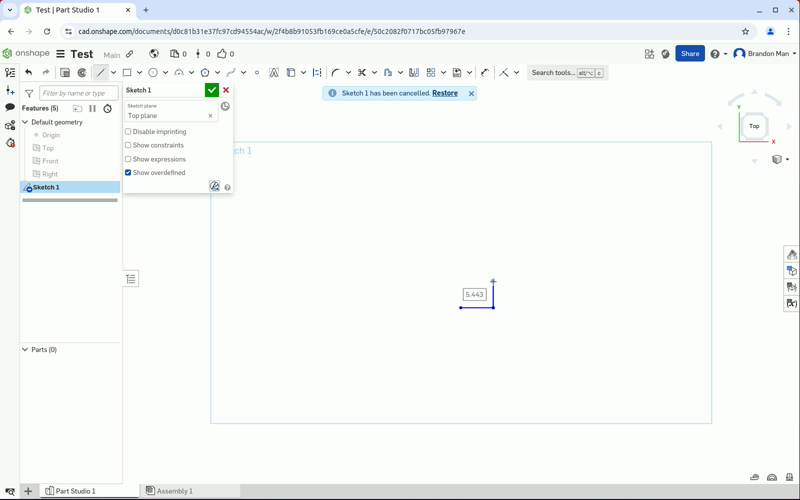
key_down(shift)
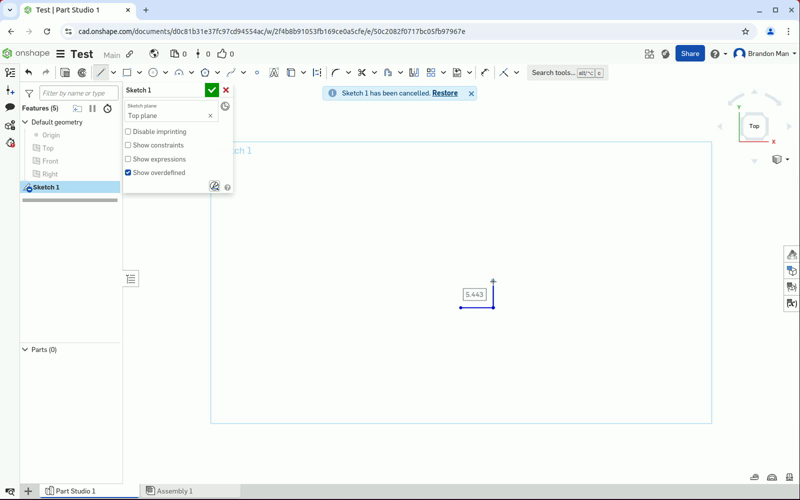
mouse_move(523, 281)
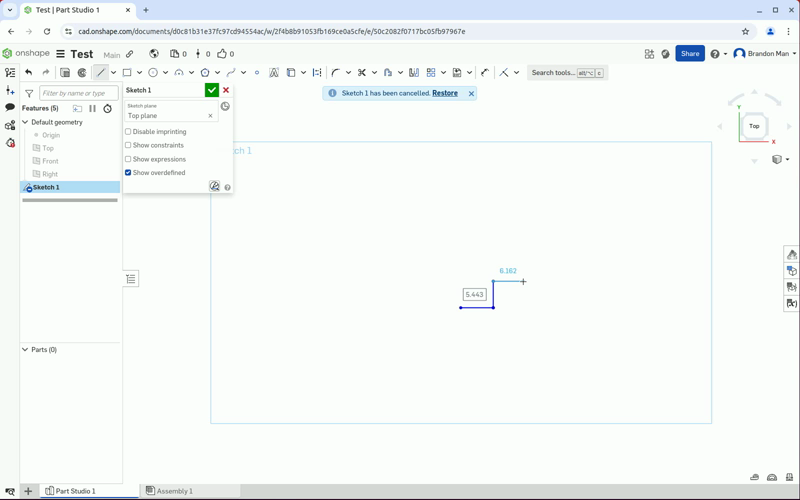
mouse_move(460, 281)
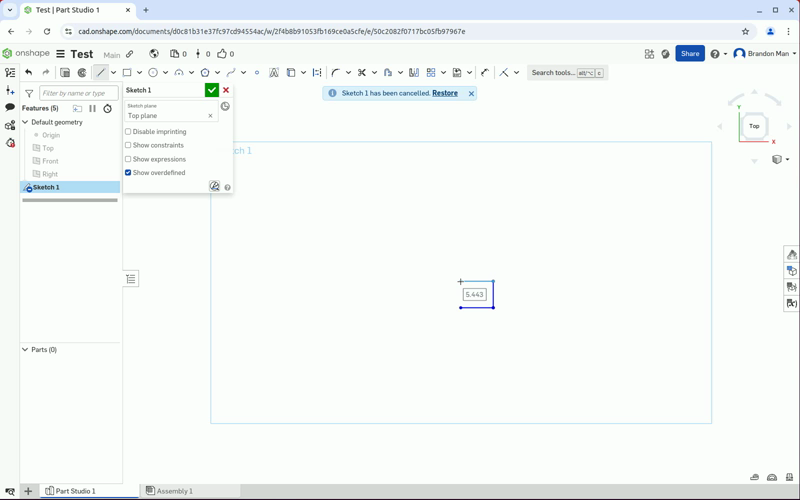
click(460, 281)
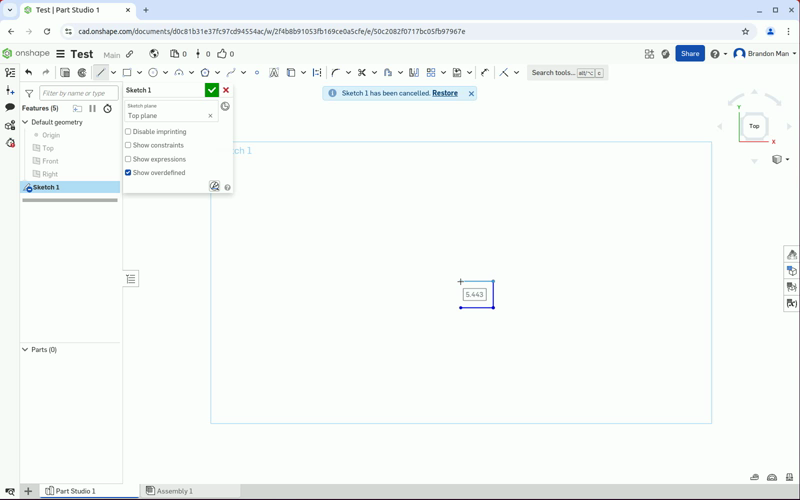
key_up(shift)
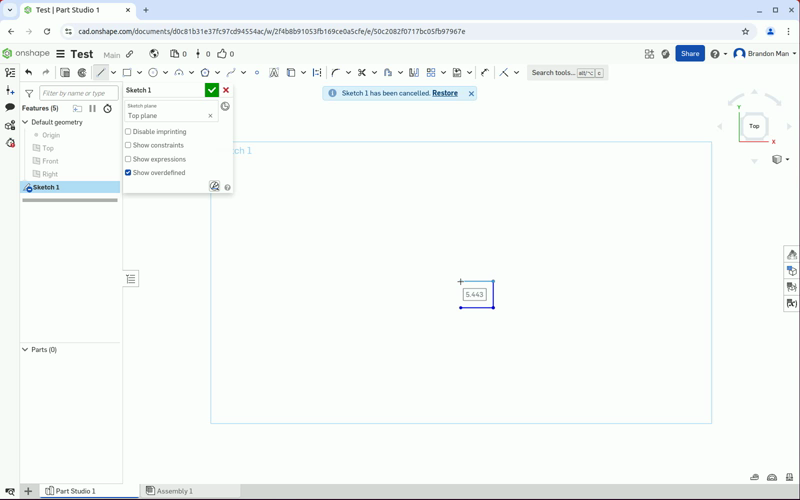
mouse_move(490, 281)
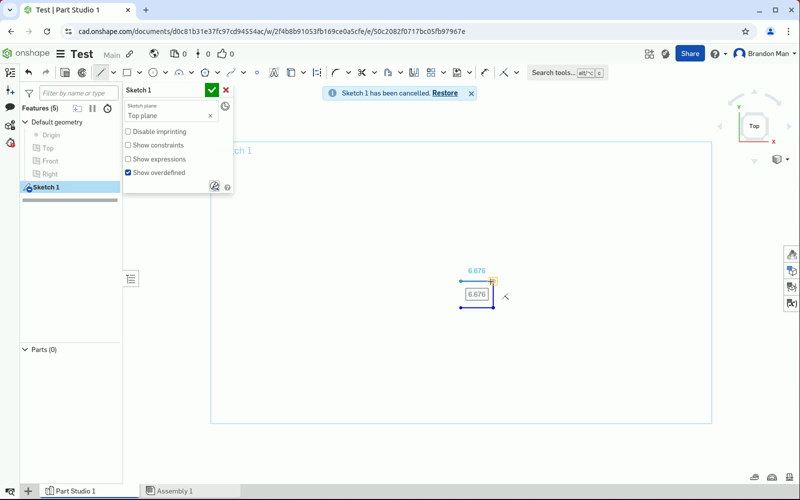
key_down(shift)
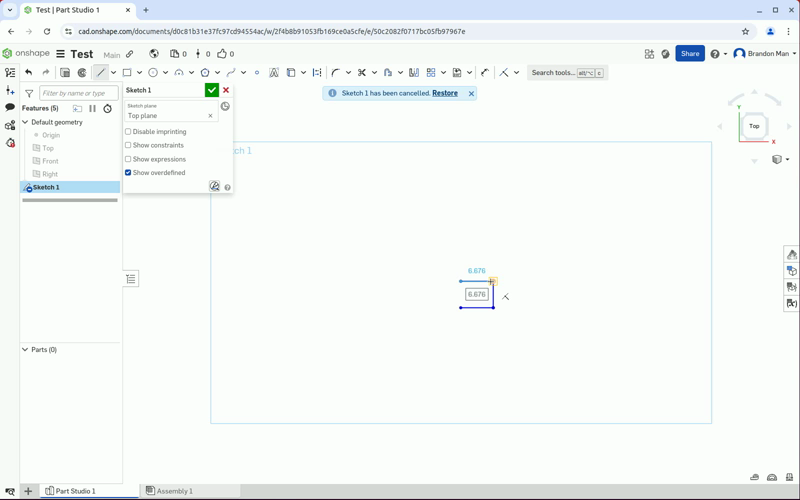
mouse_move(460, 307)
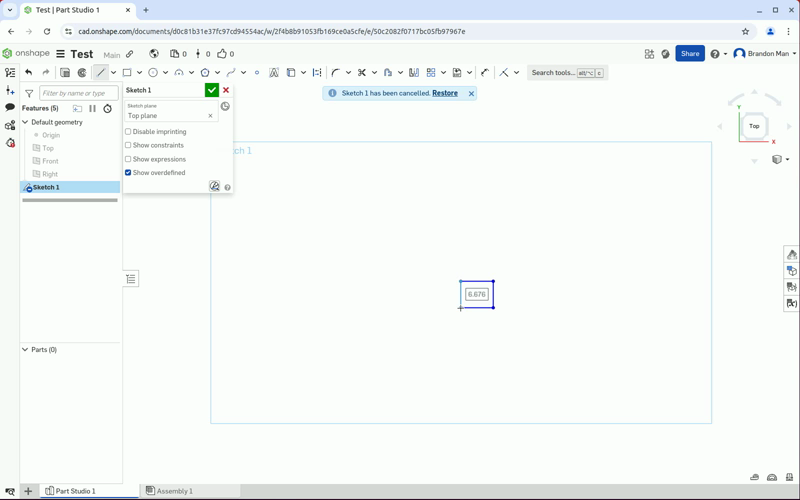
key_up(shift)
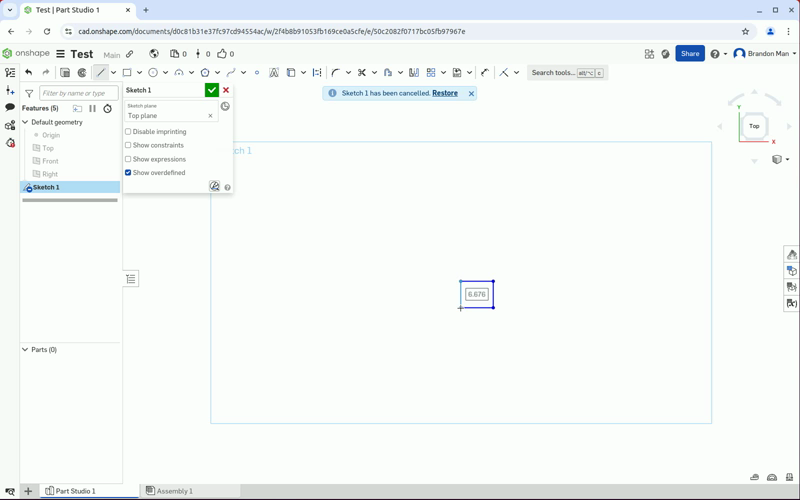
click(460, 307)
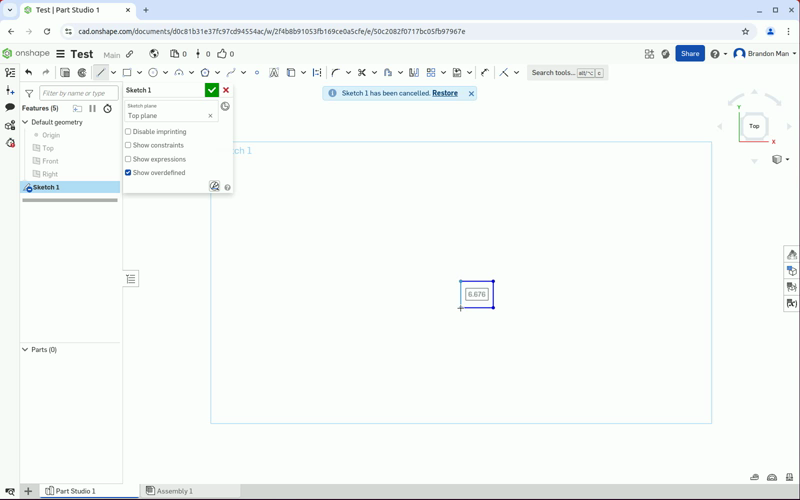
key(esc)
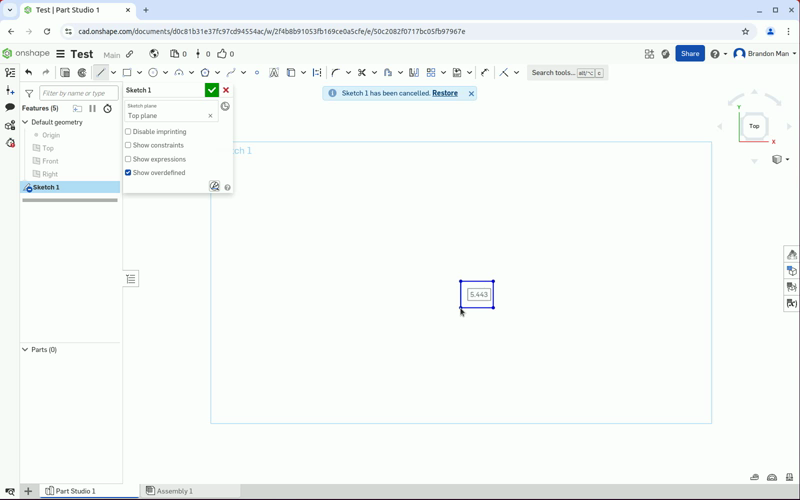
mouse_move(490, 284)
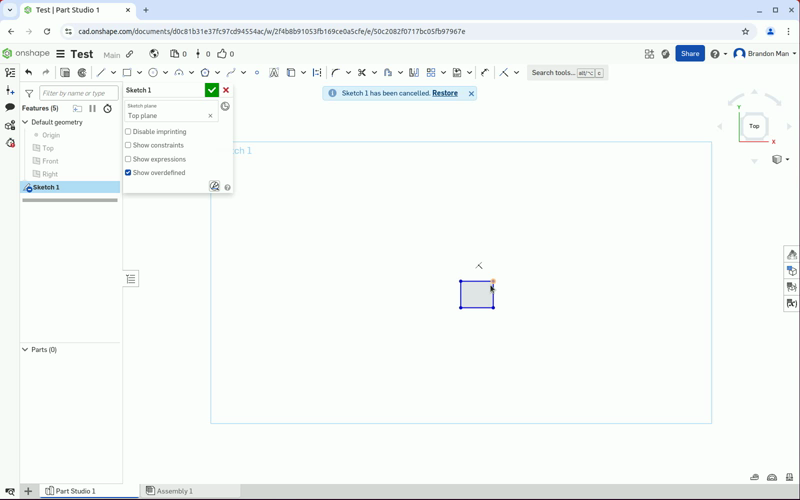
scroll(6)
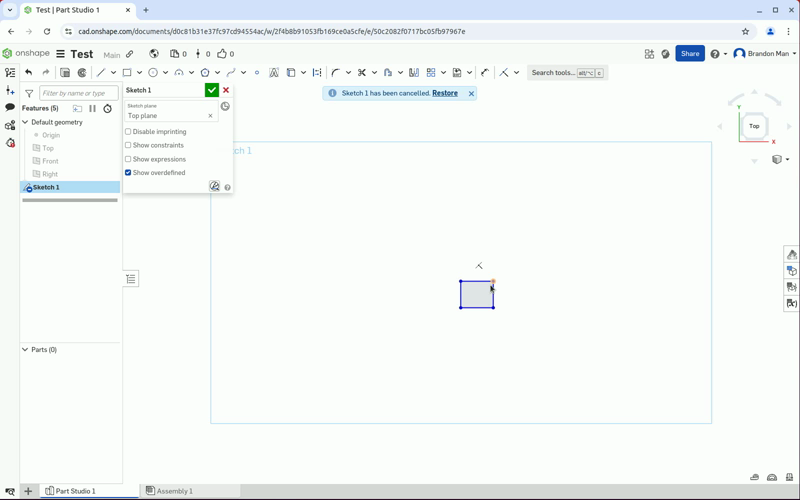
scroll(6)
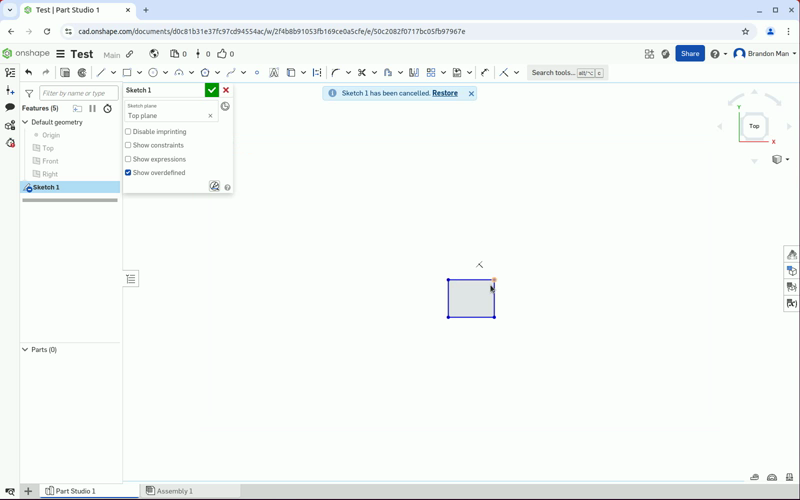
scroll(6)
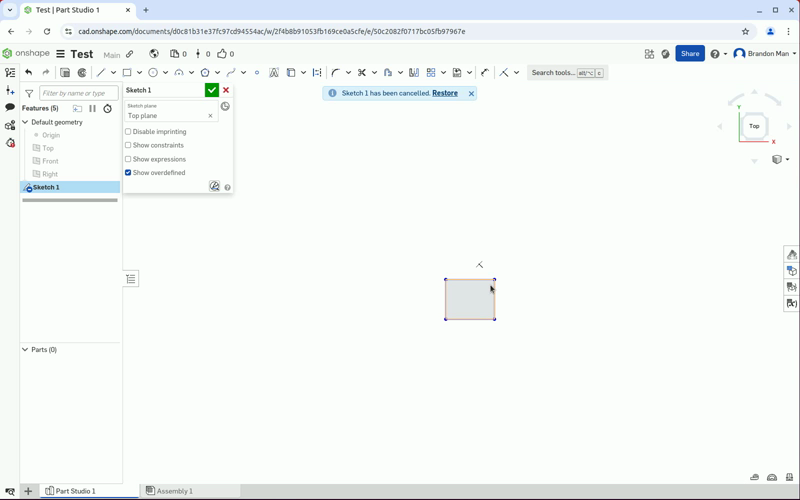
scroll(6)
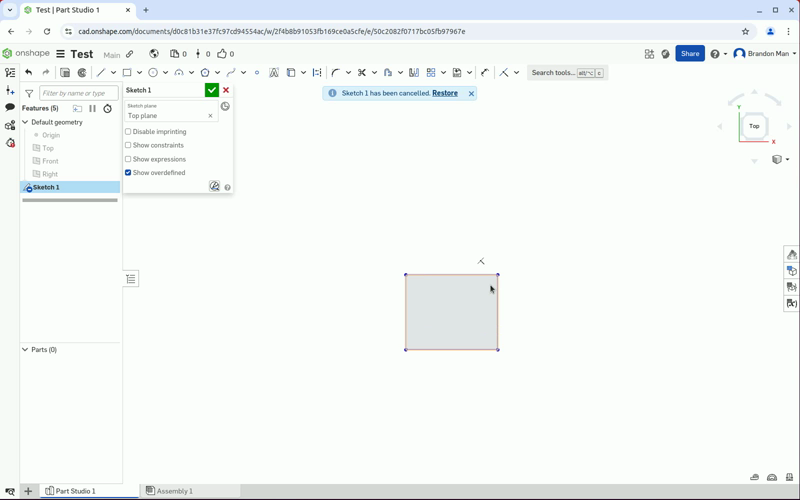
scroll(6)
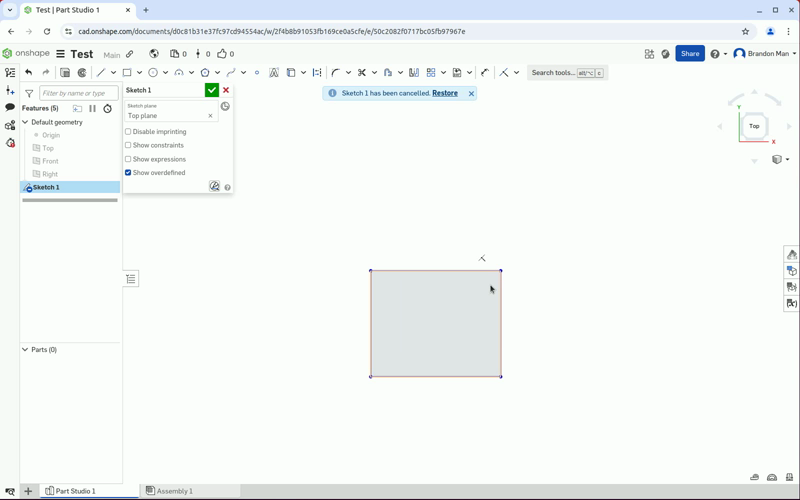
scroll(6)
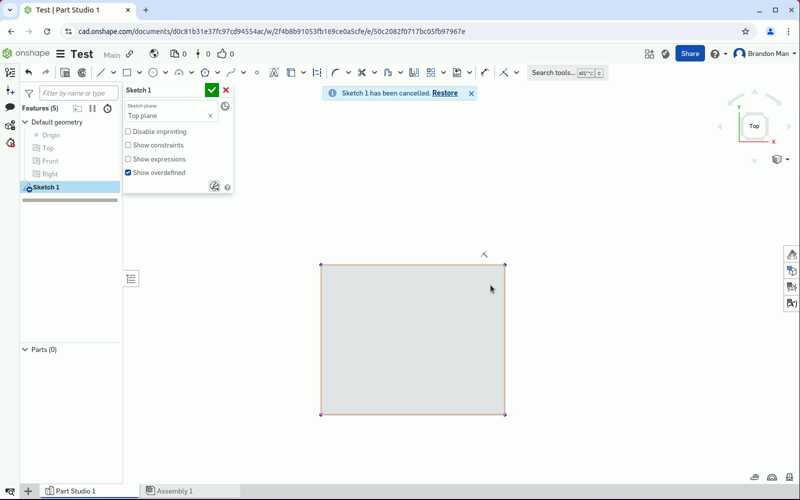
scroll(6)
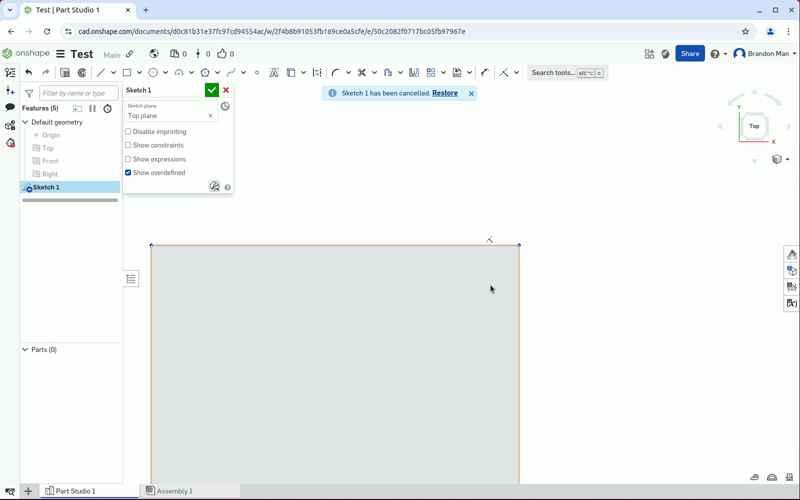
click(490, 284)
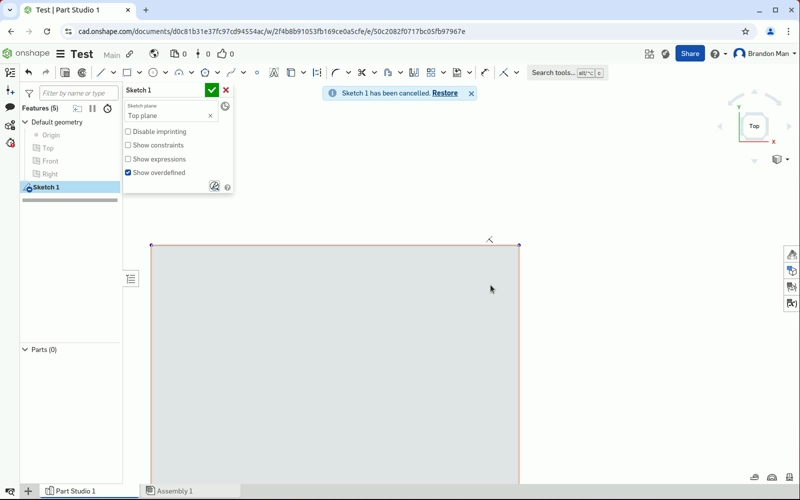
scroll(-6)
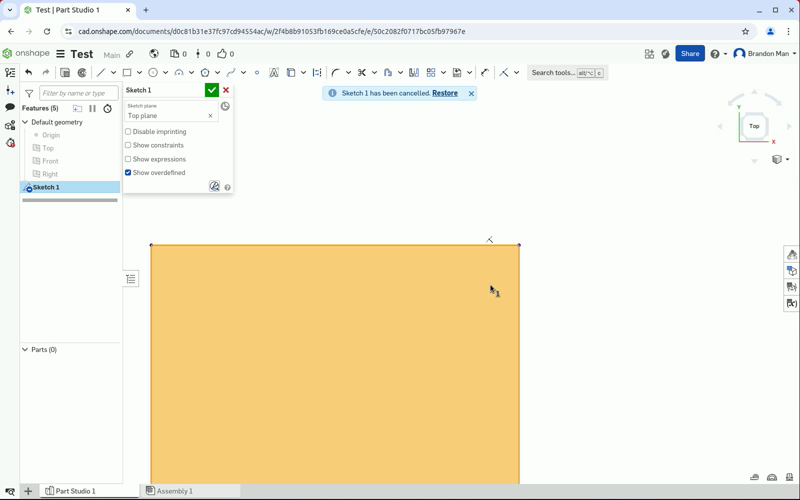
scroll(-6)
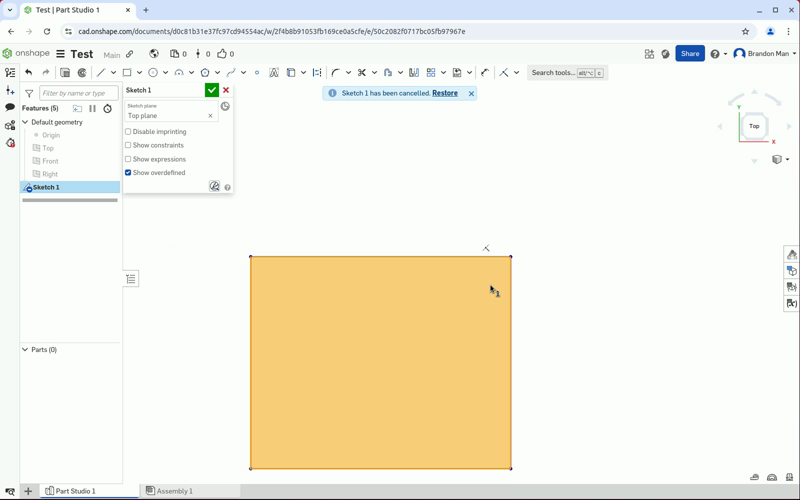
scroll(-6)
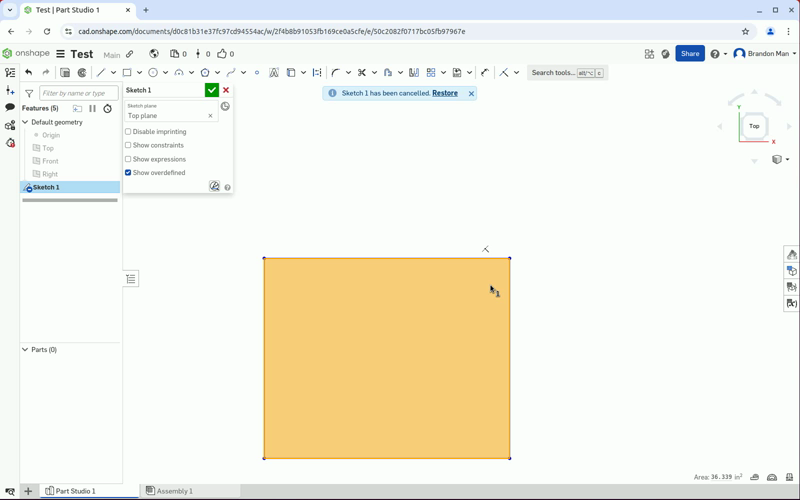
scroll(-6)
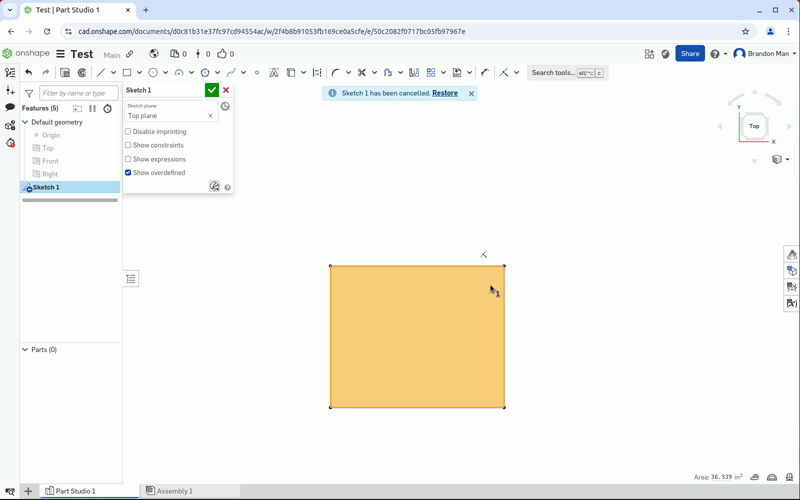
scroll(-6)
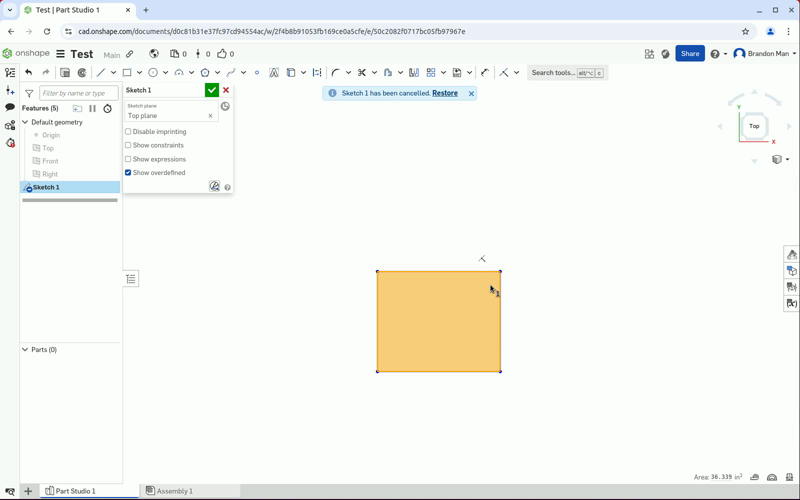
scroll(-6)
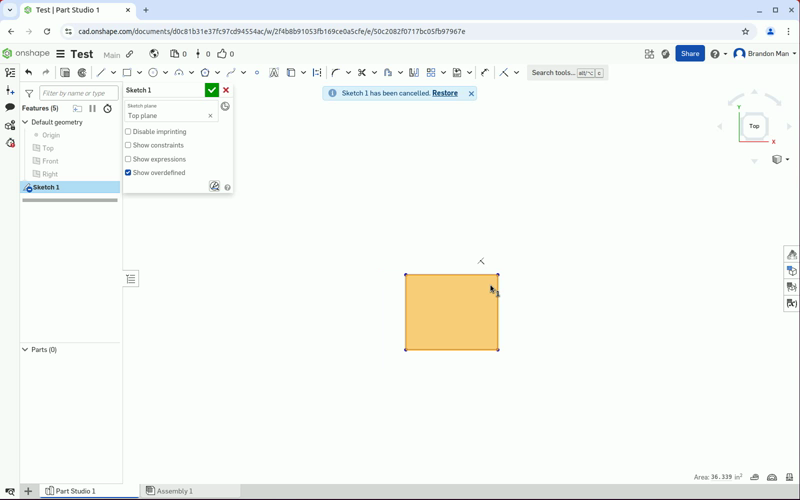
scroll(-6)
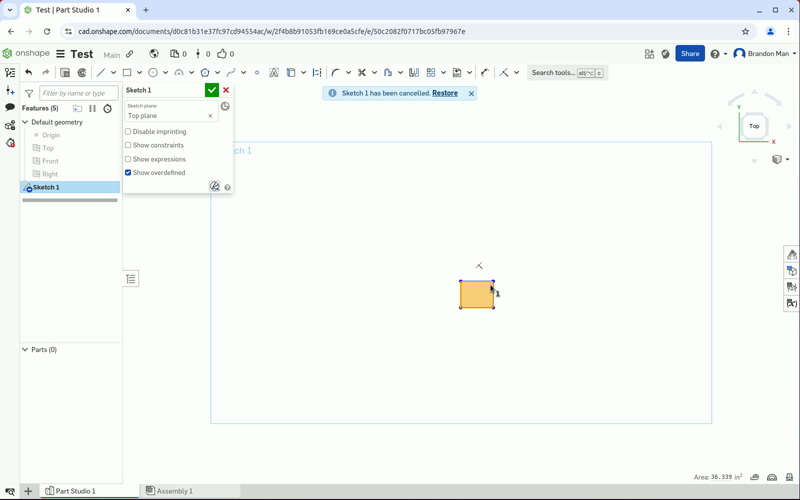
mouse_move(73, 352)
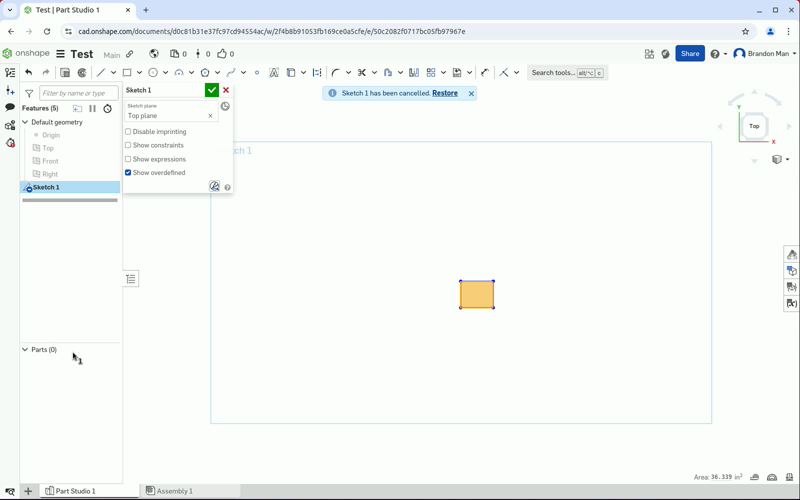
key(shift+y)
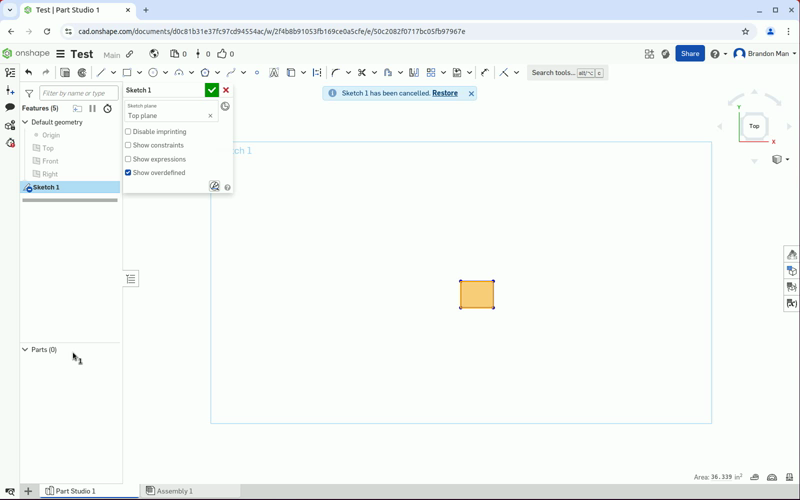
key(shift+e)
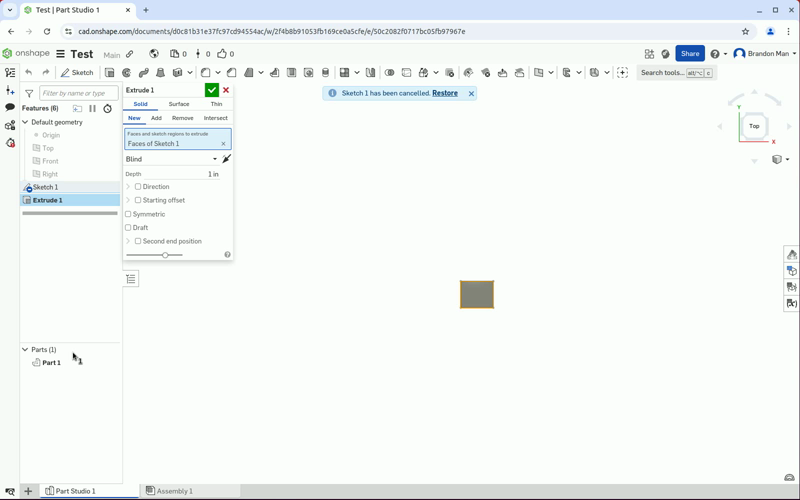
mouse_move(143, 106)
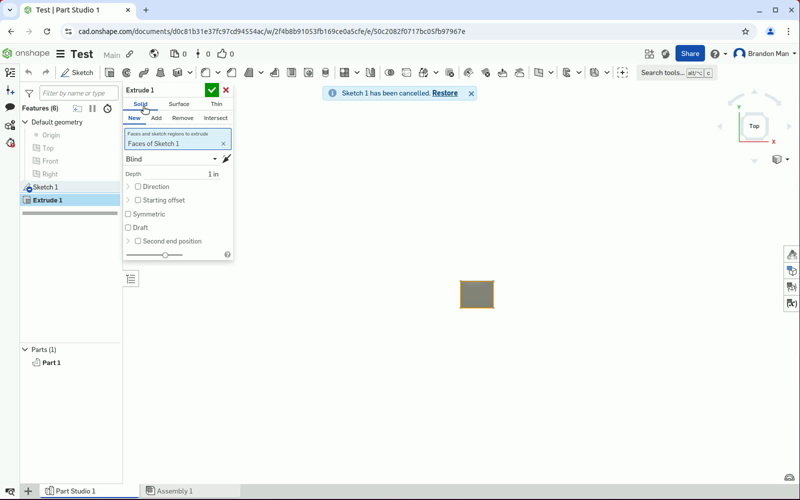
click(143, 106)
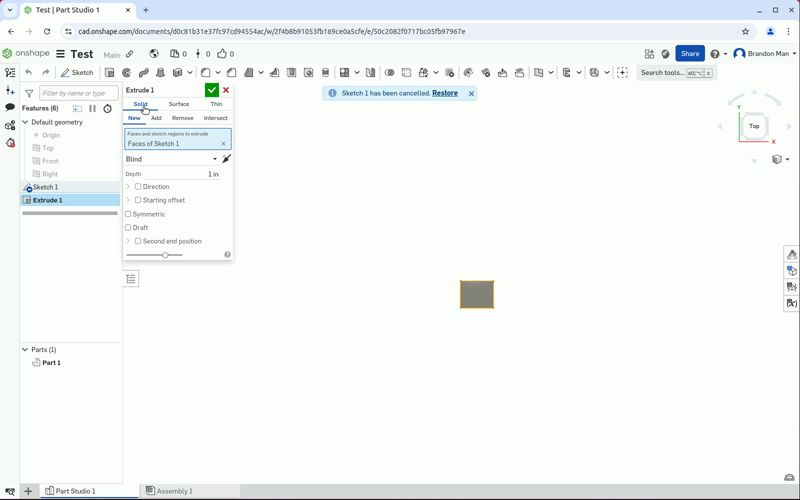
mouse_move(137, 120)
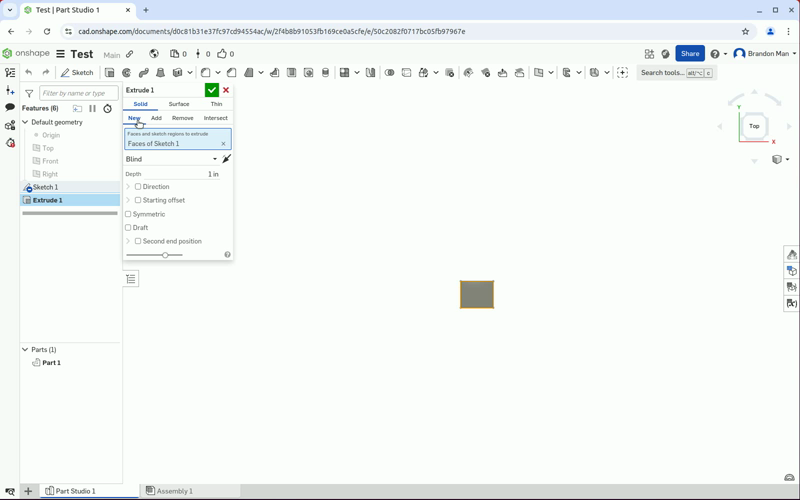
click(137, 120)
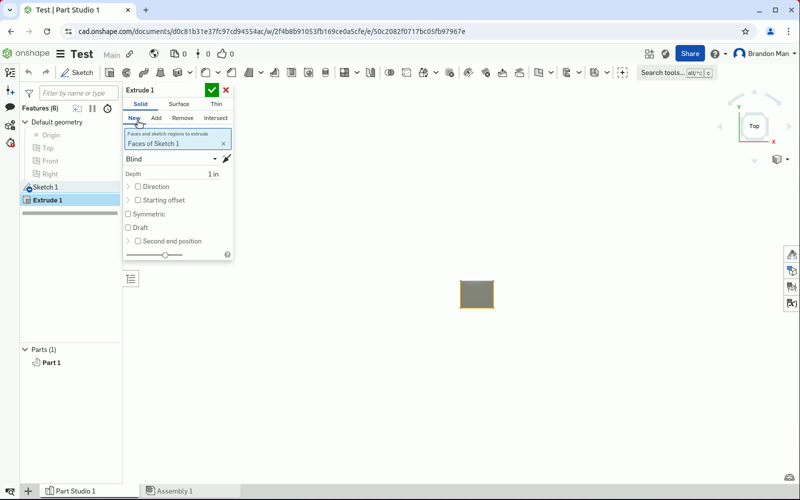
key(tab, 4)
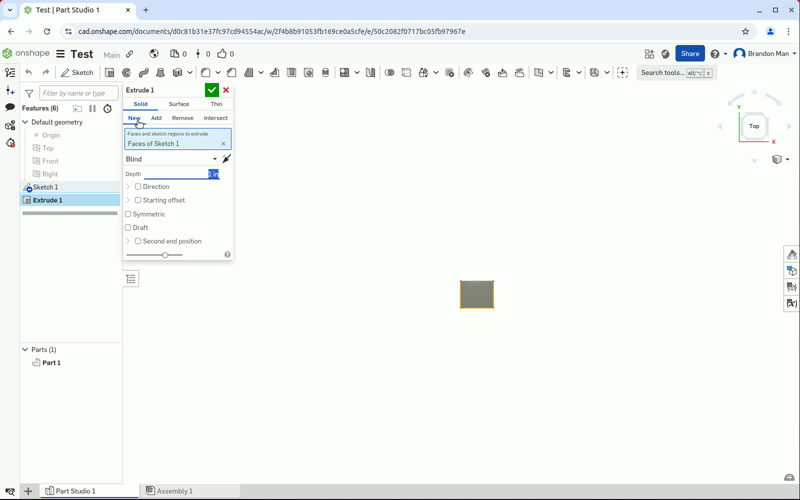
text(-0.722)
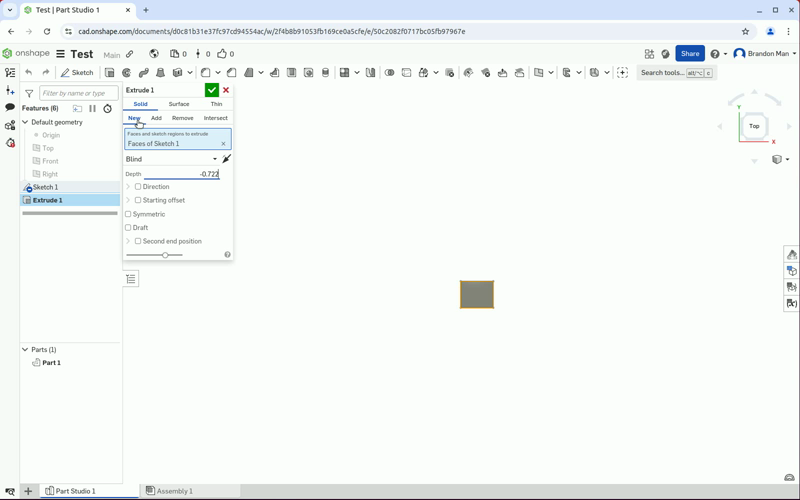
key(enter)
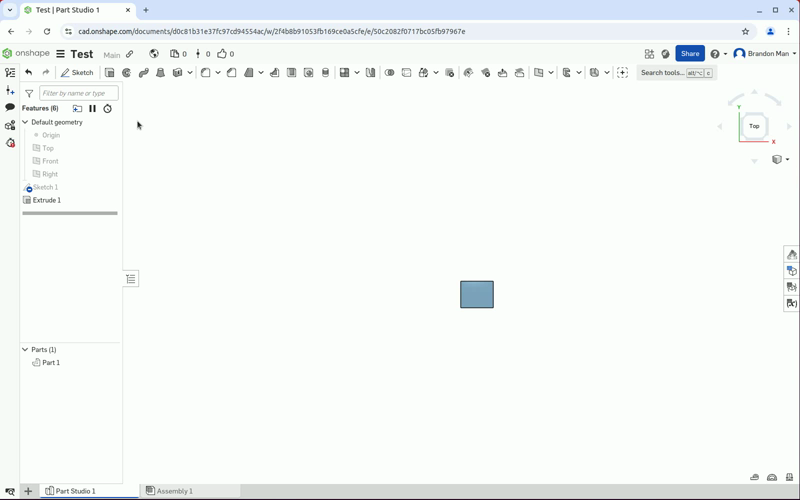
key(shift+h)
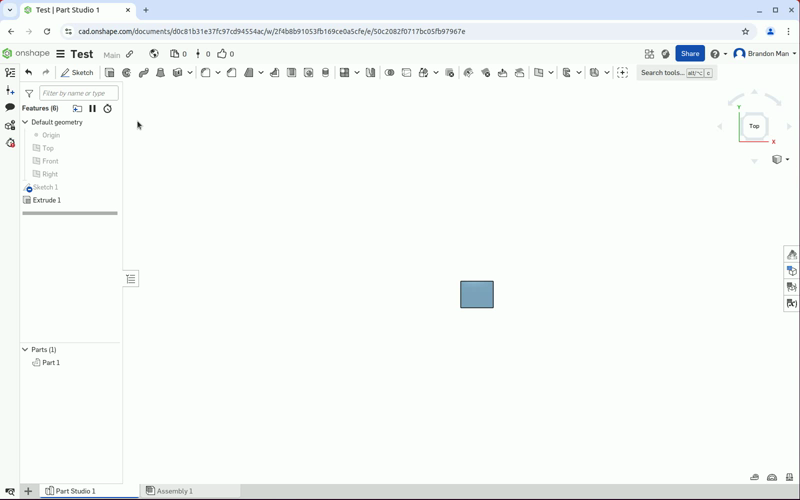
key(shift+h)
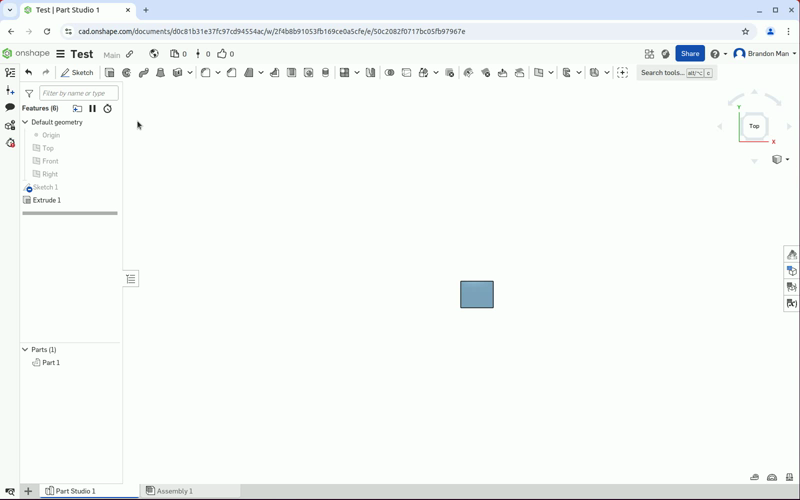
mouse_move(73, 189)
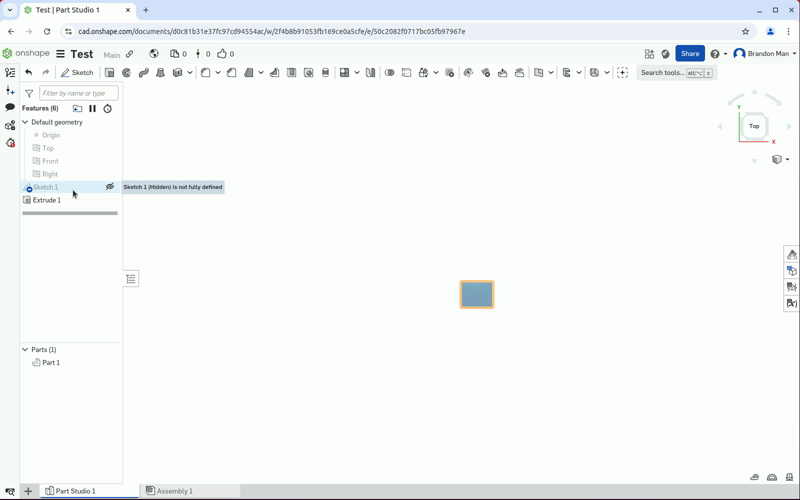
click(73, 189)
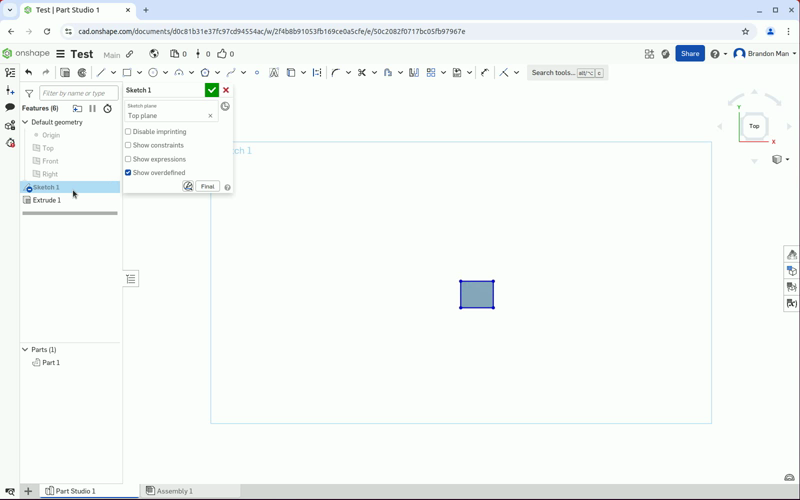
mouse_move(229, 92)
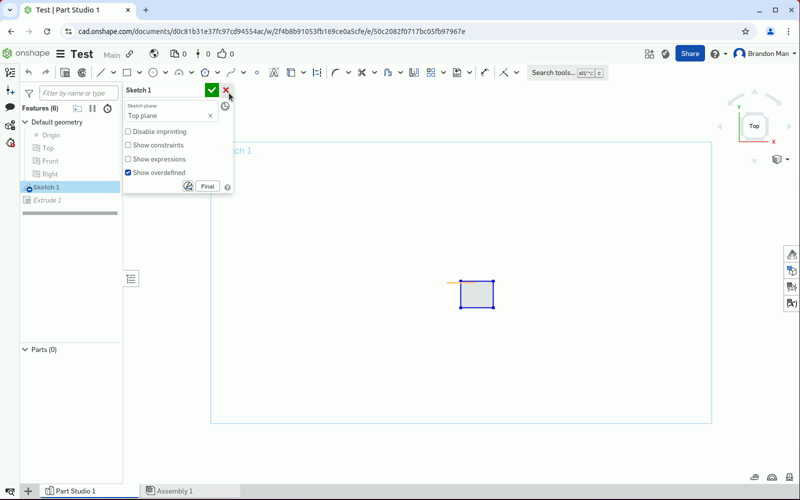
click(229, 92)
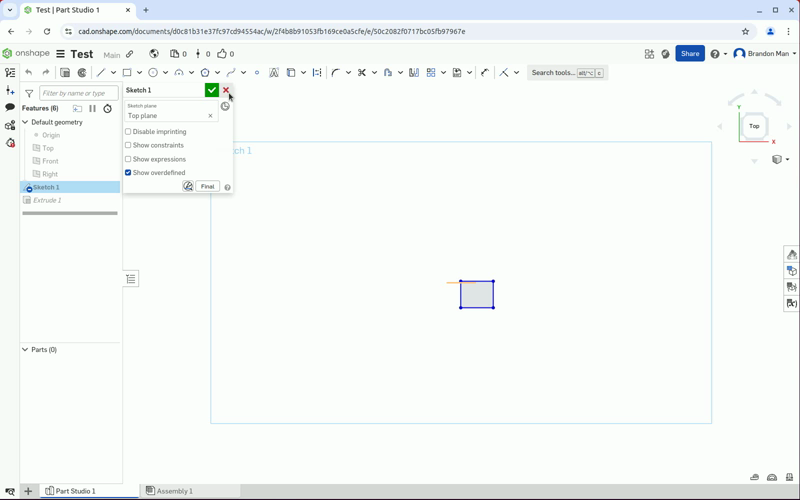
key(shift+s)
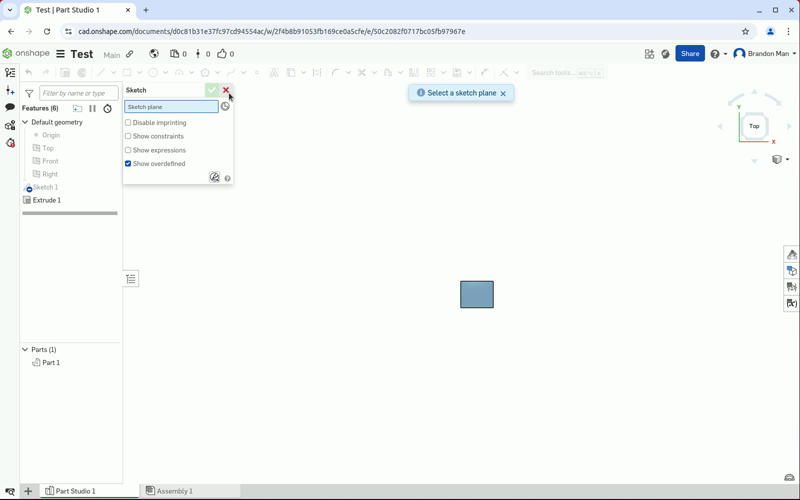
mouse_move(73, 150)
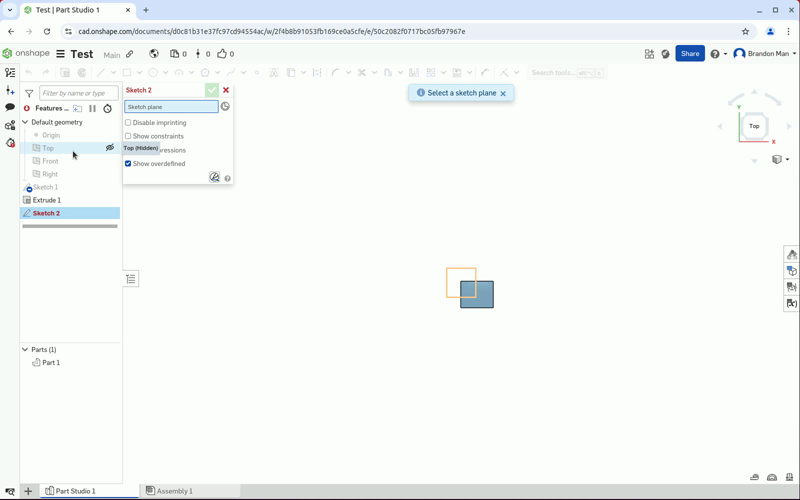
click(73, 150)
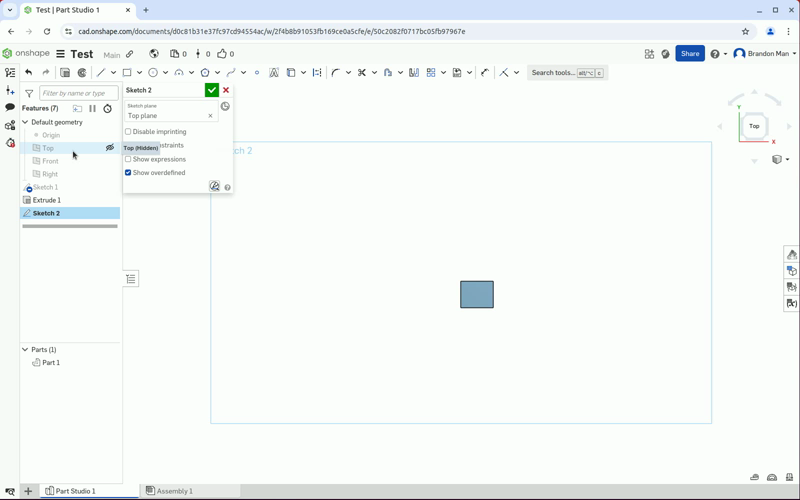
mouse_move(73, 352)
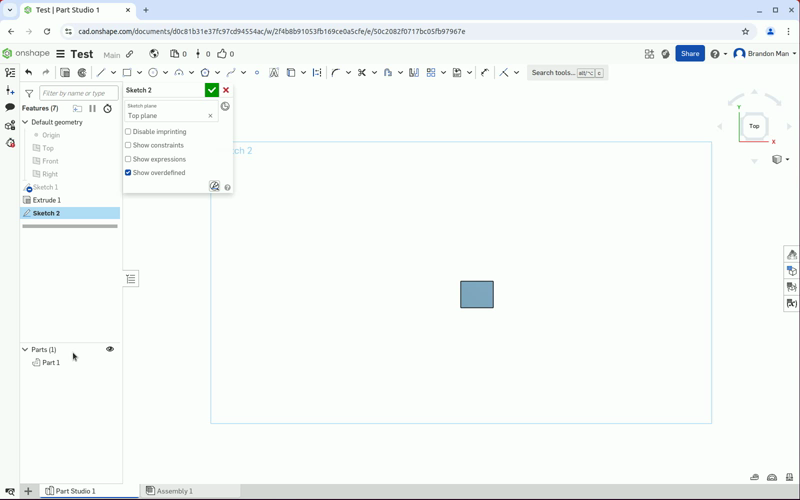
key(y)
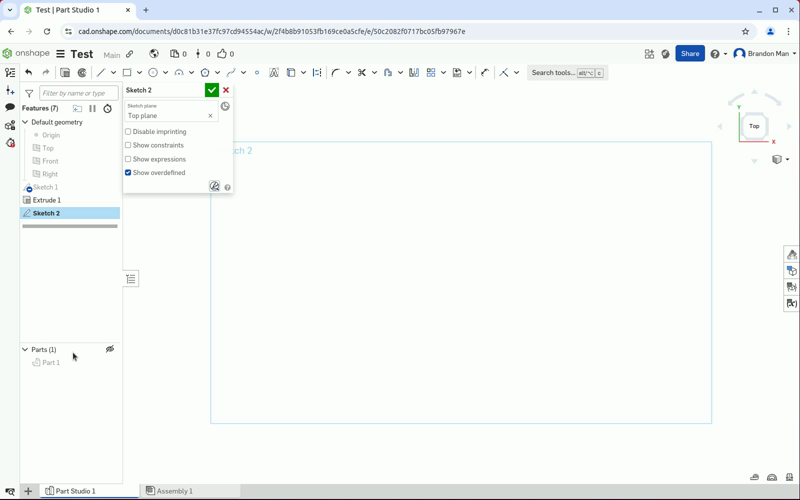
key(l)
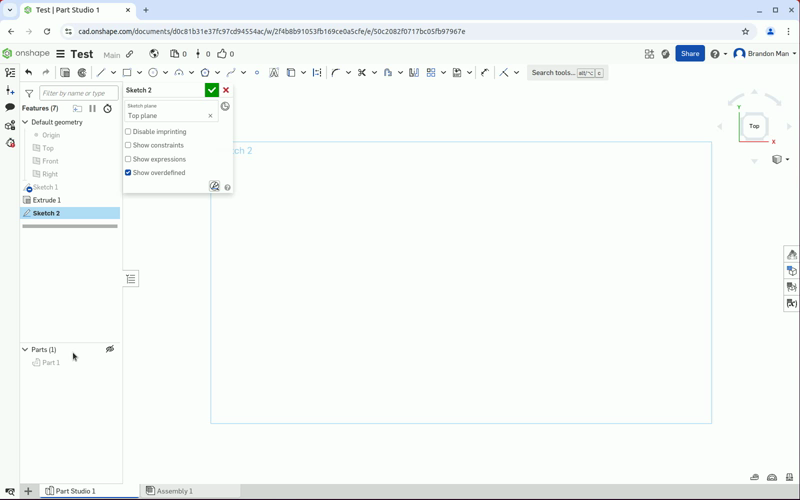
key_down(shift)
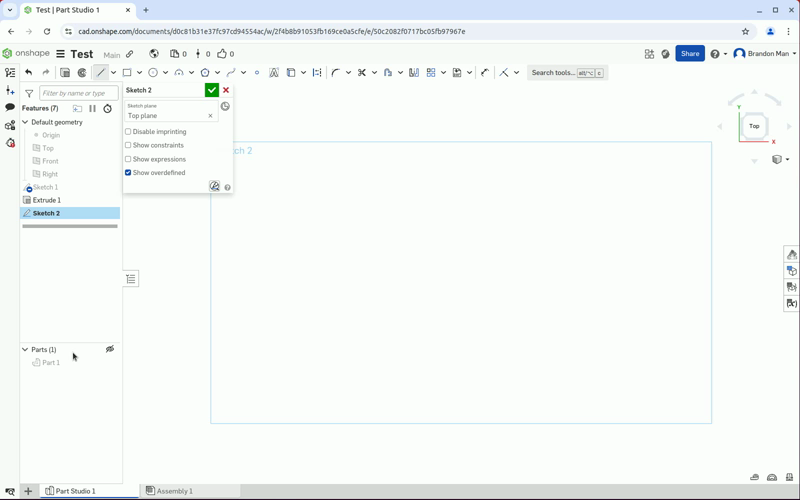
mouse_move(460, 395)
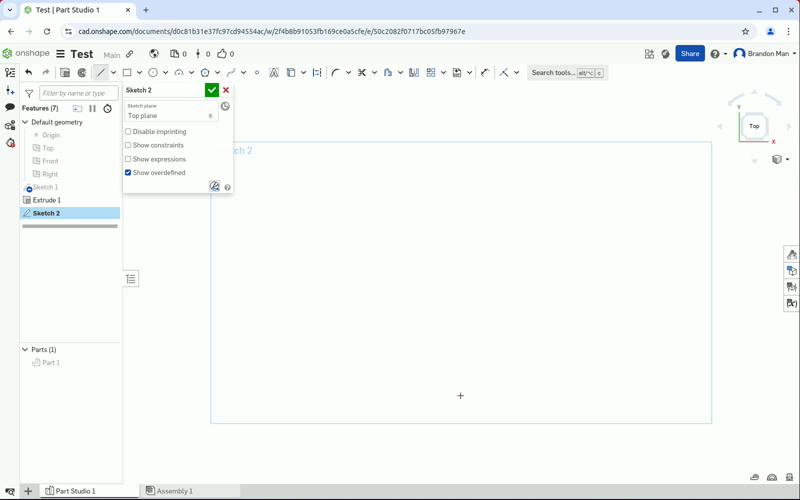
click(460, 395)
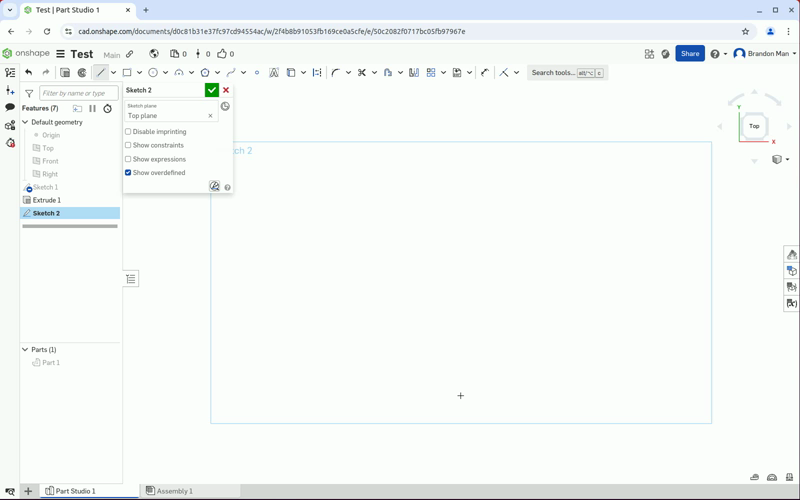
key_up(shift)
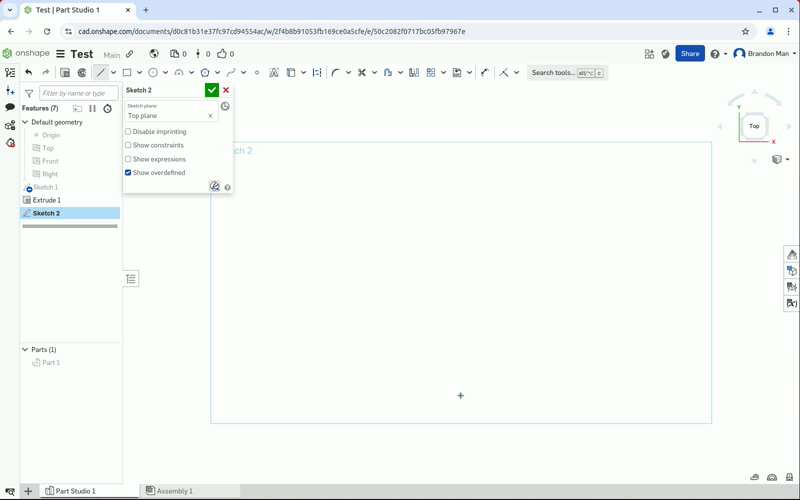
key_down(shift)
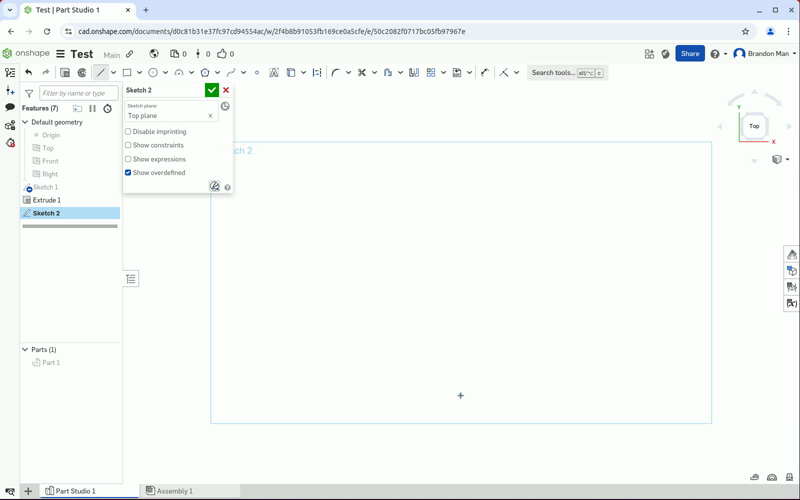
mouse_move(490, 395)
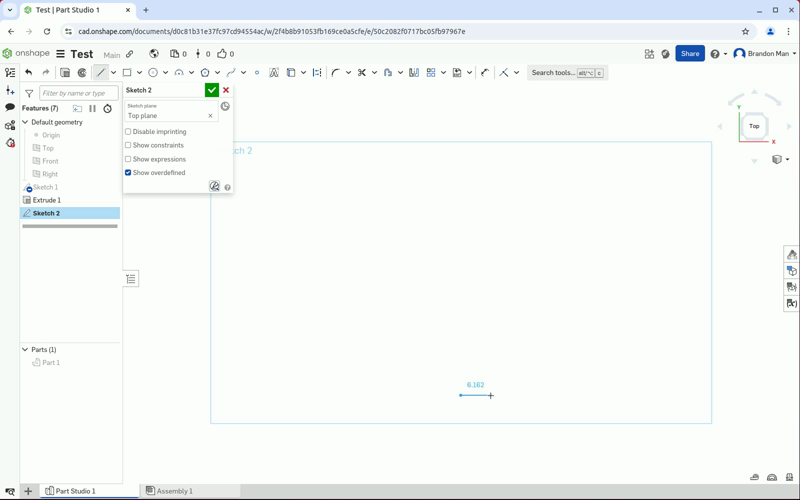
mouse_move(517, 395)
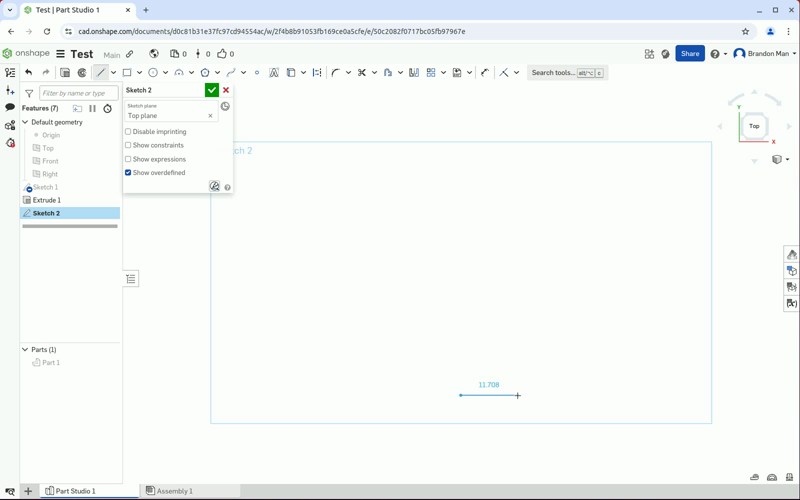
click(517, 395)
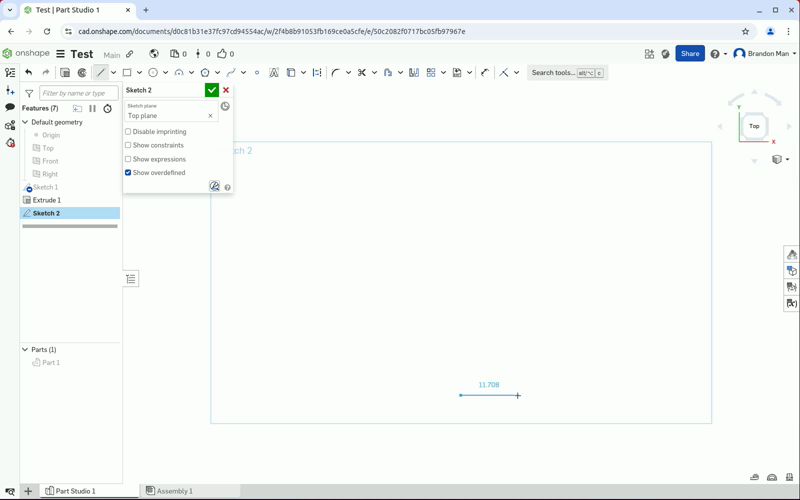
key_up(shift)
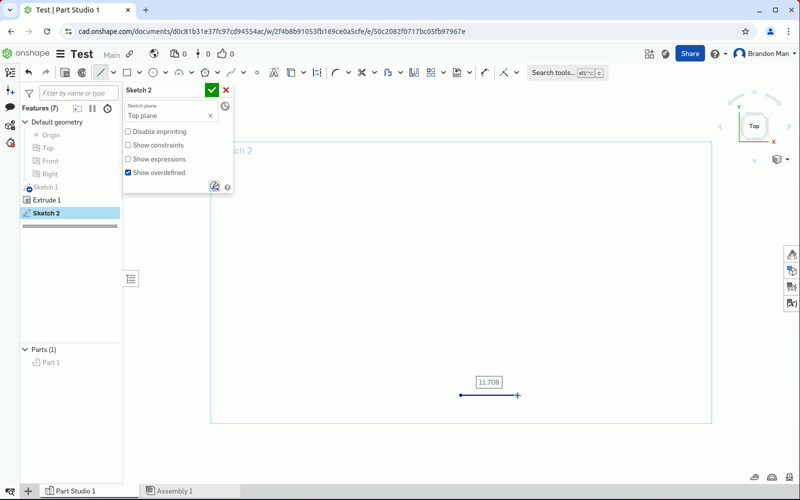
key_down(shift)
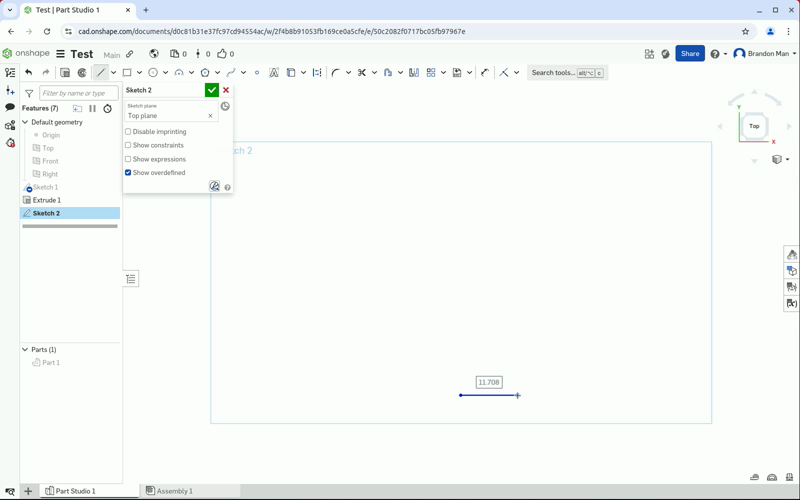
mouse_move(547, 395)
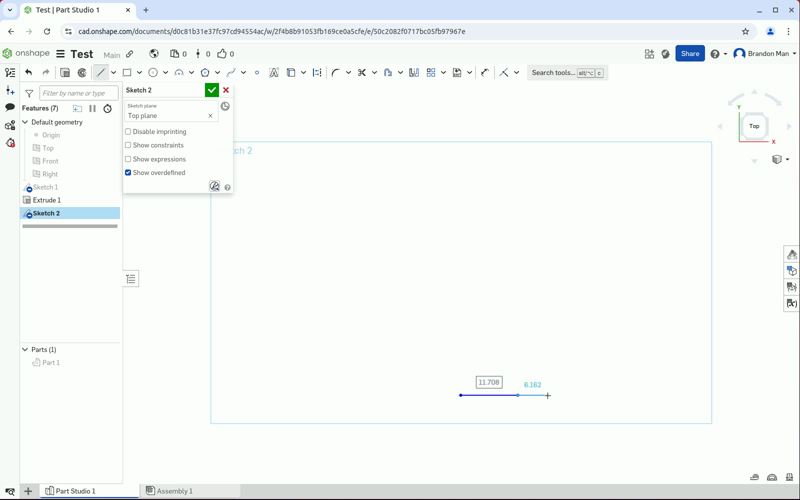
mouse_move(517, 338)
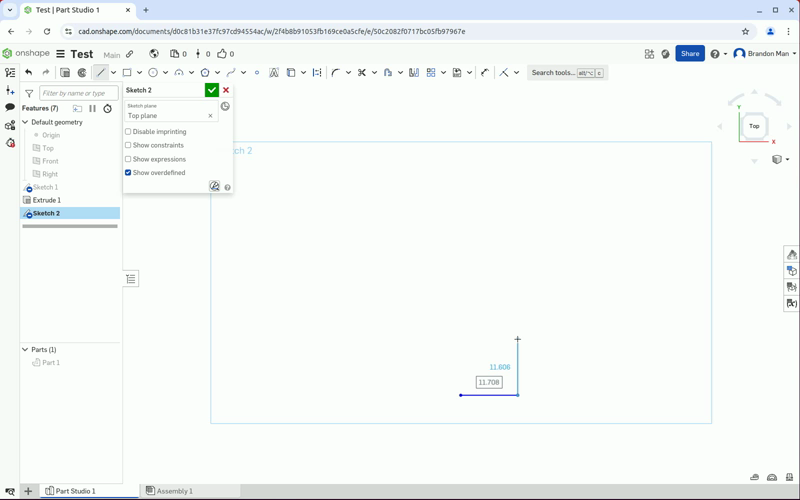
click(517, 338)
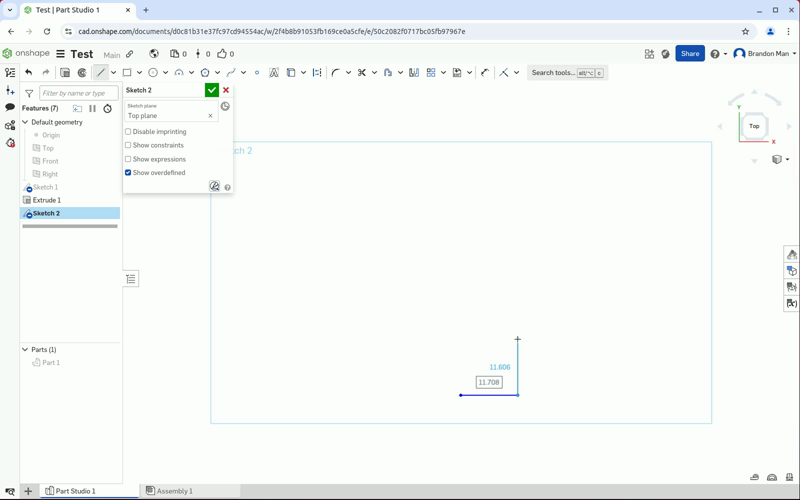
key_up(shift)
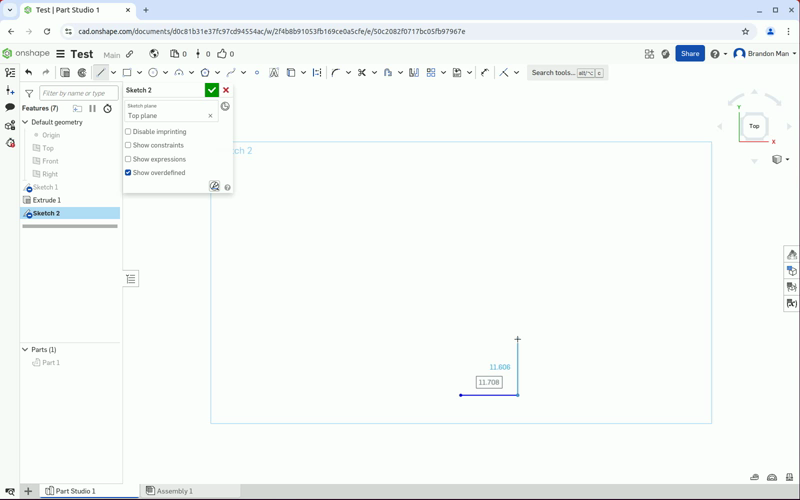
key_down(shift)
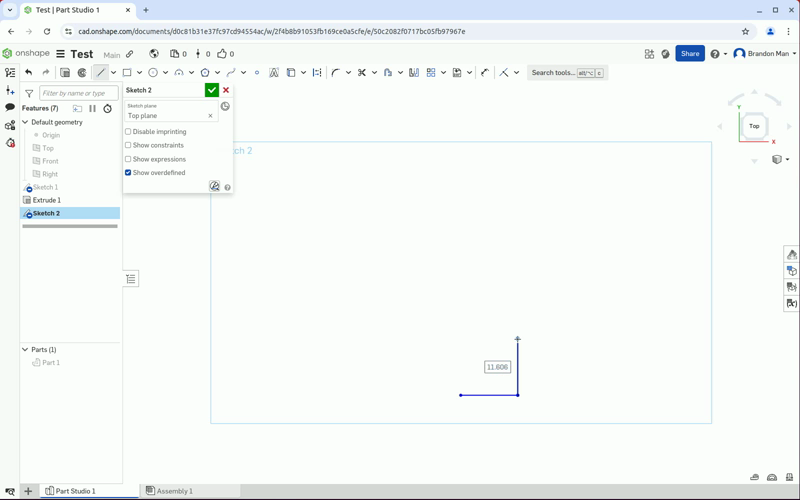
mouse_move(547, 338)
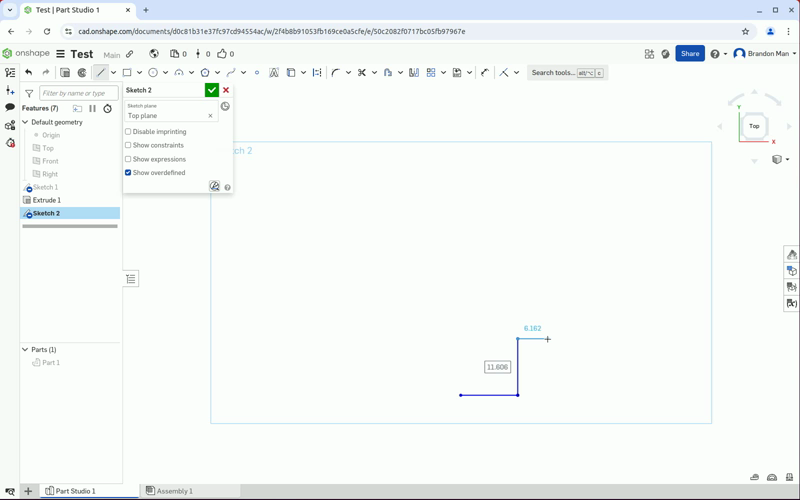
mouse_move(508, 338)
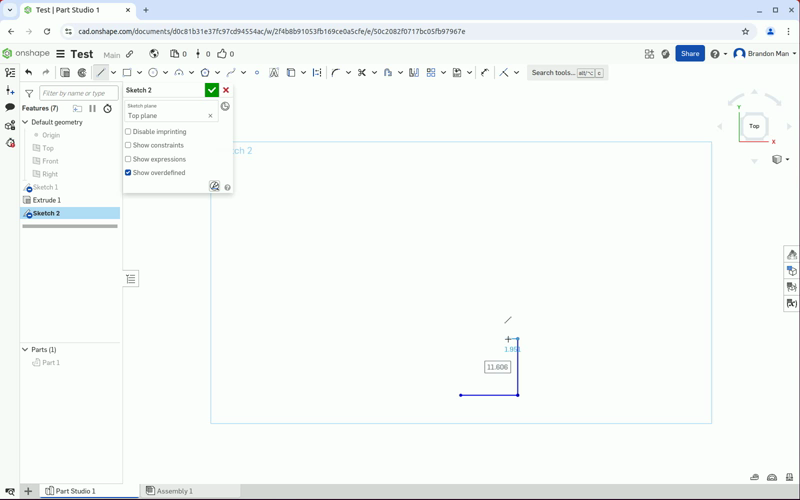
click(508, 338)
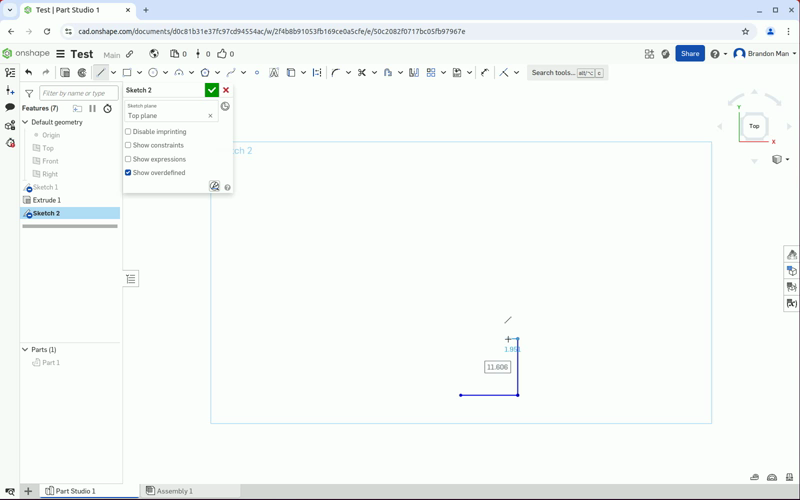
key_up(shift)
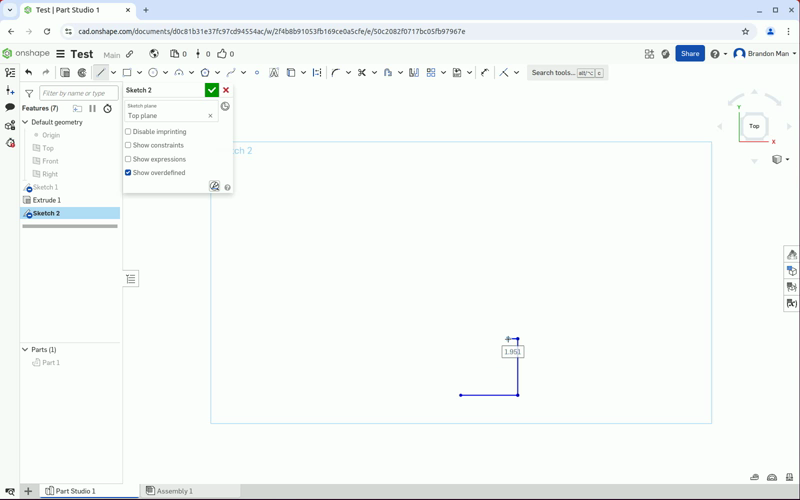
key_down(shift)
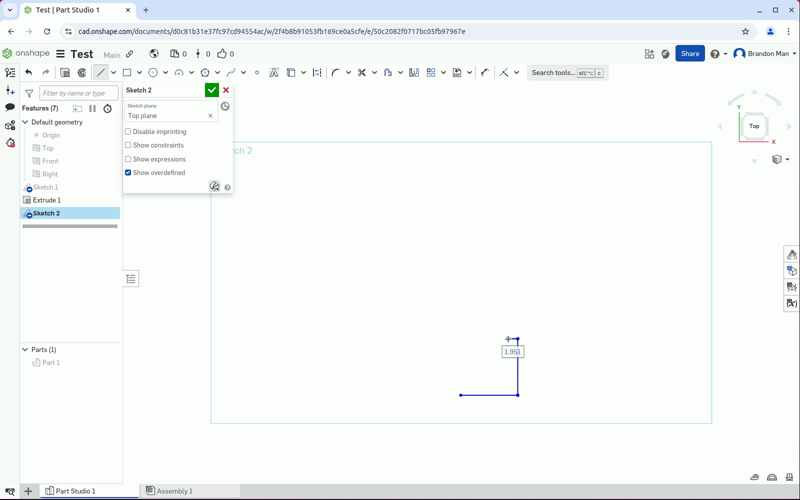
mouse_move(538, 338)
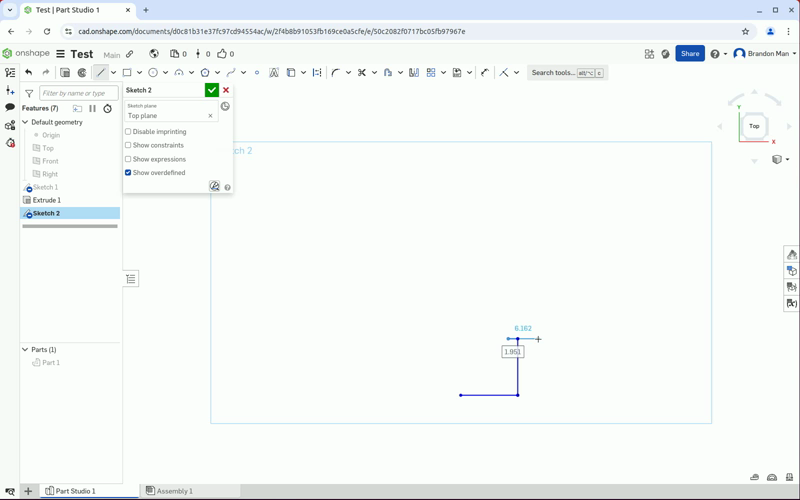
mouse_move(508, 330)
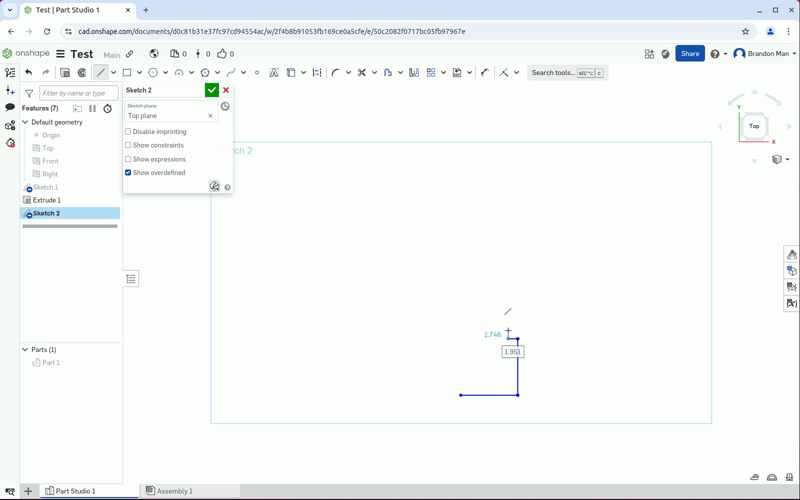
click(508, 330)
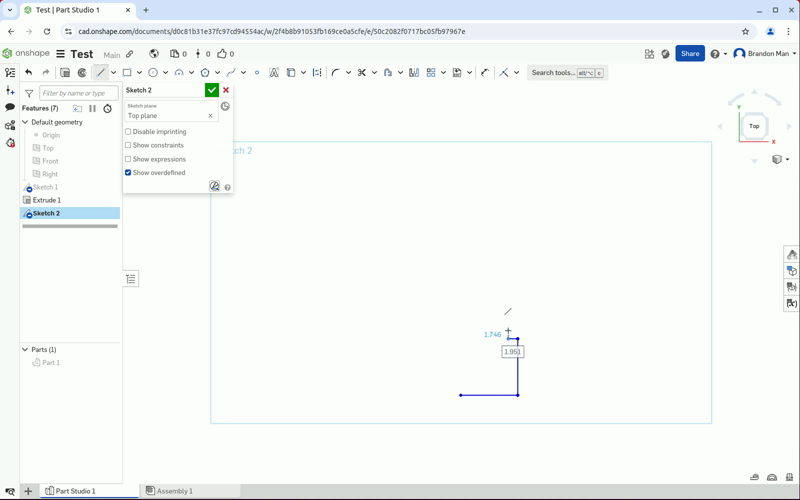
key_up(shift)
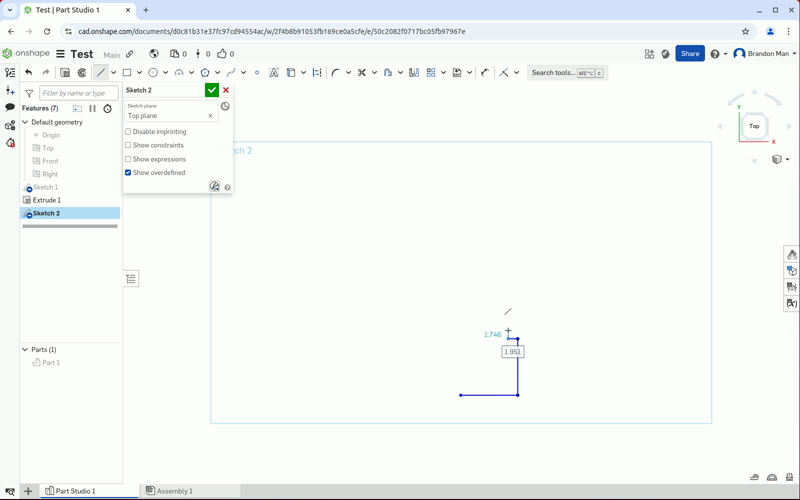
key_down(shift)
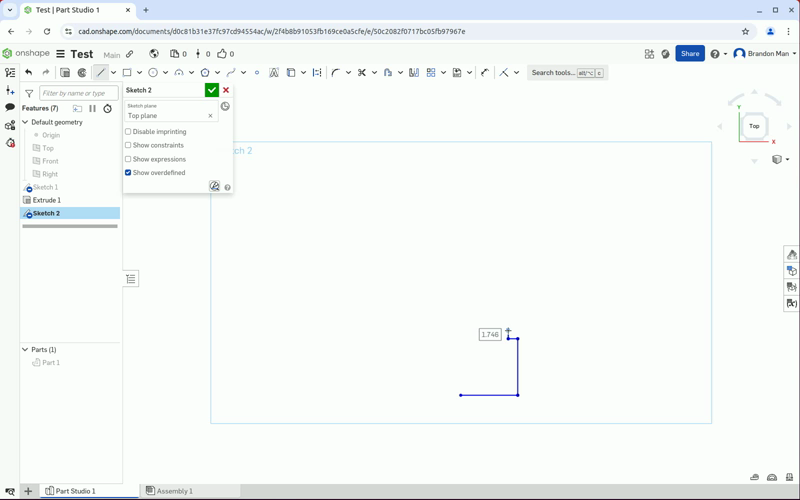
mouse_move(538, 330)
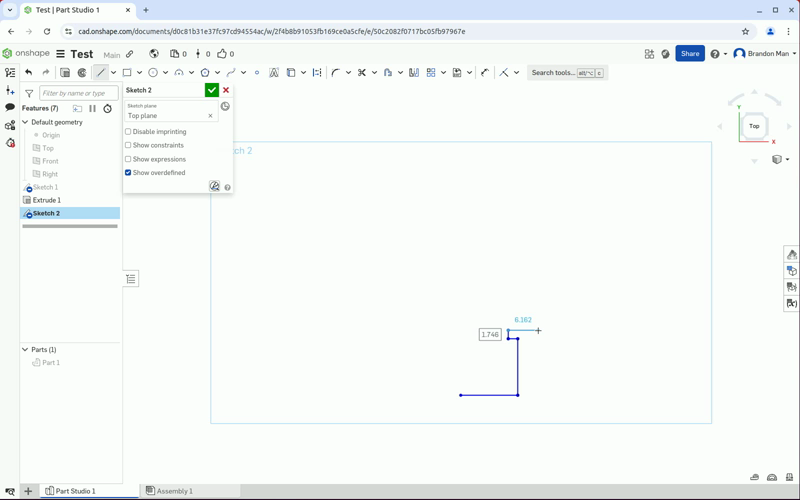
mouse_move(517, 330)
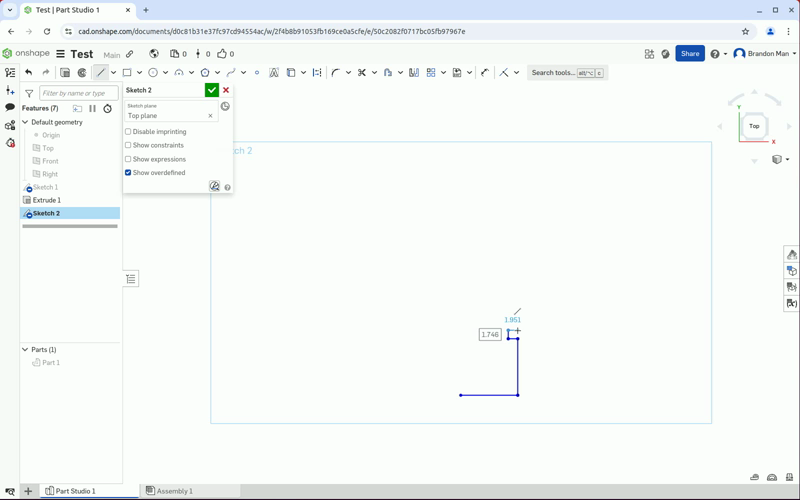
click(517, 330)
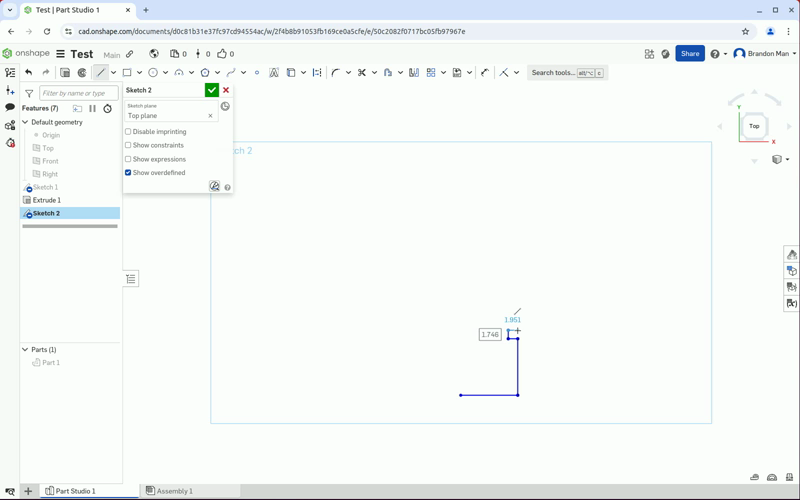
key_up(shift)
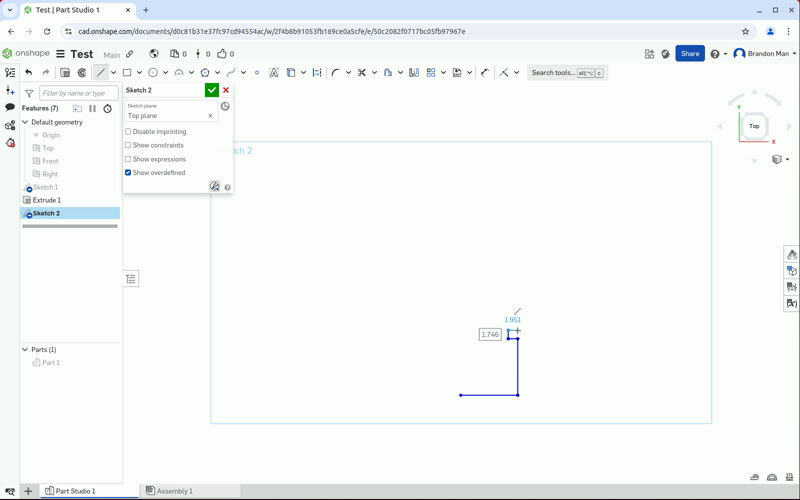
key_down(shift)
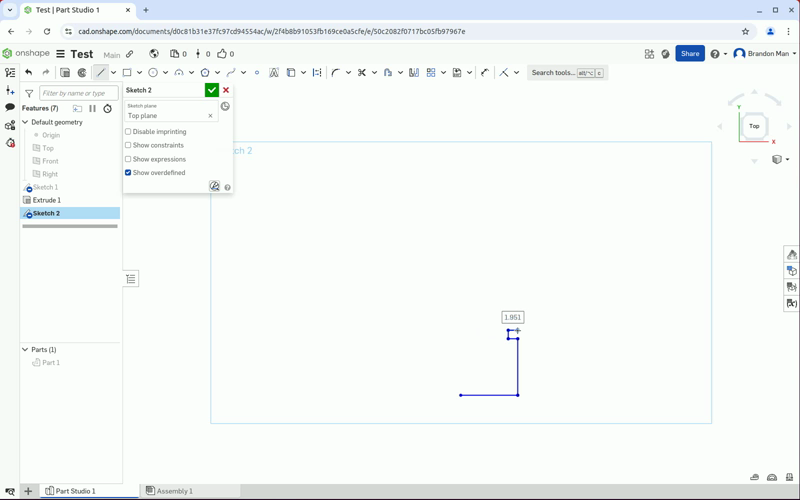
mouse_move(547, 330)
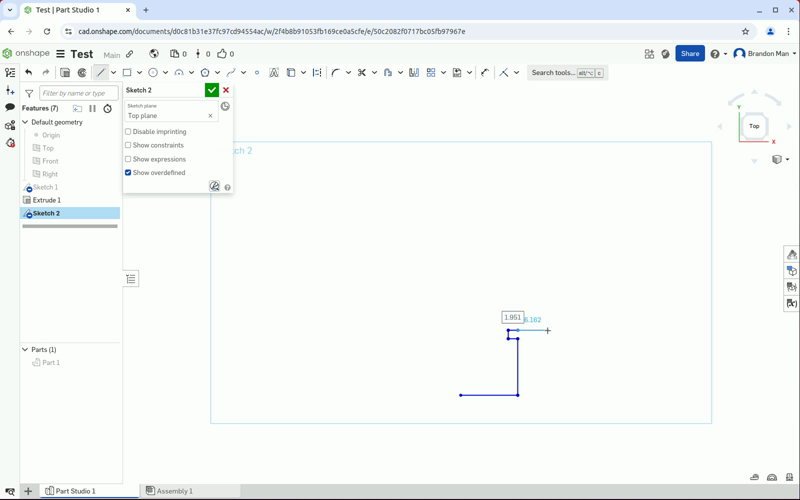
mouse_move(517, 282)
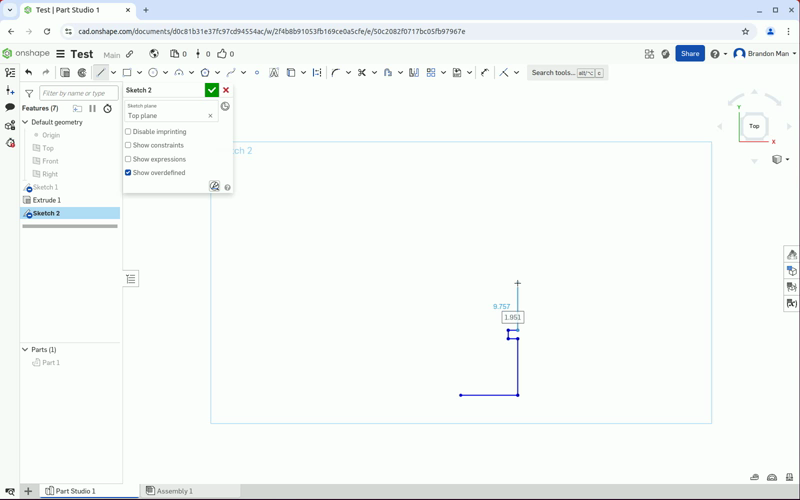
click(517, 282)
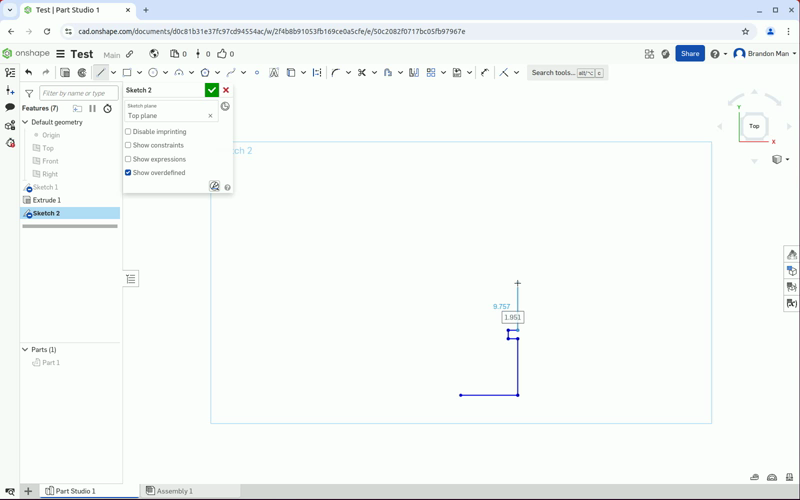
key_up(shift)
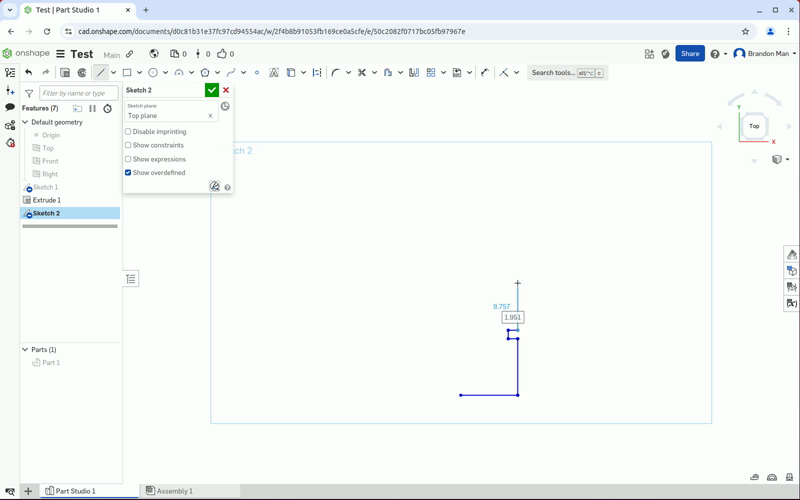
key_down(shift)
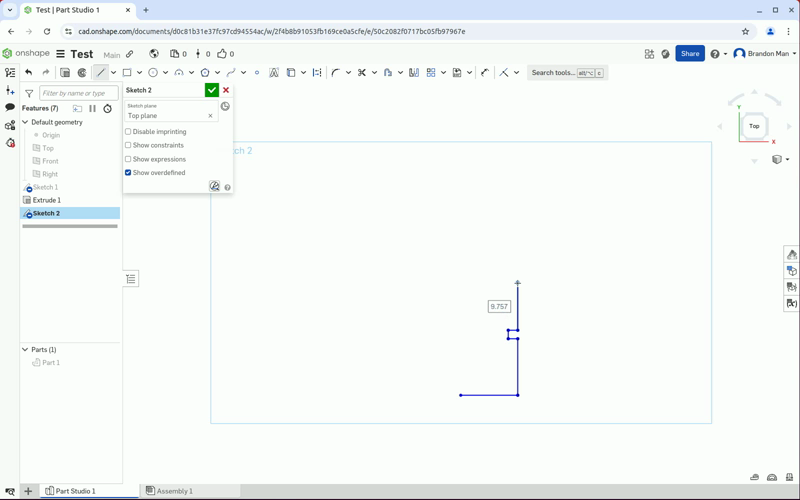
mouse_move(547, 282)
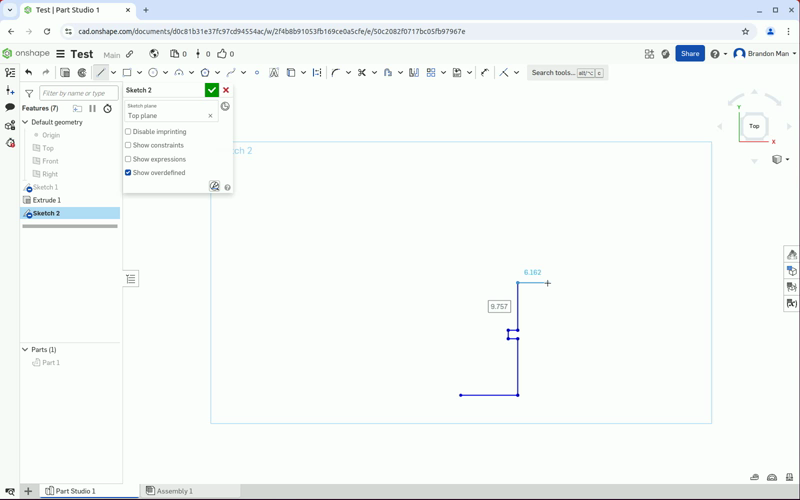
mouse_move(491, 282)
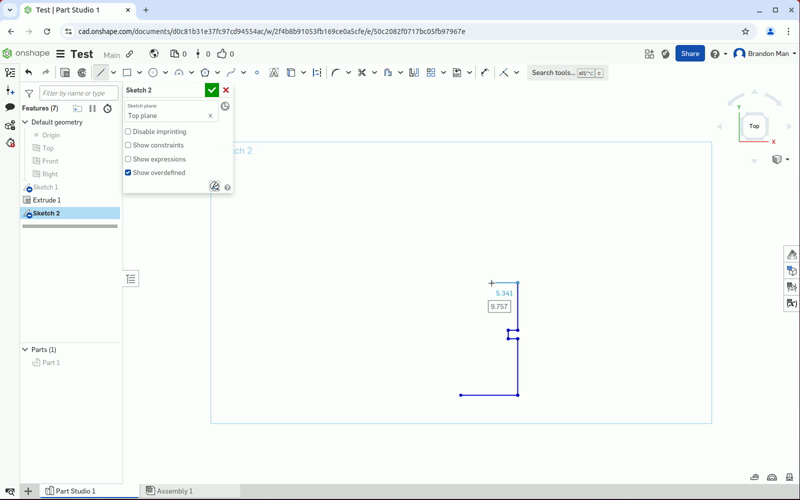
click(491, 282)
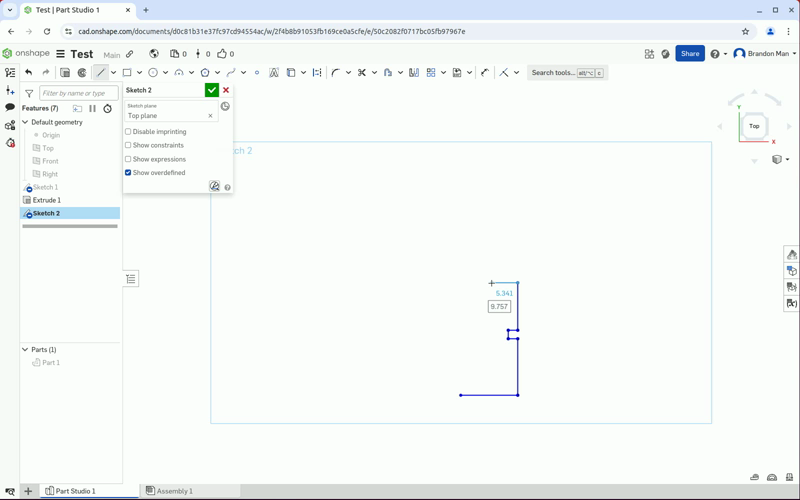
key_up(shift)
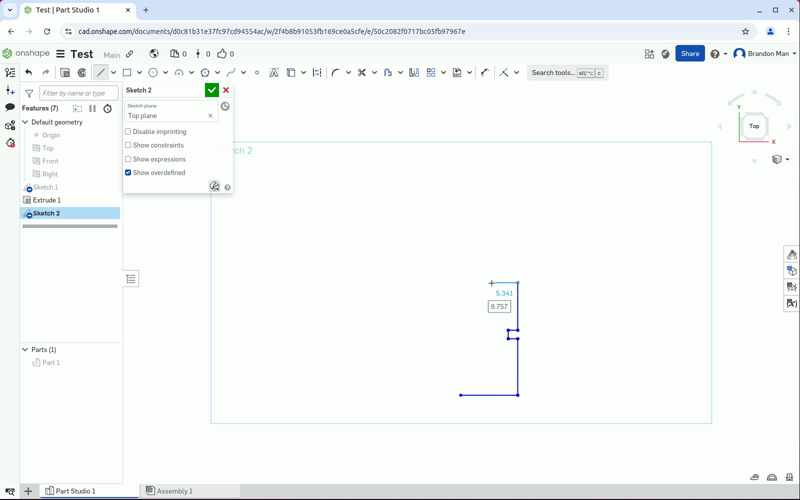
key_down(shift)
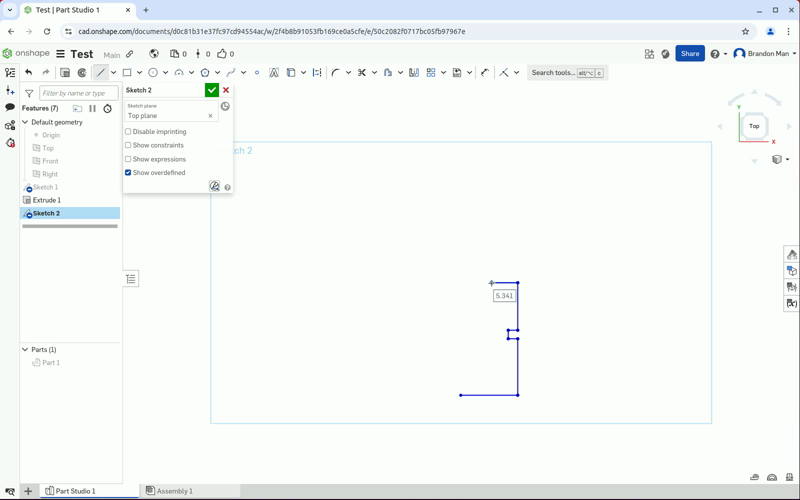
mouse_move(521, 282)
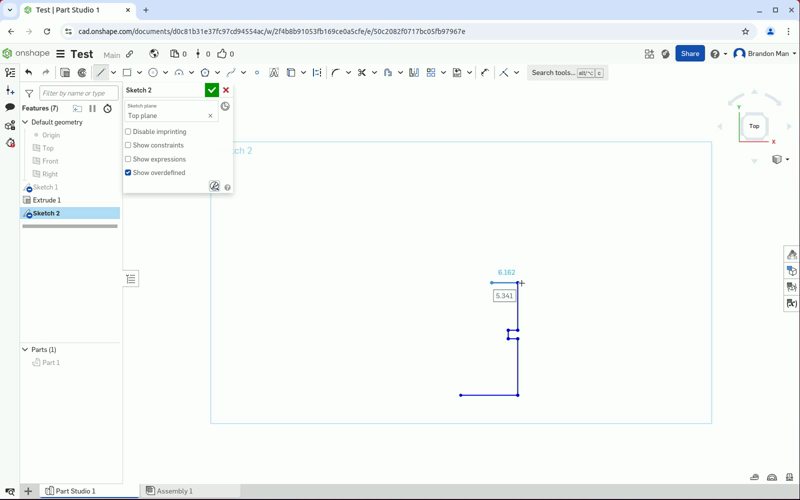
mouse_move(491, 307)
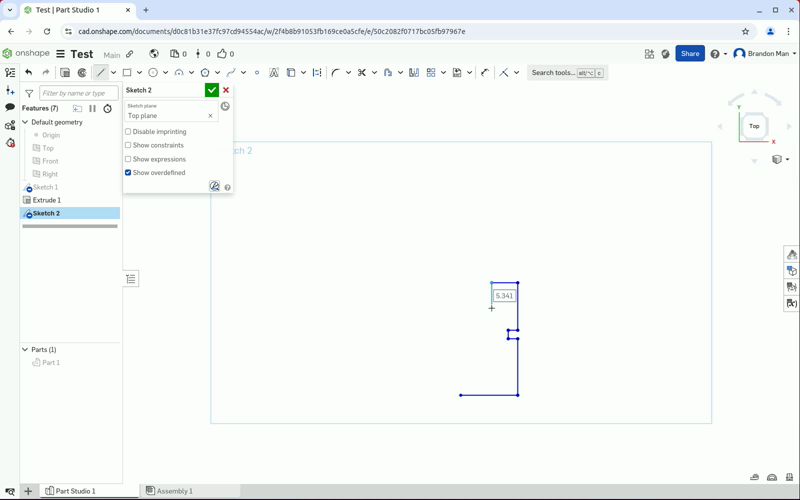
click(491, 307)
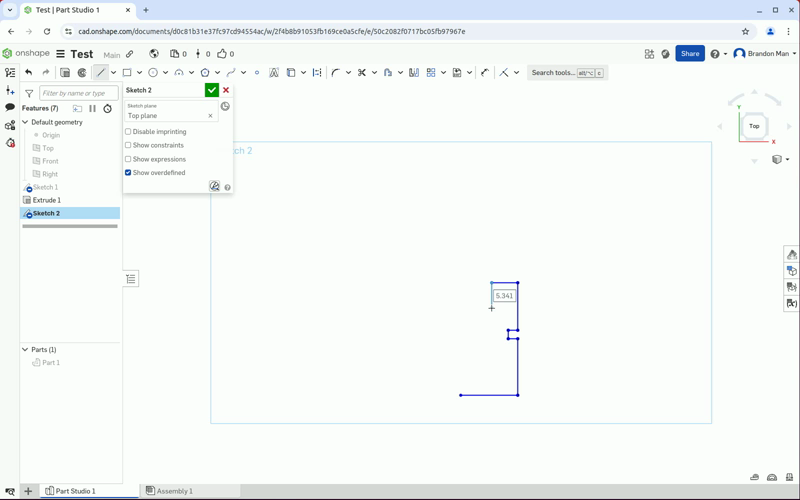
key_up(shift)
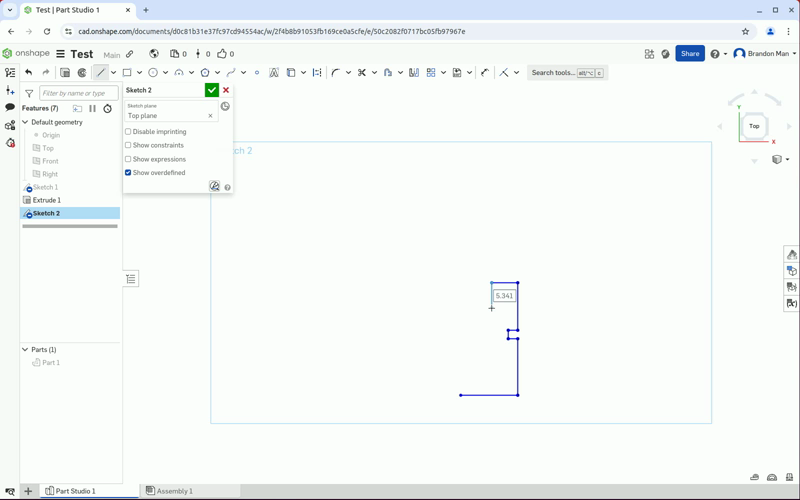
key_down(shift)
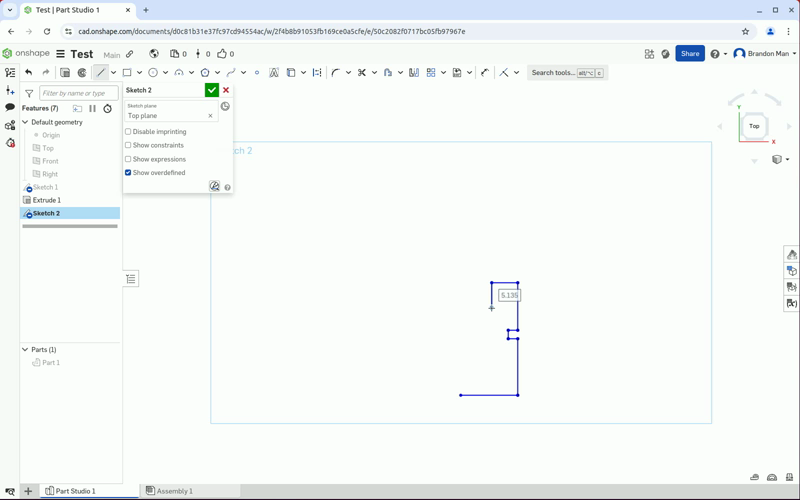
mouse_move(521, 307)
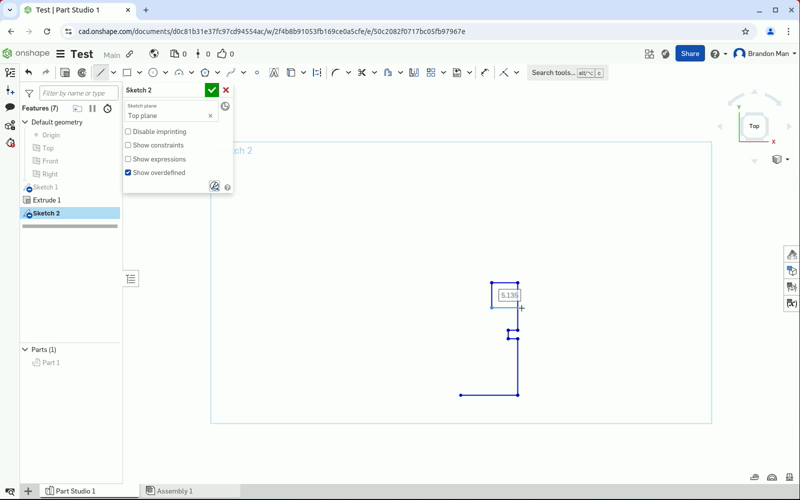
mouse_move(460, 307)
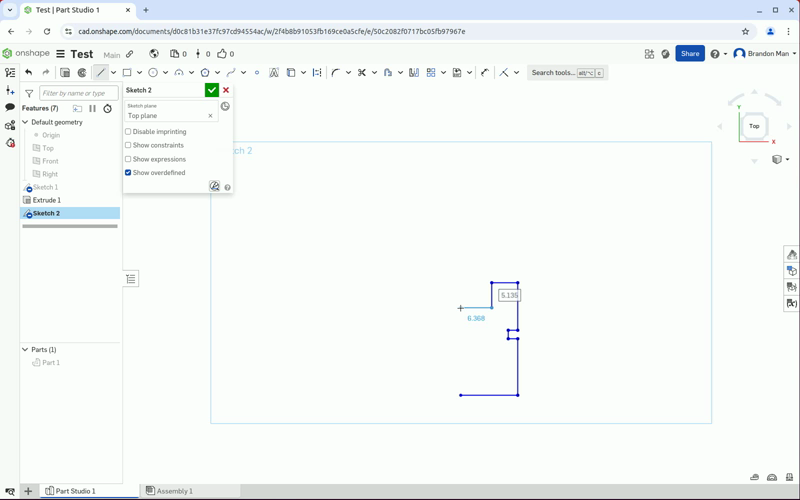
click(460, 307)
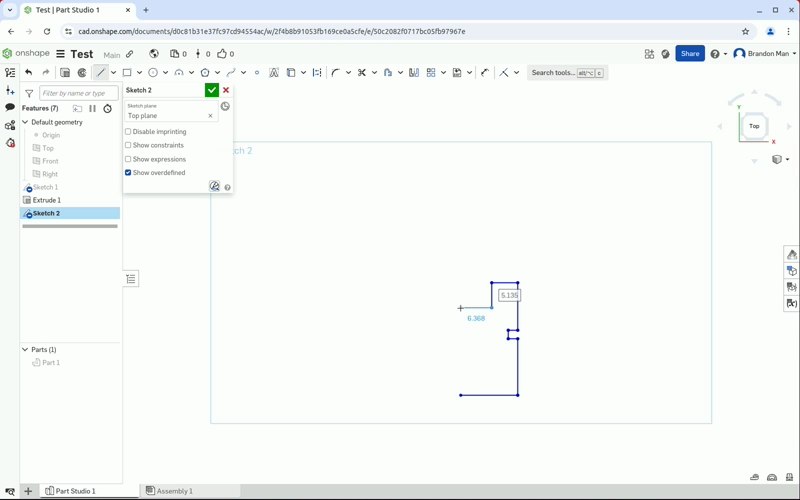
key_up(shift)
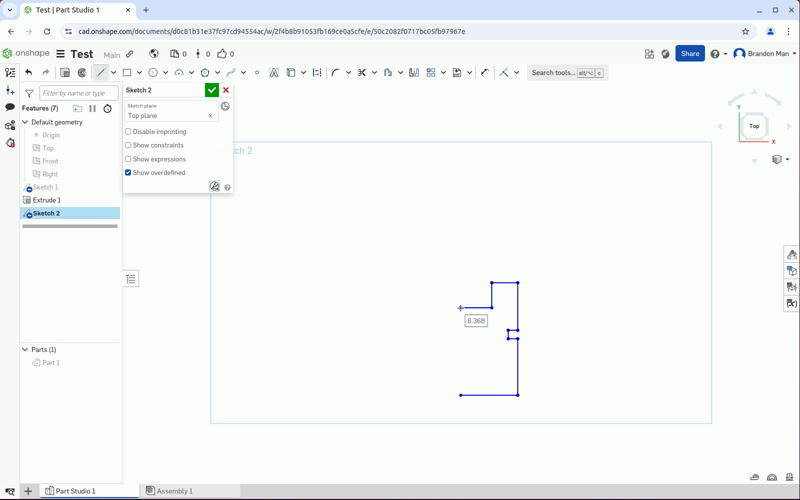
key_down(shift)
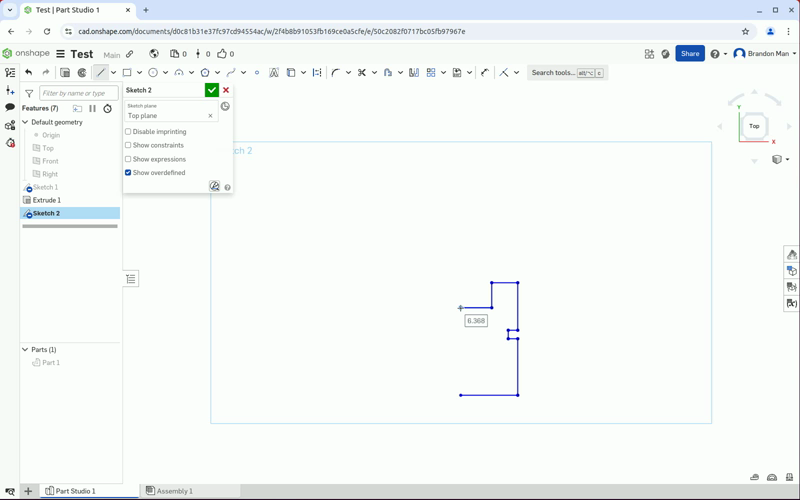
mouse_move(460, 395)
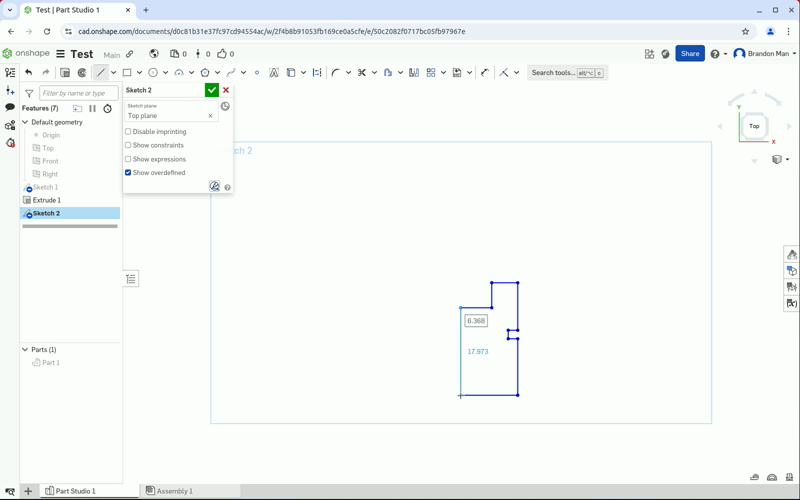
key_up(shift)
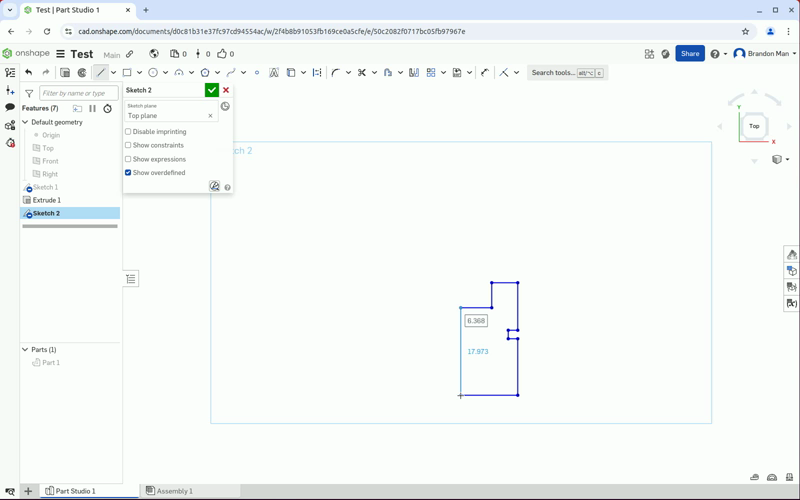
click(460, 395)
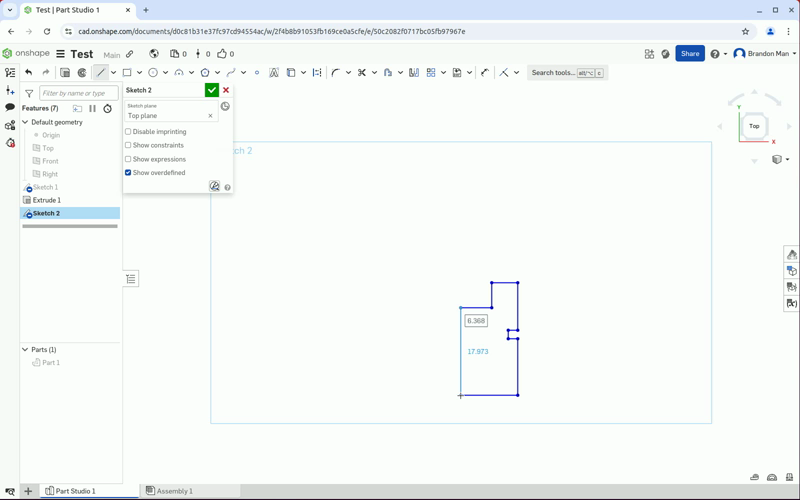
key(esc)
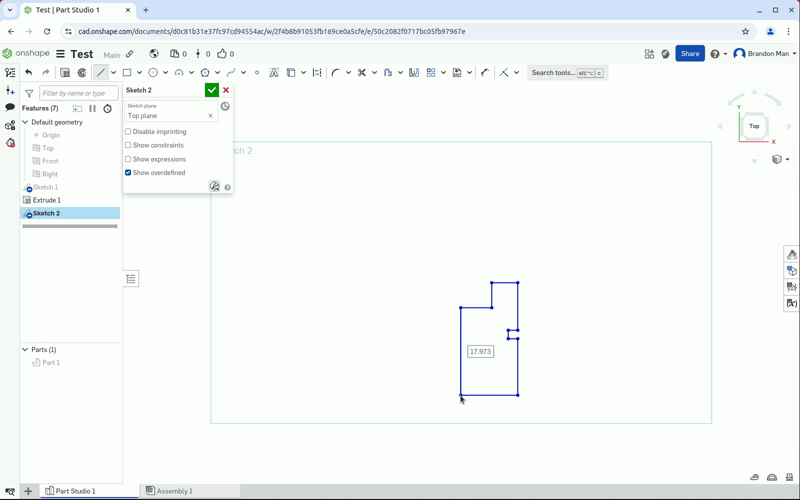
mouse_move(495, 342)
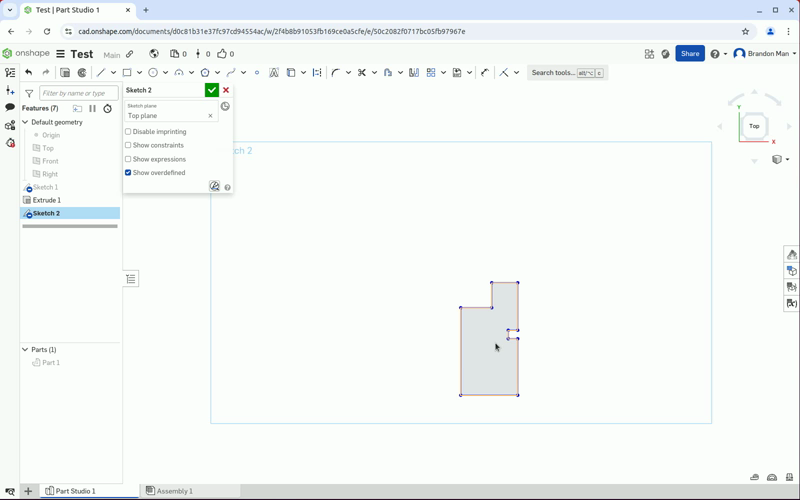
click(495, 342)
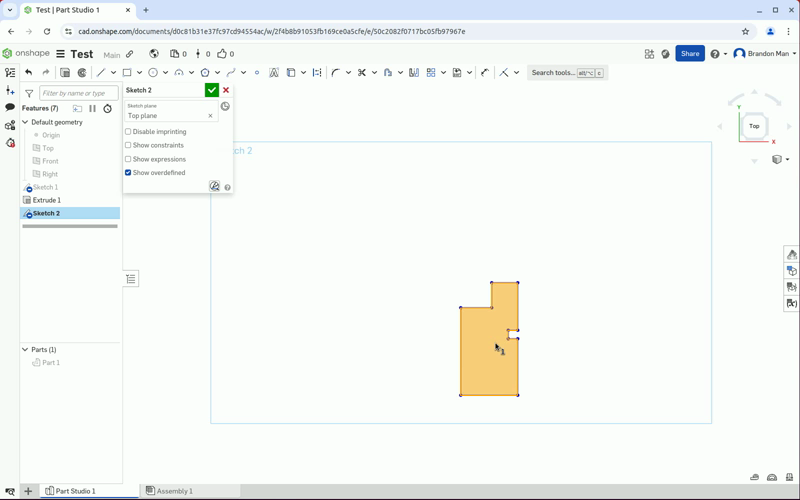
mouse_move(73, 352)
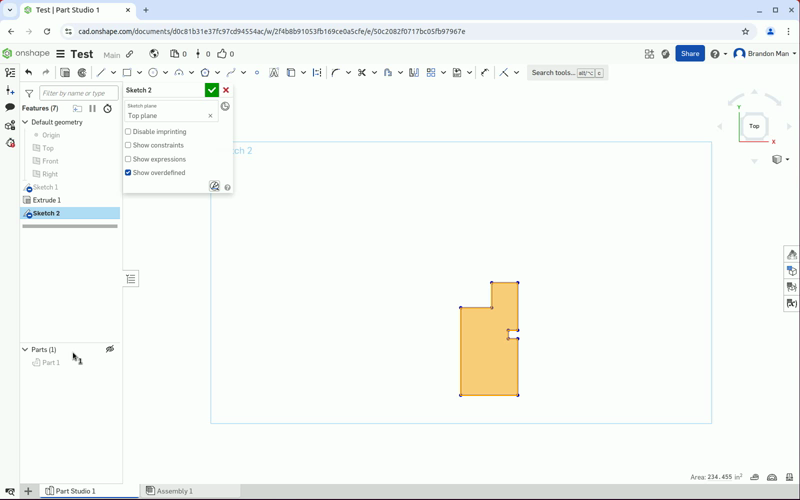
key(shift+y)
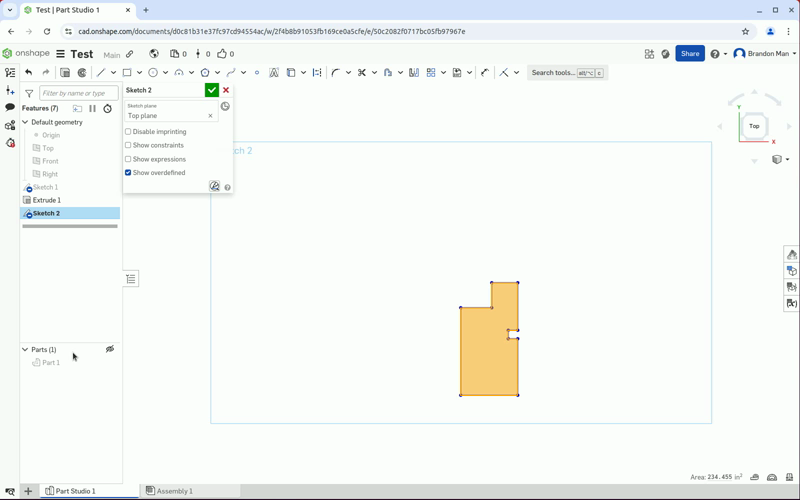
key(shift+e)
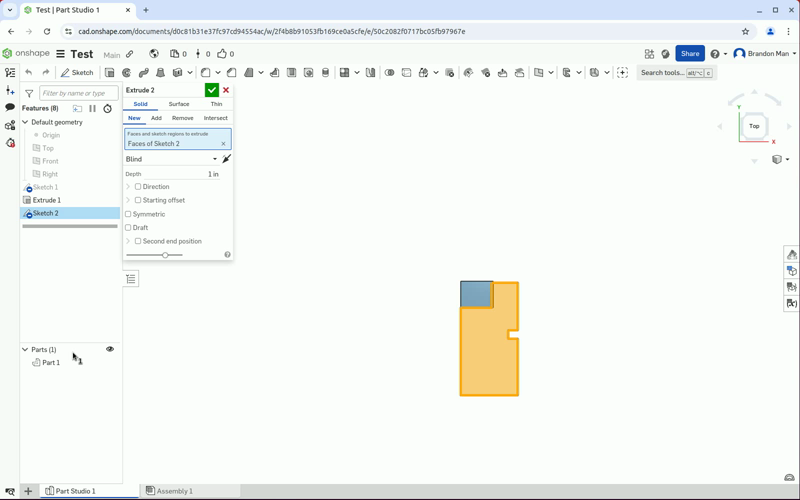
mouse_move(143, 106)
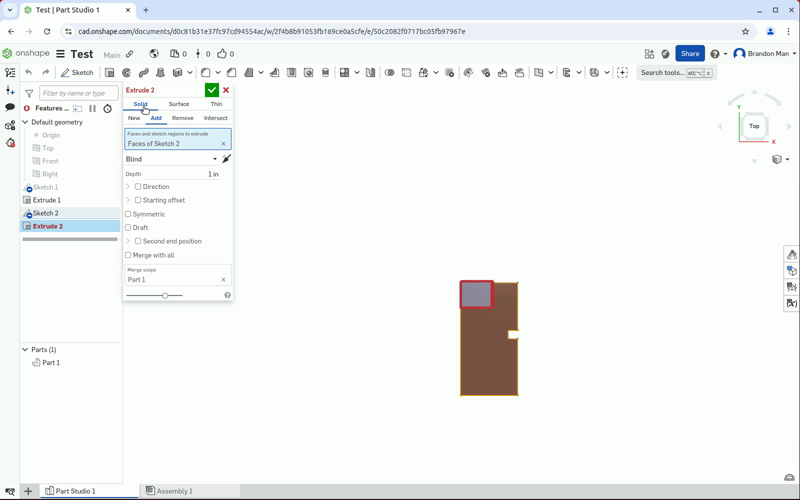
click(143, 106)
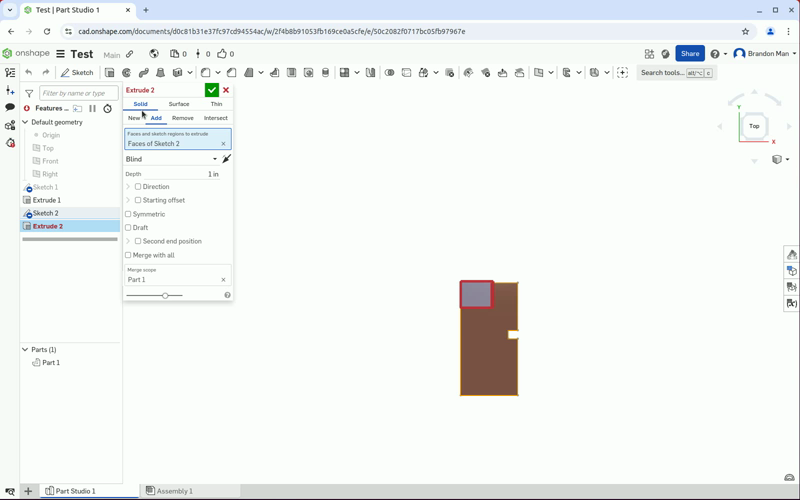
mouse_move(137, 120)
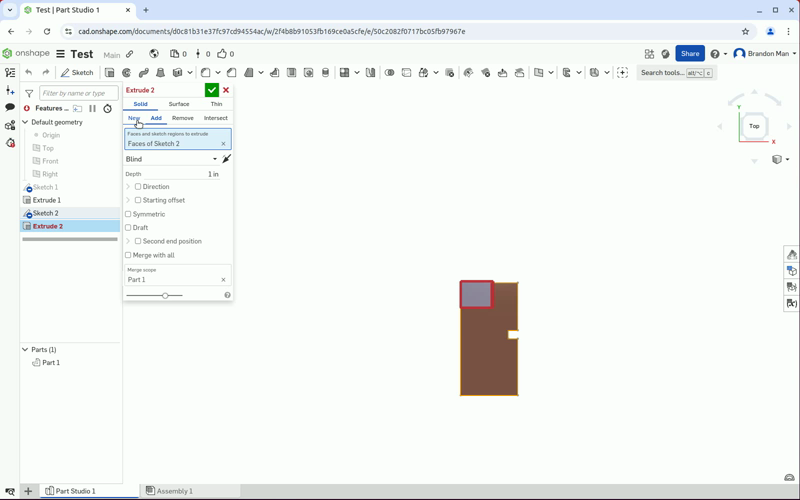
click(137, 120)
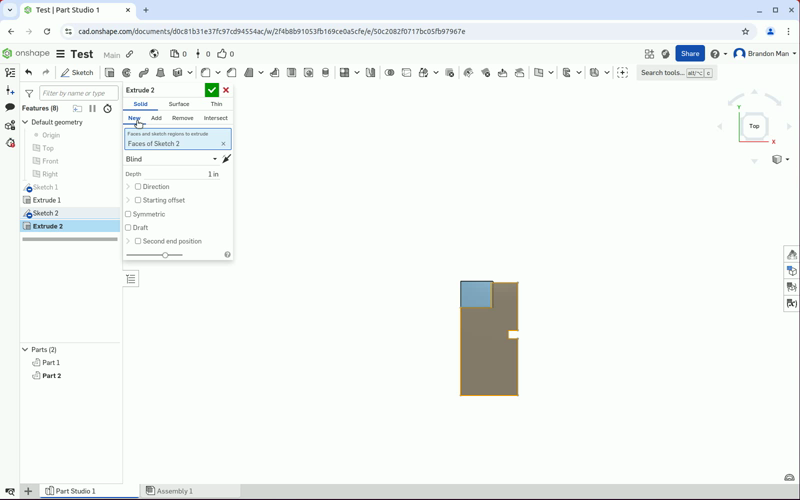
key(tab, 4)
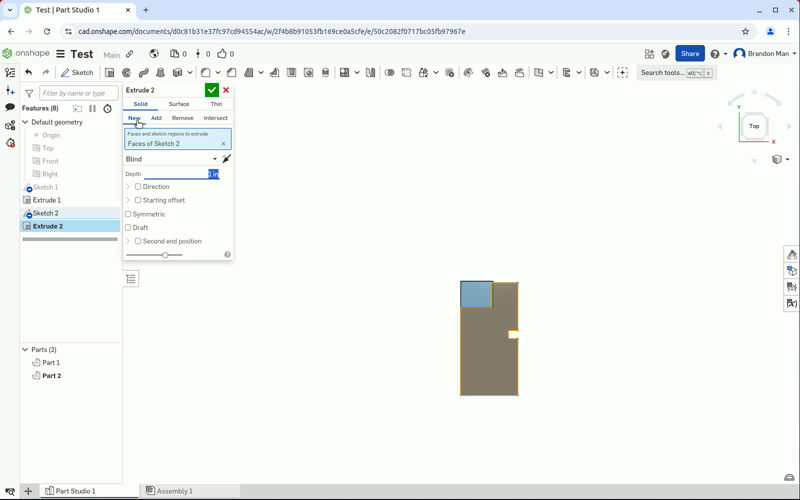
text(-0.722)
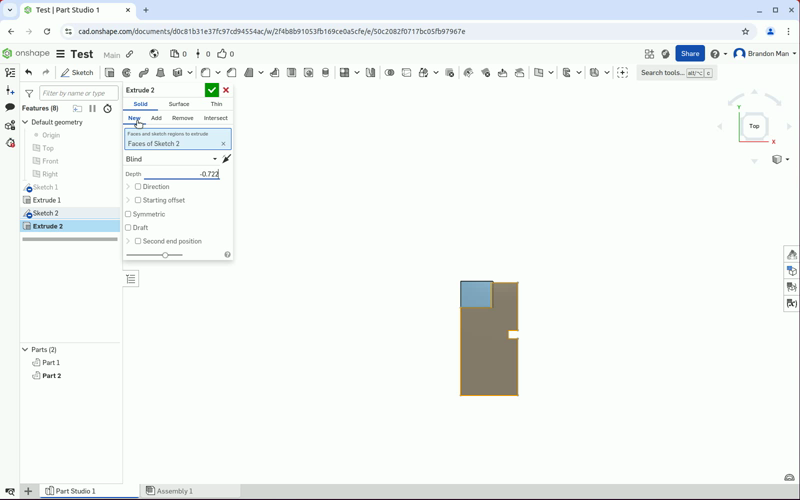
key(enter)
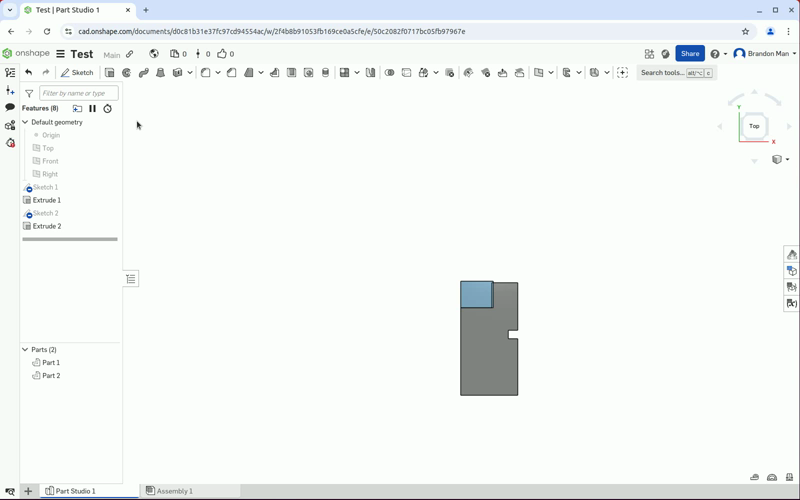
key(shift+h)
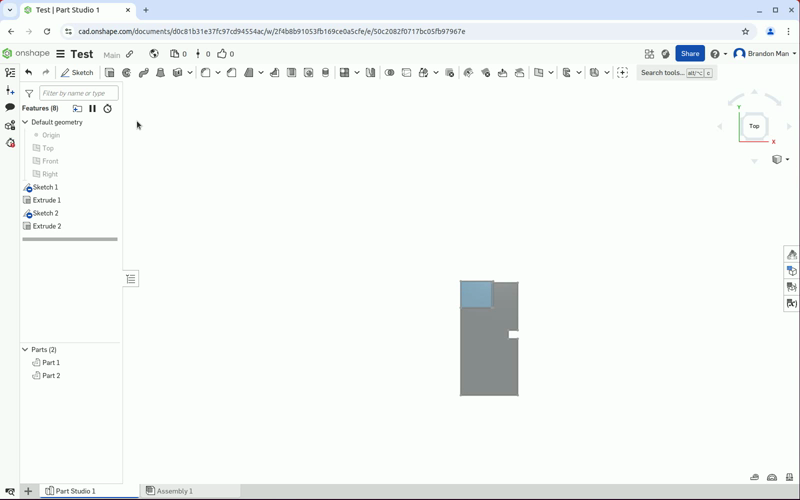
key(shift+h)
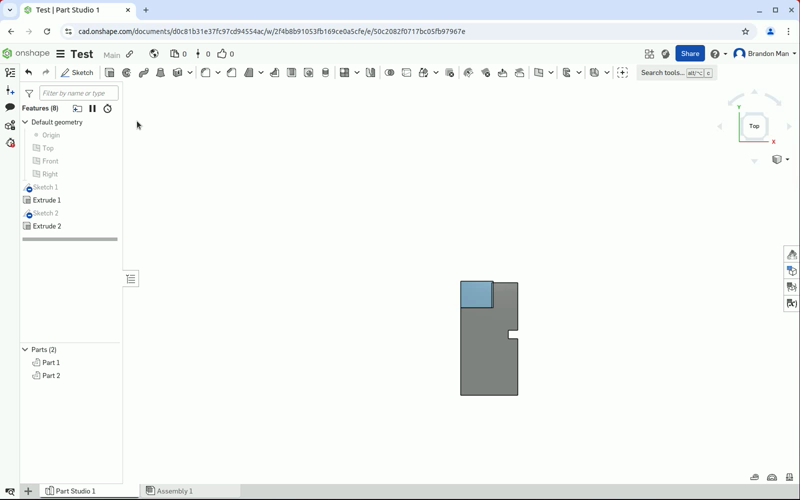
mouse_move(73, 189)
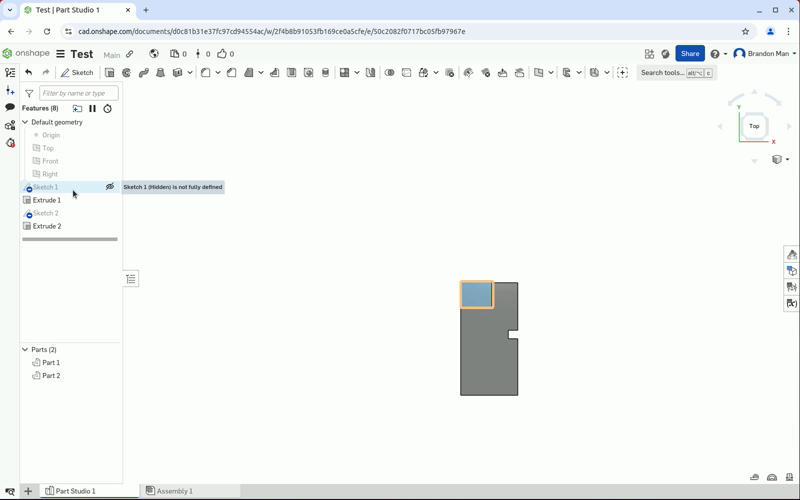
click(73, 189)
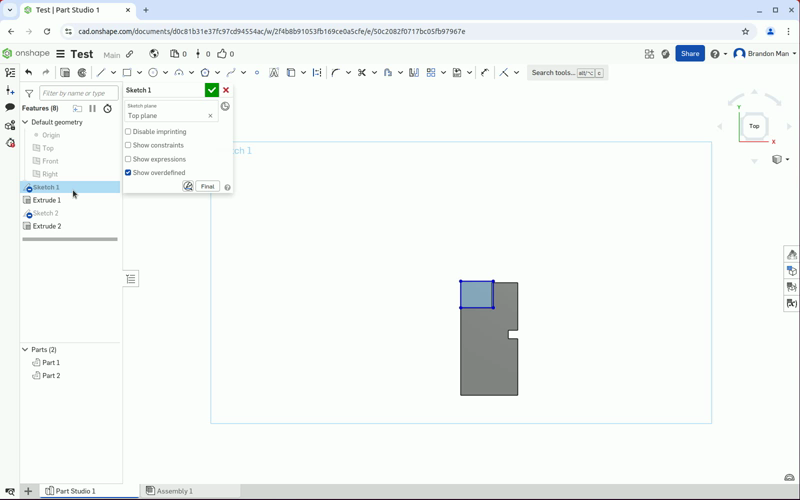
mouse_move(229, 92)
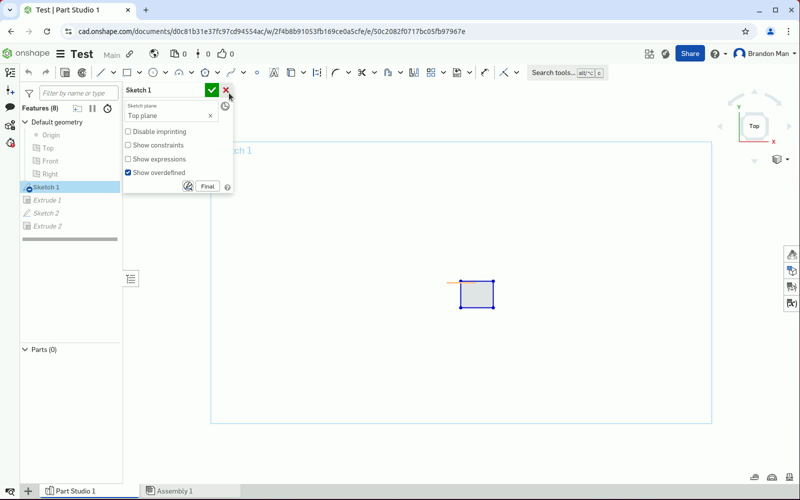
click(229, 92)
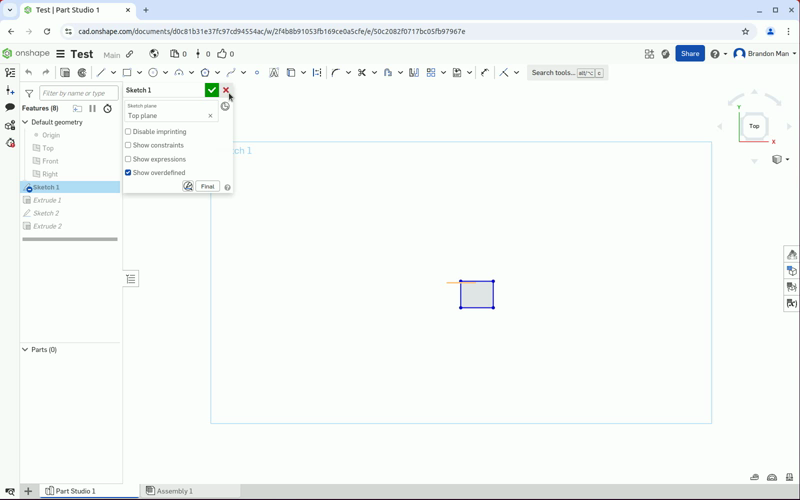
key(shift+s)
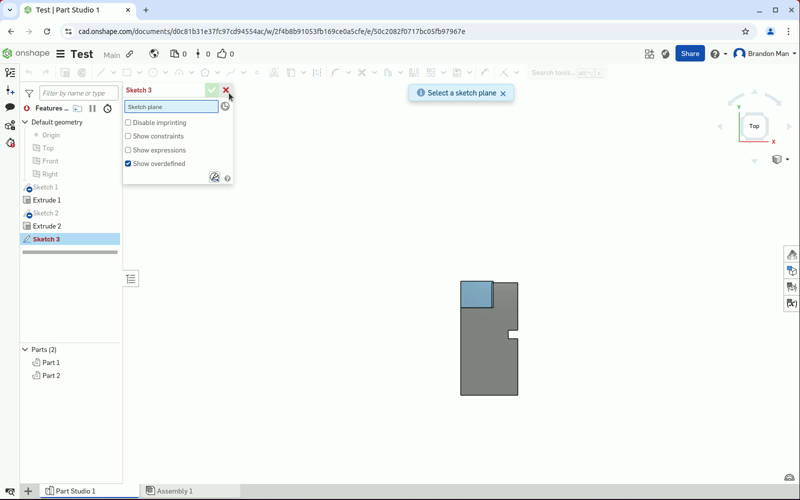
mouse_move(73, 150)
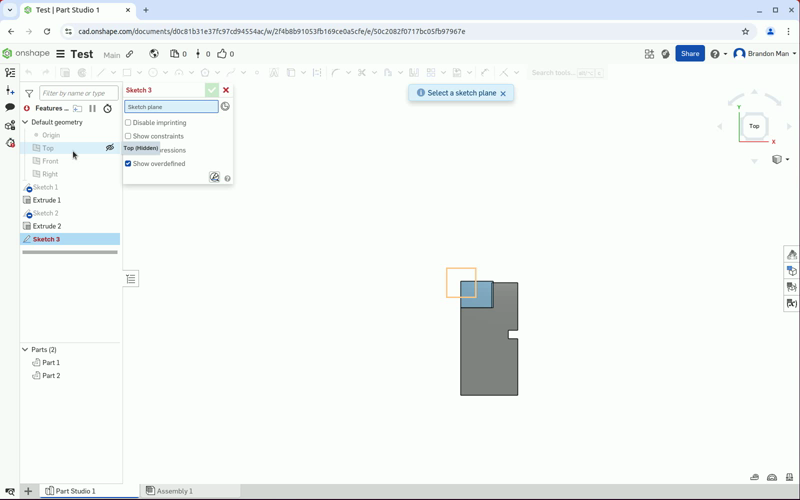
click(73, 150)
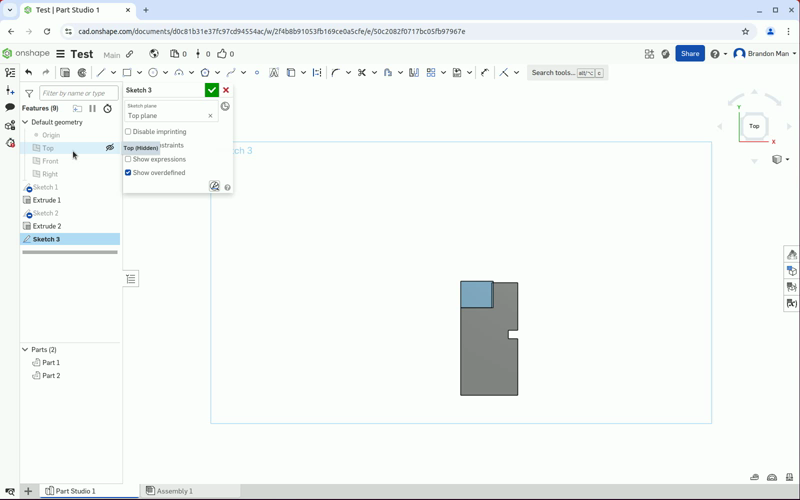
mouse_move(73, 352)
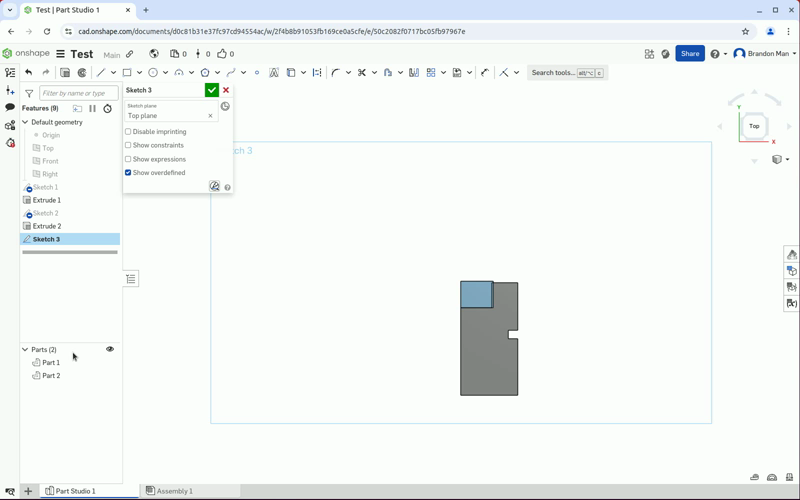
key(y)
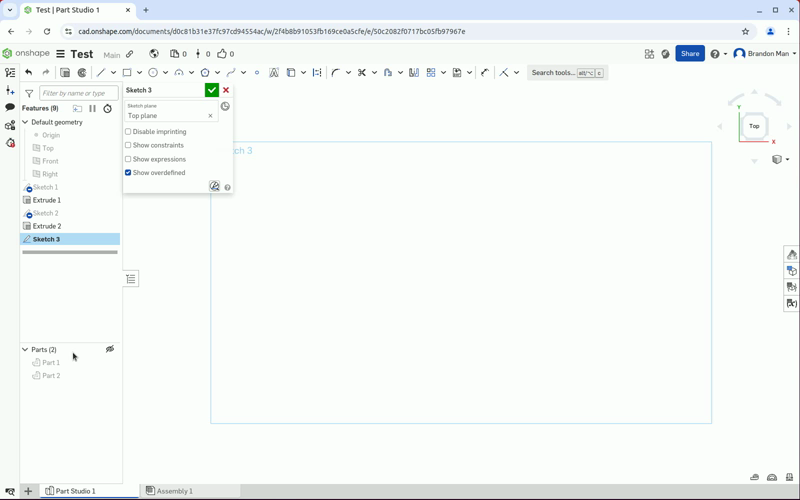
key(l)
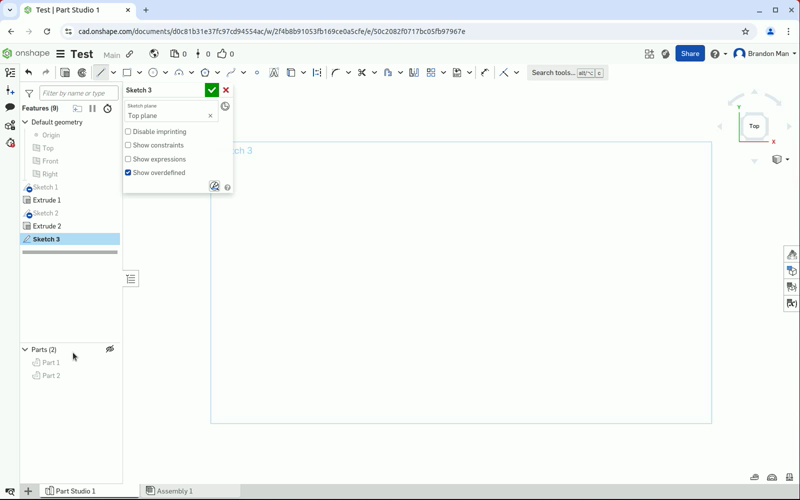
key_down(shift)
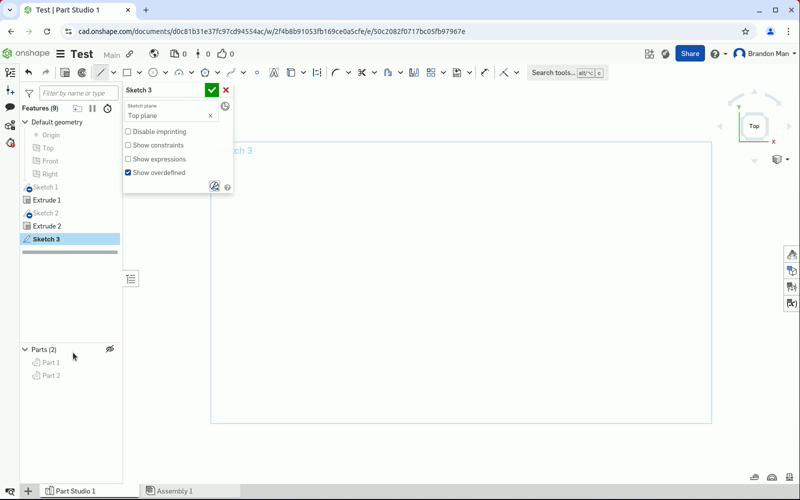
mouse_move(507, 339)
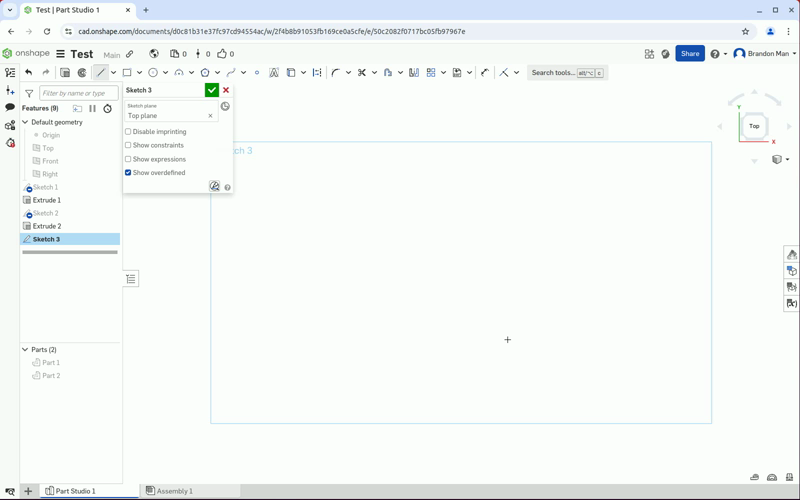
click(507, 339)
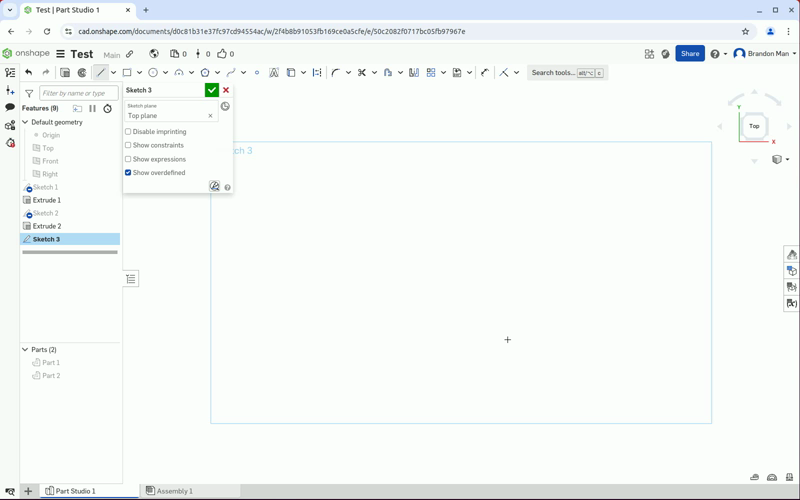
key_up(shift)
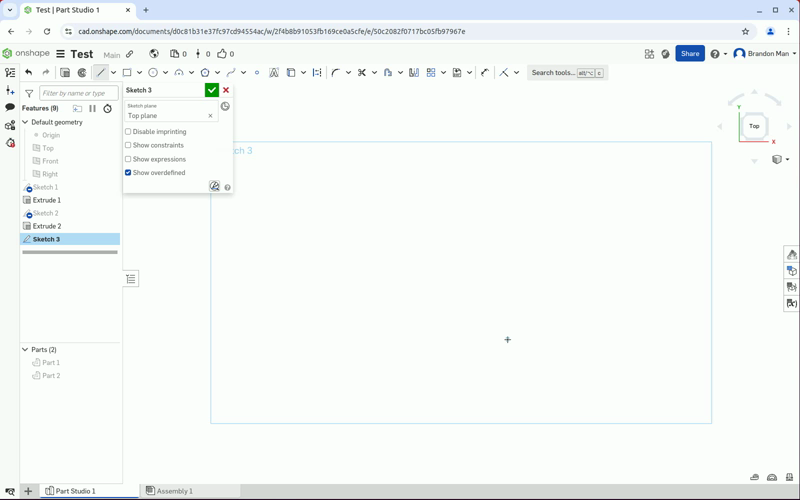
key_down(shift)
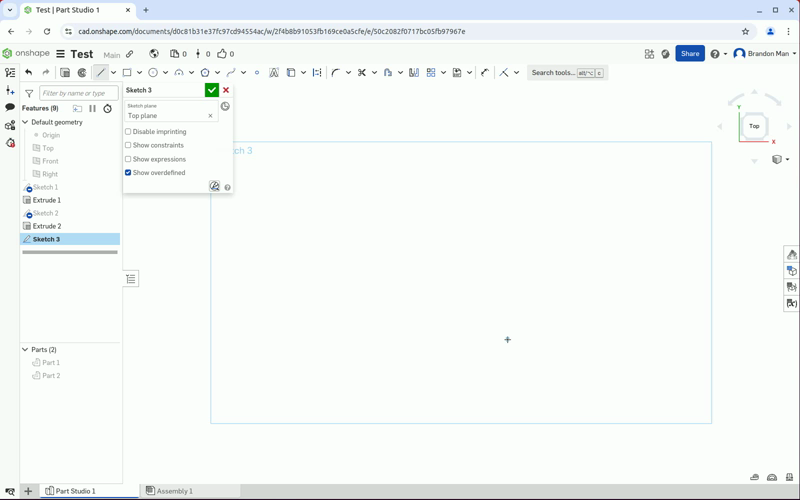
mouse_move(537, 339)
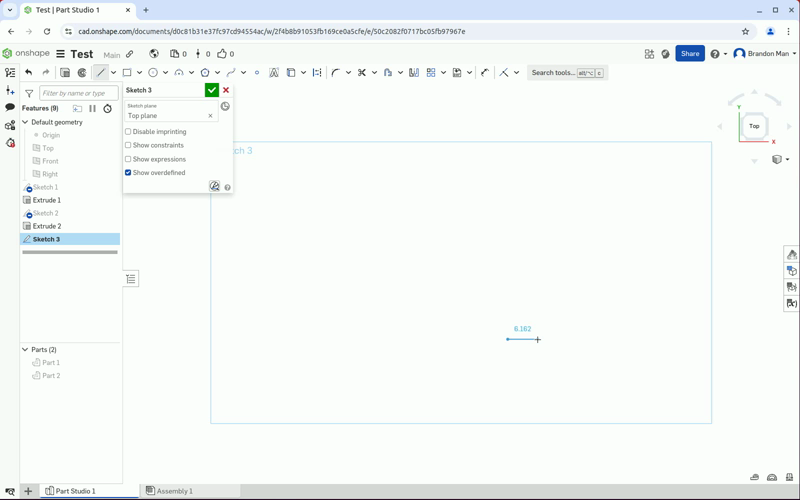
mouse_move(518, 339)
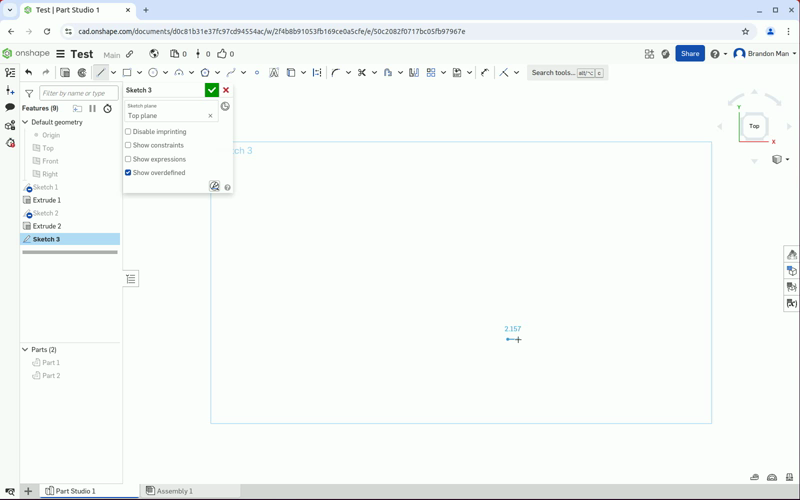
click(518, 339)
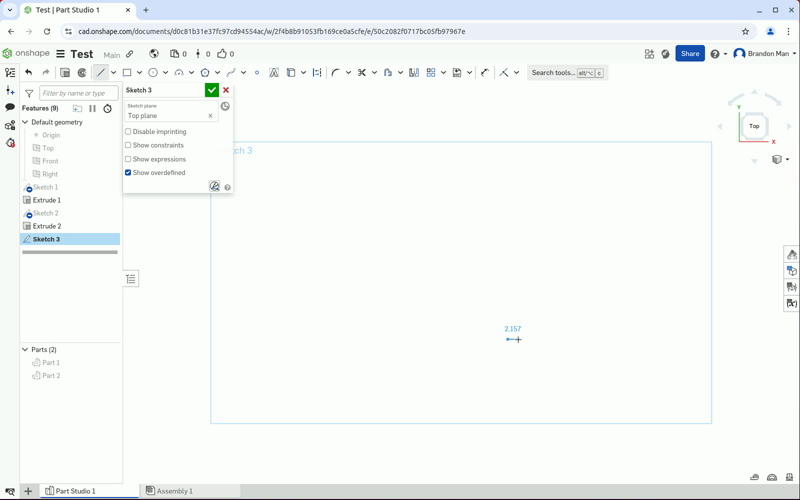
key_up(shift)
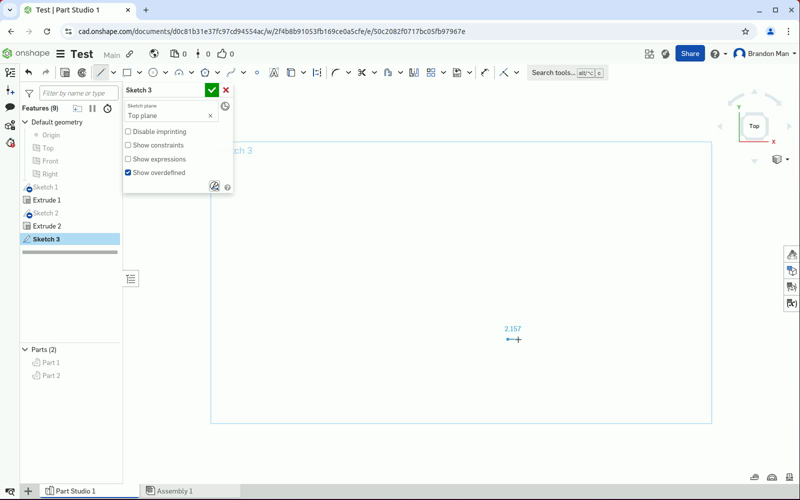
key_down(shift)
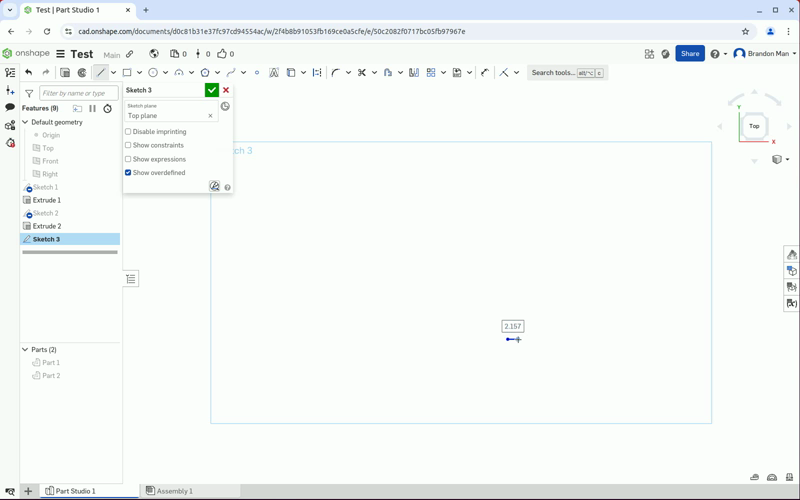
mouse_move(548, 339)
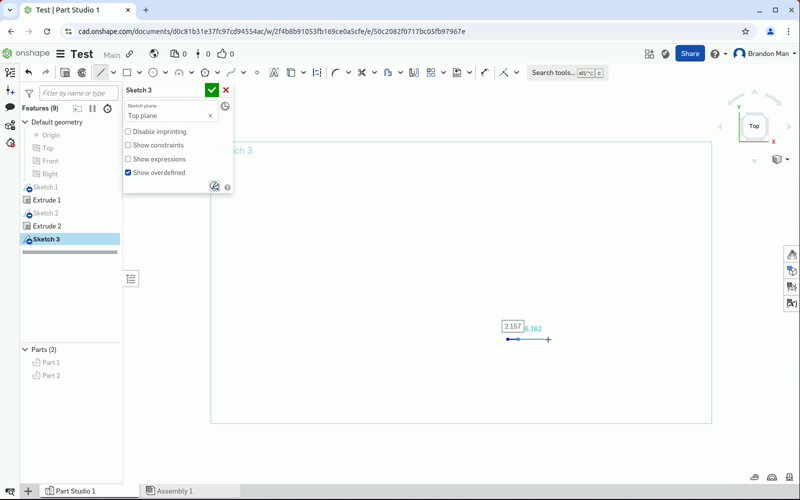
mouse_move(518, 328)
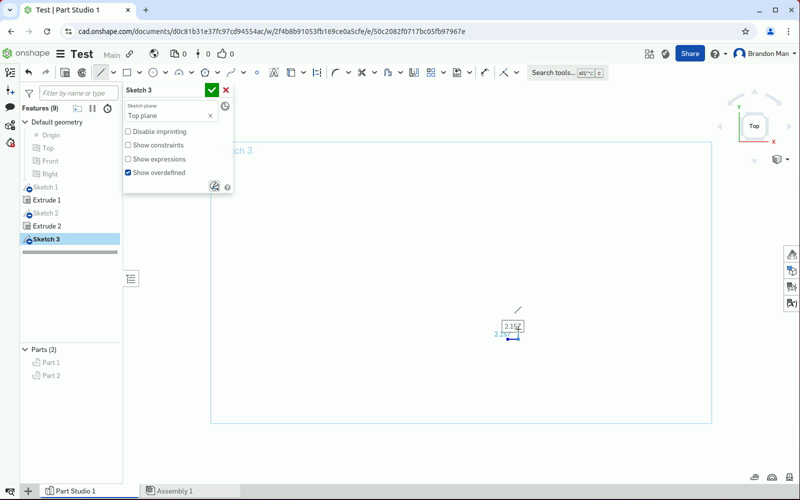
click(518, 328)
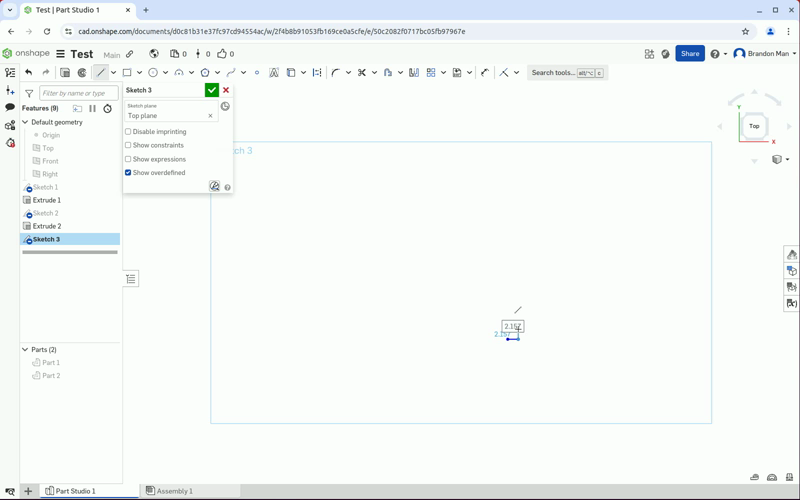
key_up(shift)
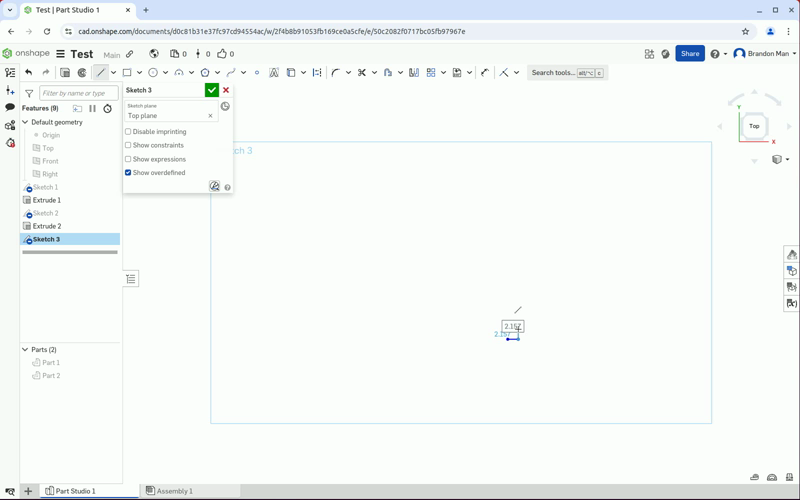
key_down(shift)
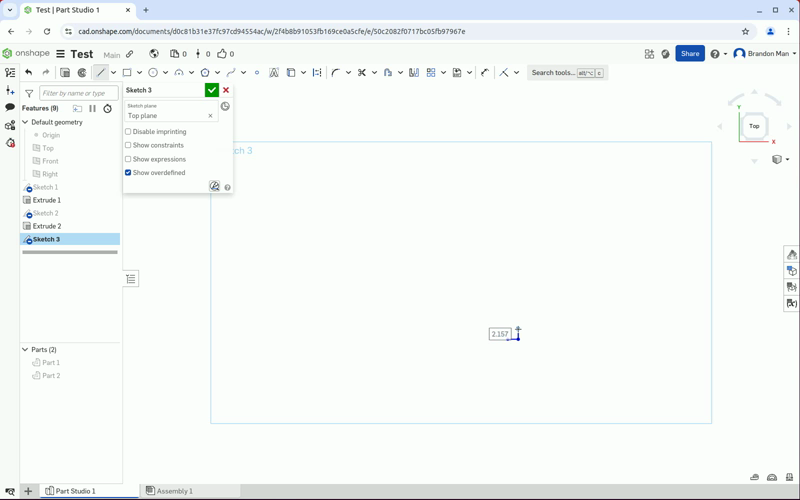
mouse_move(548, 328)
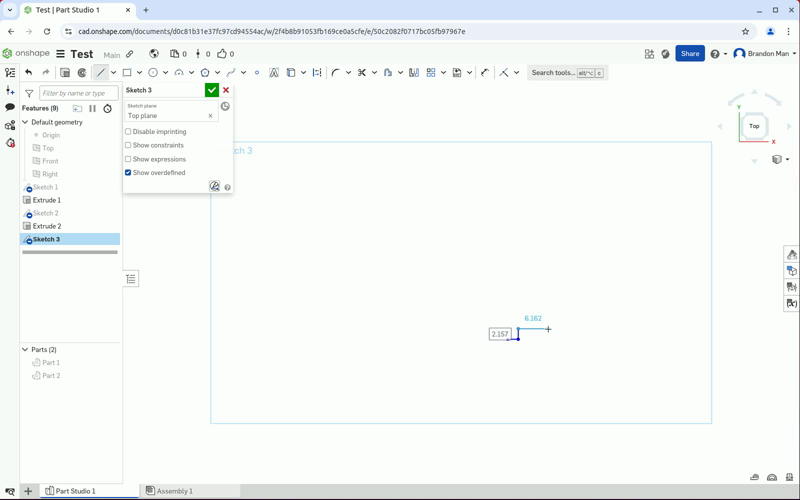
mouse_move(507, 328)
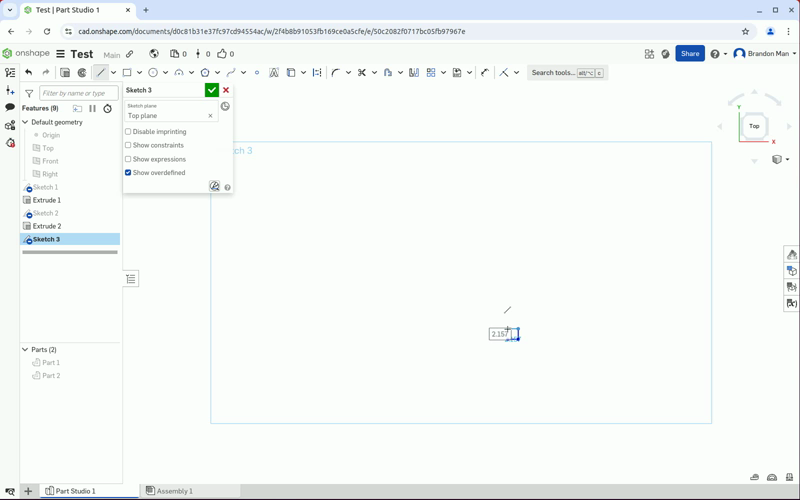
click(507, 328)
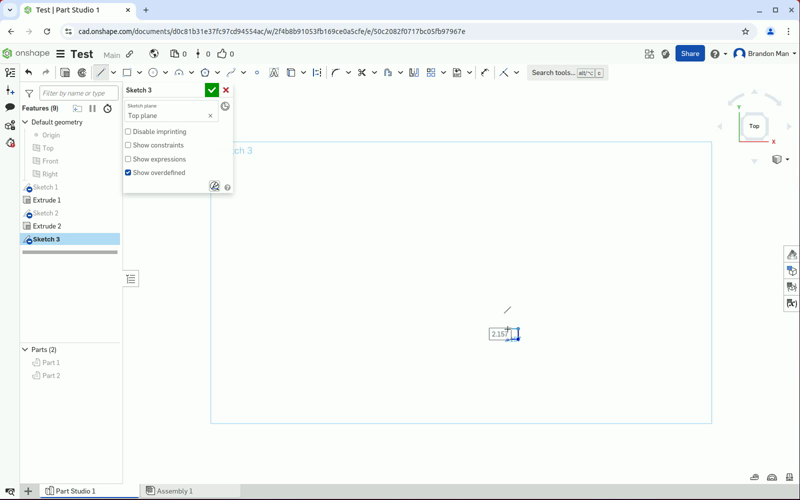
key_up(shift)
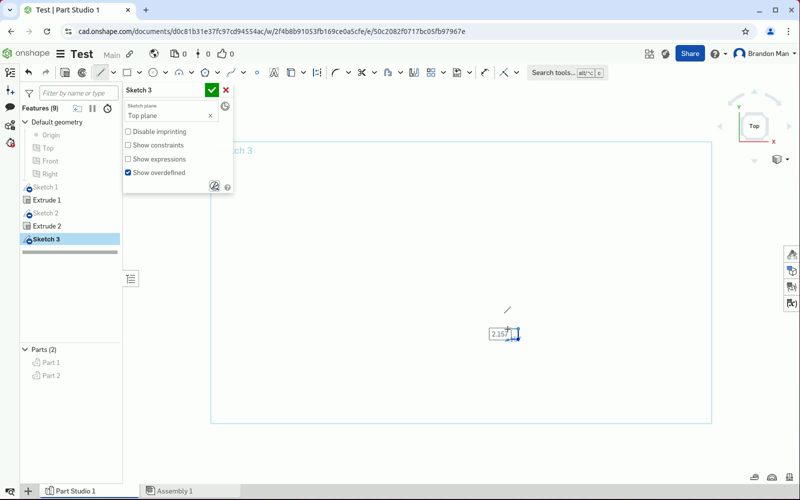
mouse_move(537, 328)
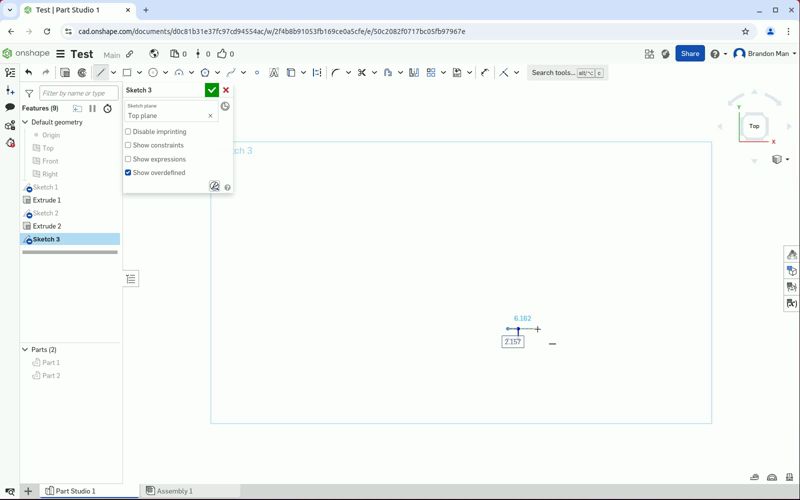
key_down(shift)
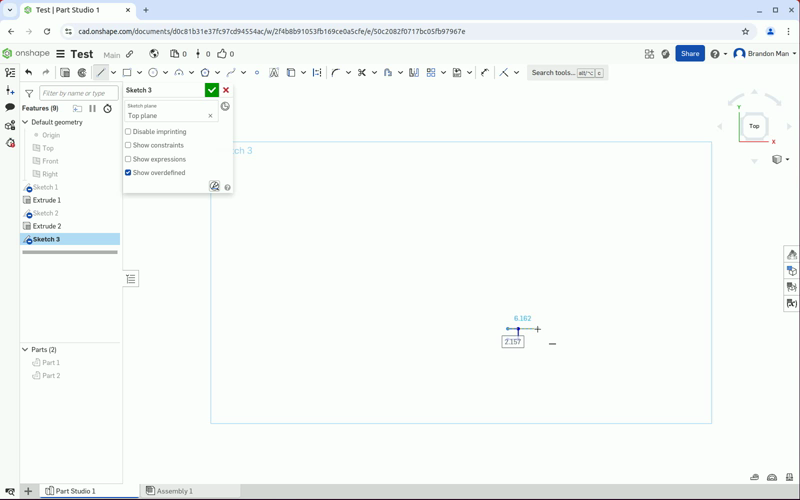
mouse_move(507, 339)
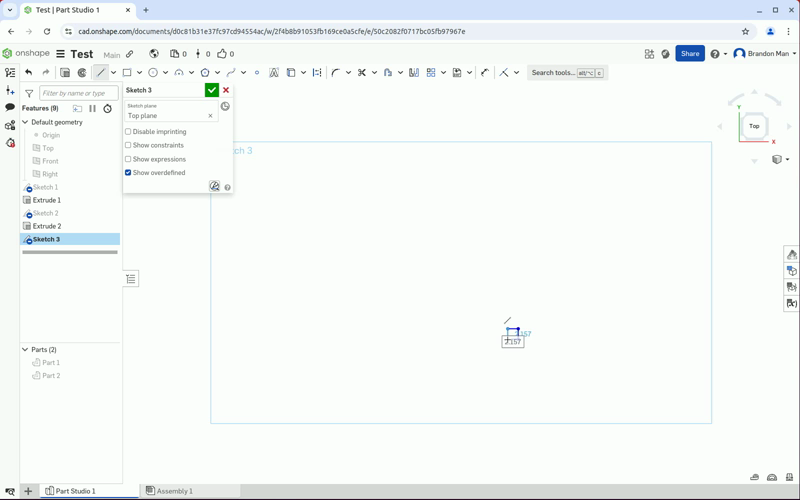
key_up(shift)
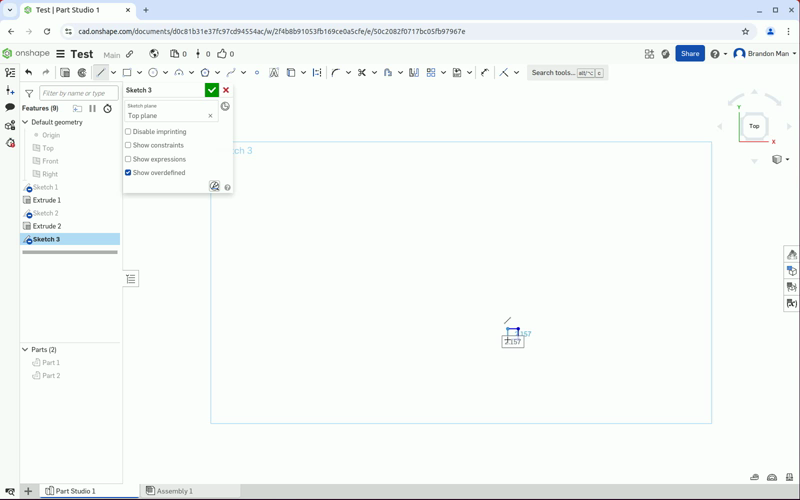
click(507, 339)
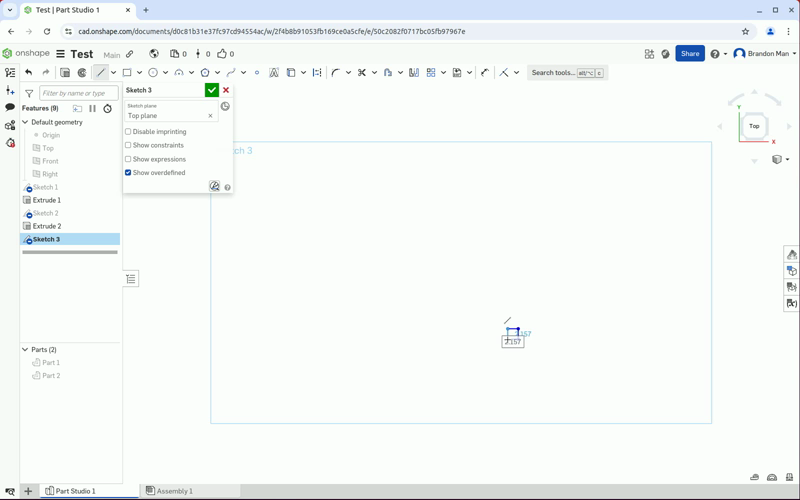
key(esc)
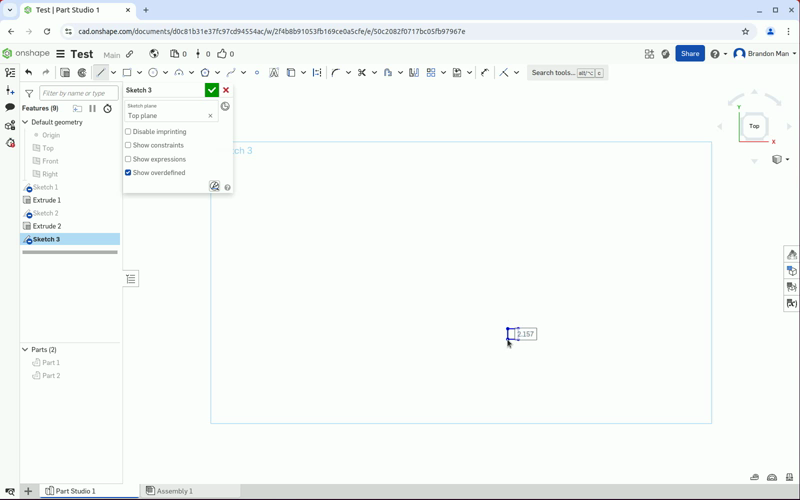
mouse_move(511, 337)
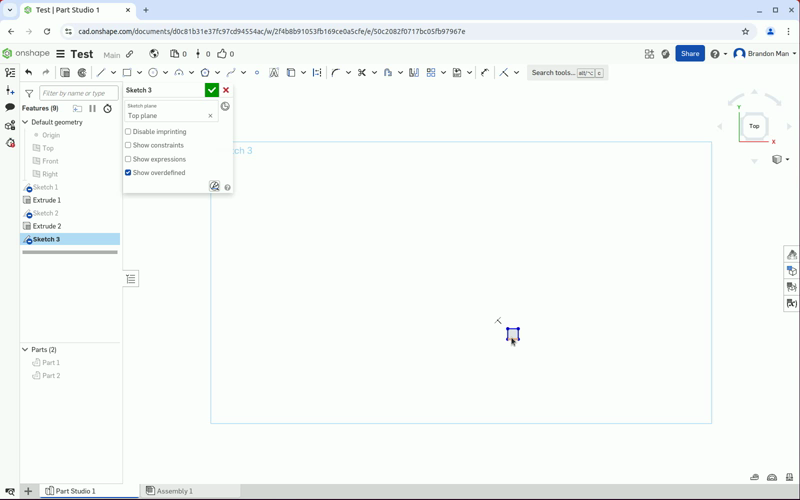
scroll(6)
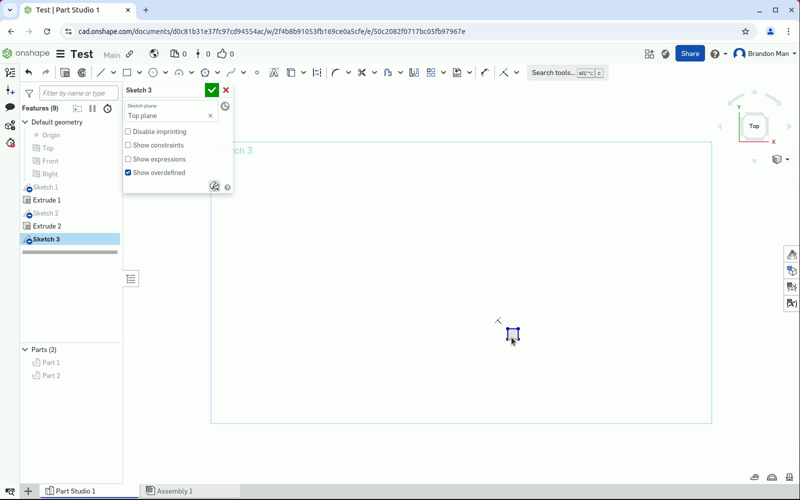
scroll(6)
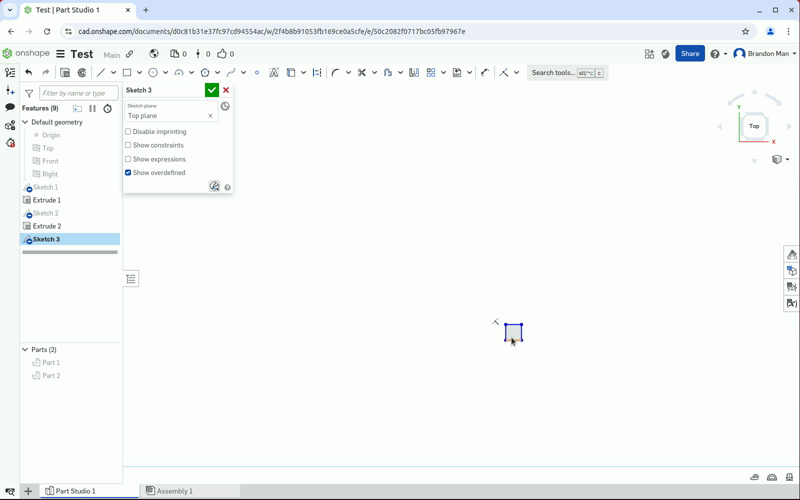
scroll(6)
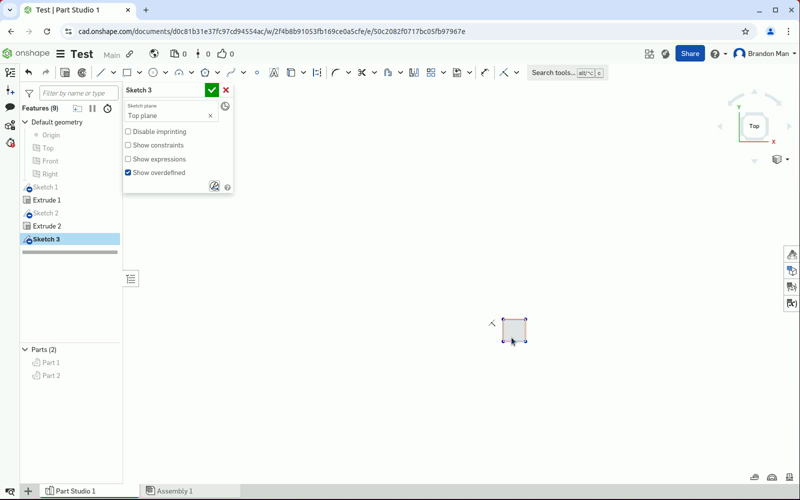
scroll(6)
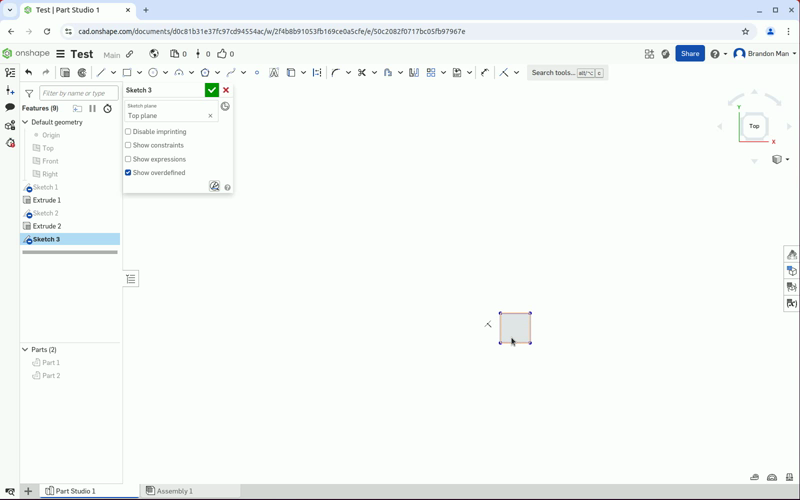
scroll(6)
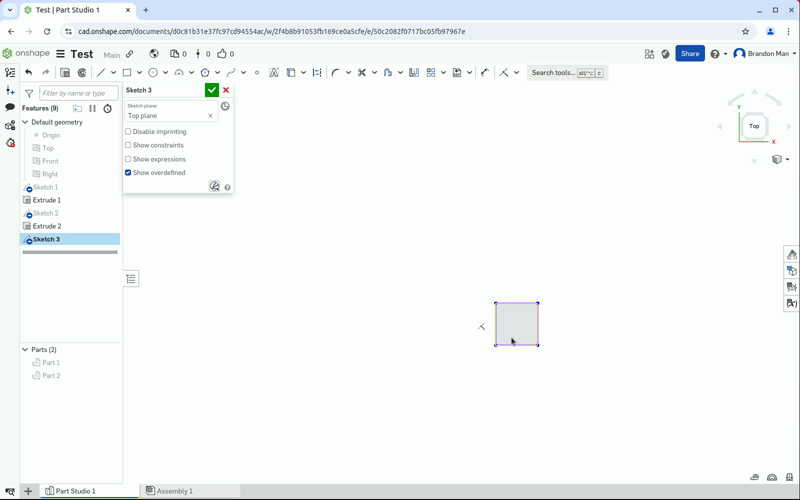
scroll(6)
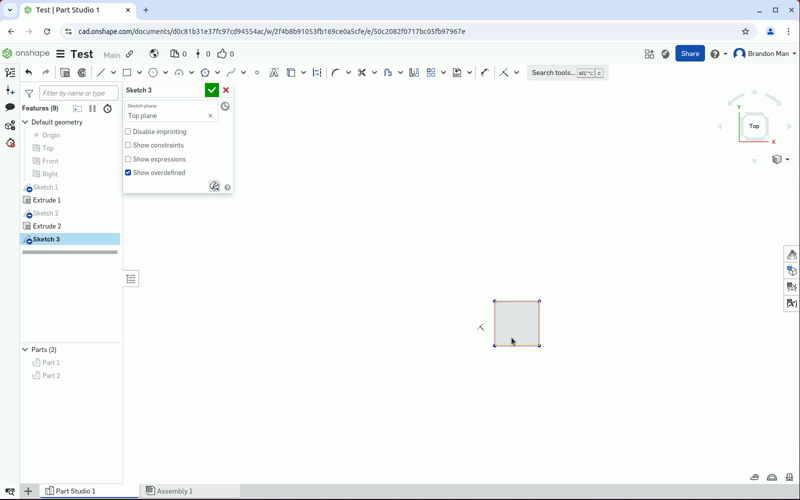
scroll(6)
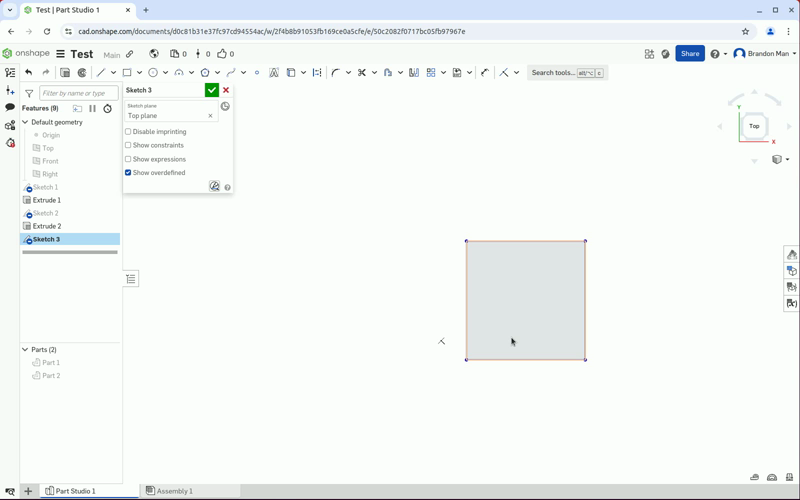
click(511, 337)
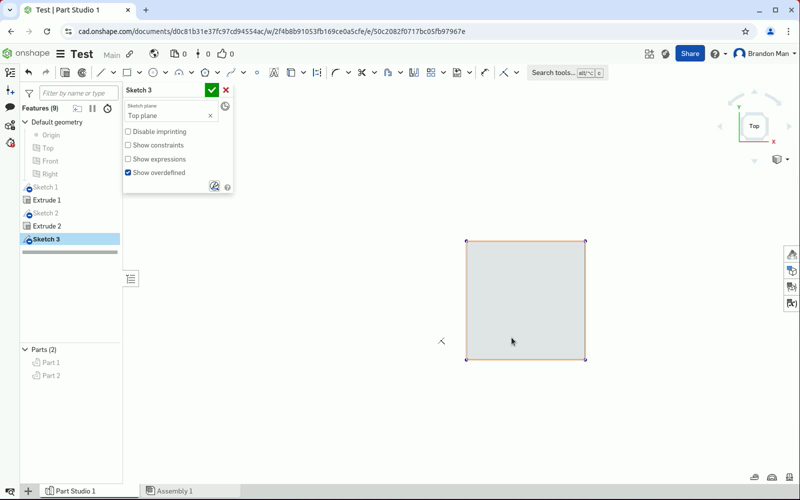
scroll(-6)
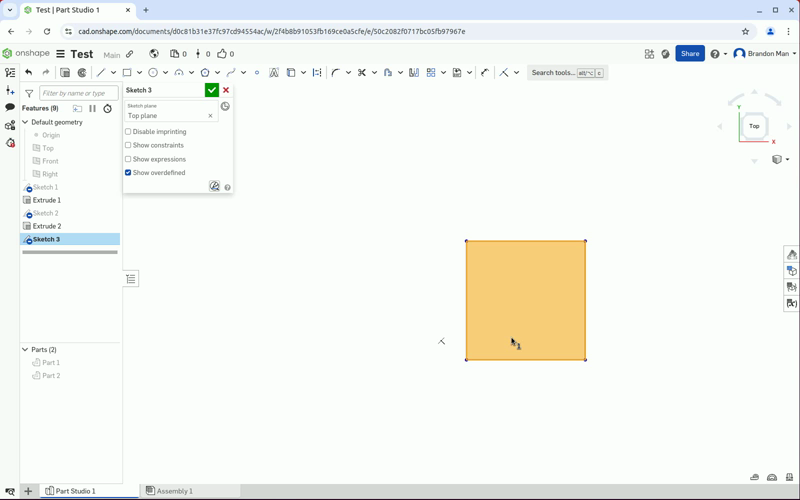
scroll(-6)
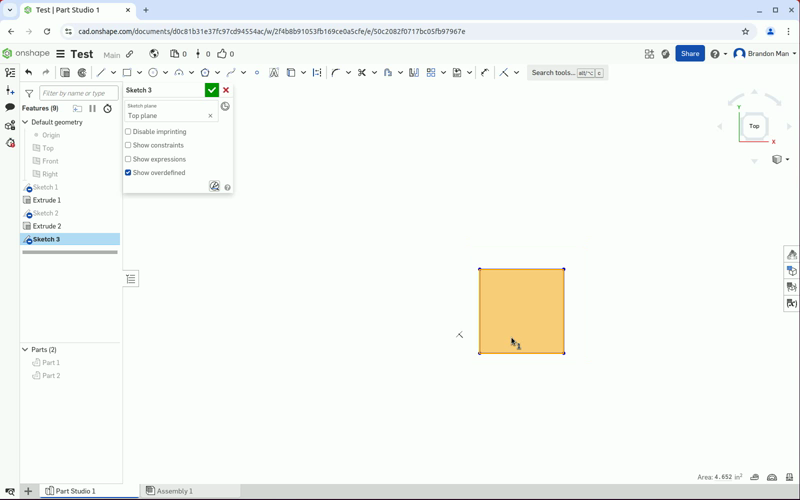
scroll(-6)
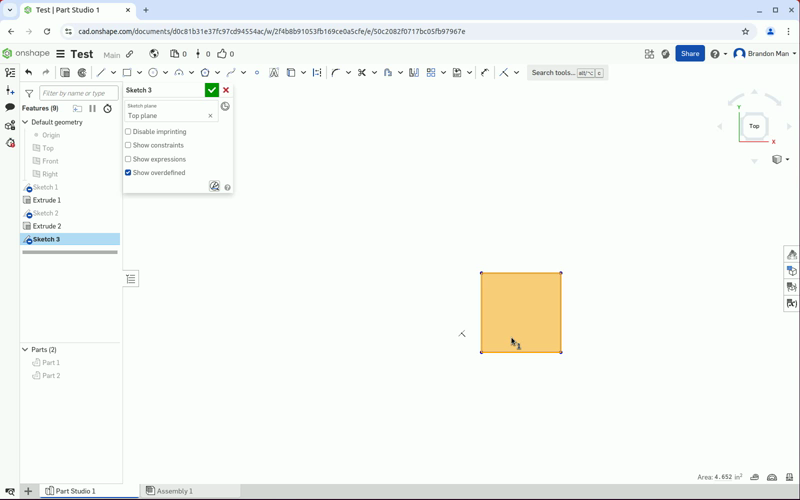
scroll(-6)
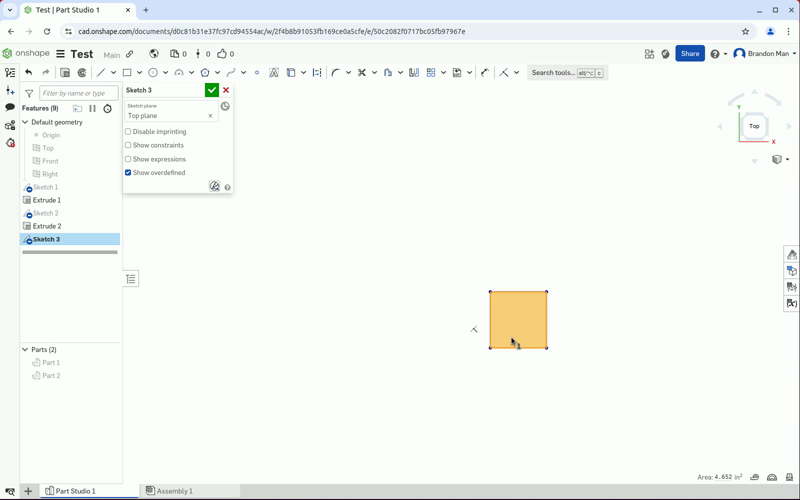
scroll(-6)
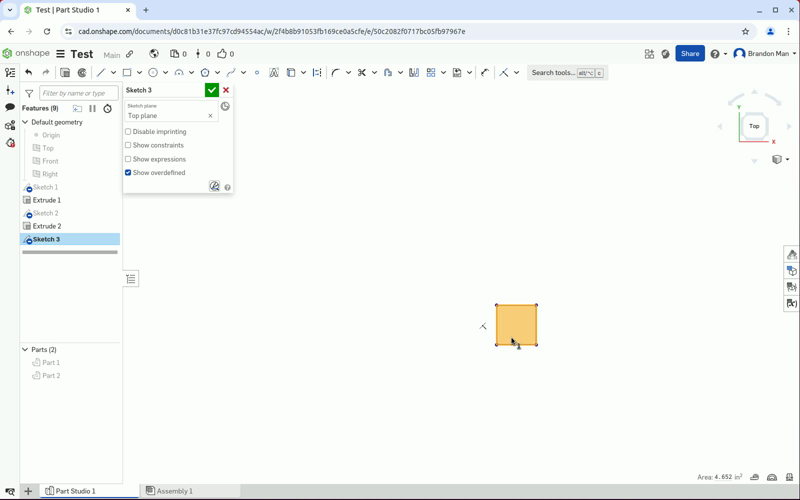
scroll(-6)
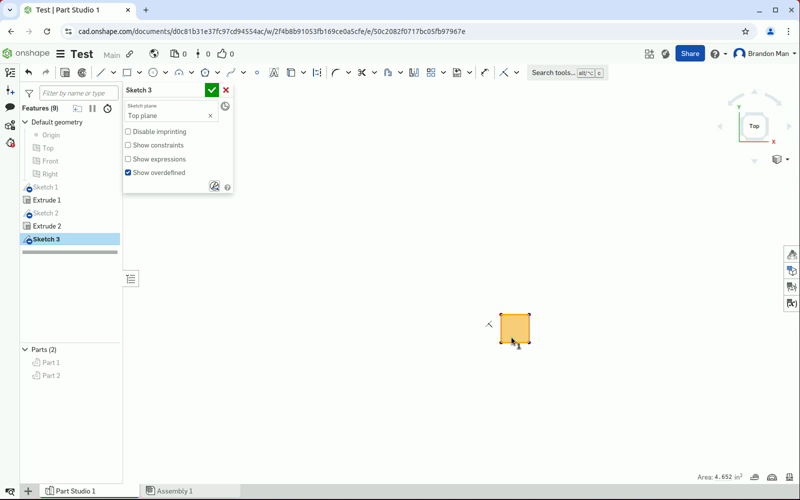
scroll(-6)
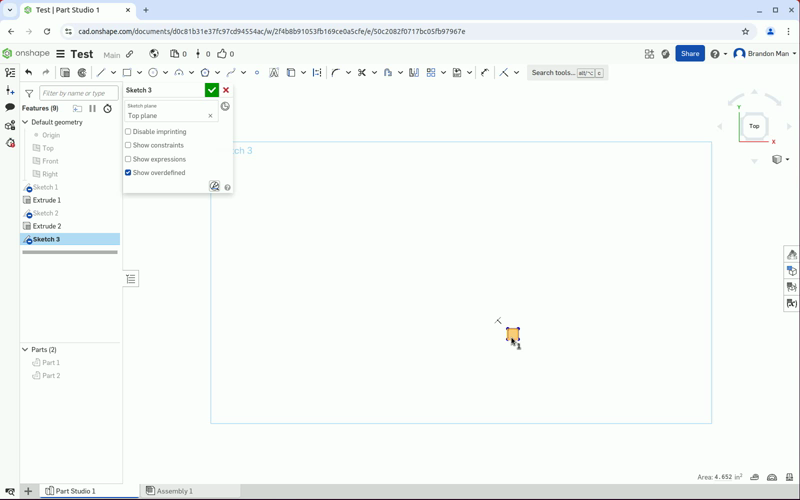
mouse_move(73, 352)
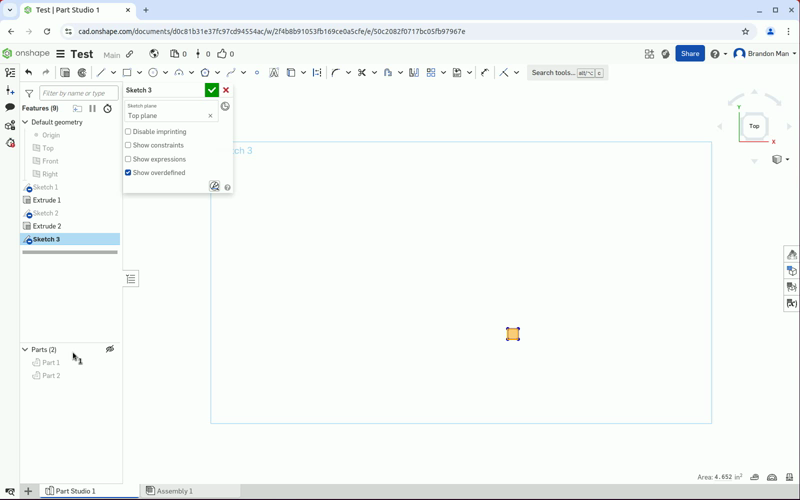
key(shift+y)
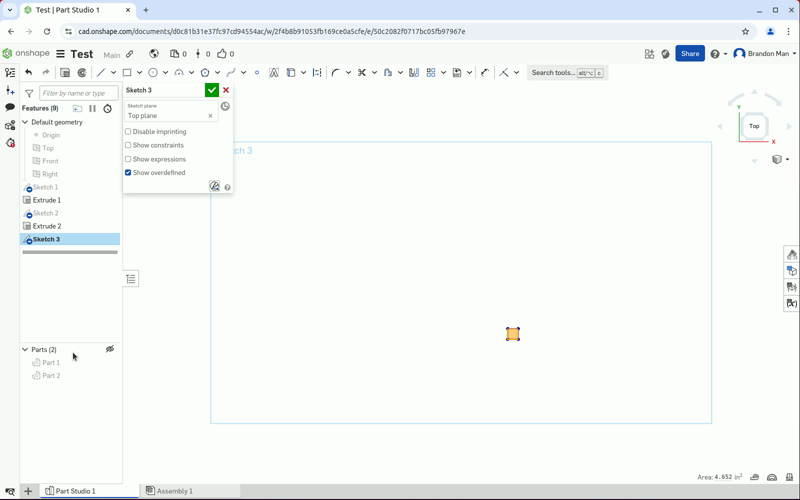
key(shift+e)
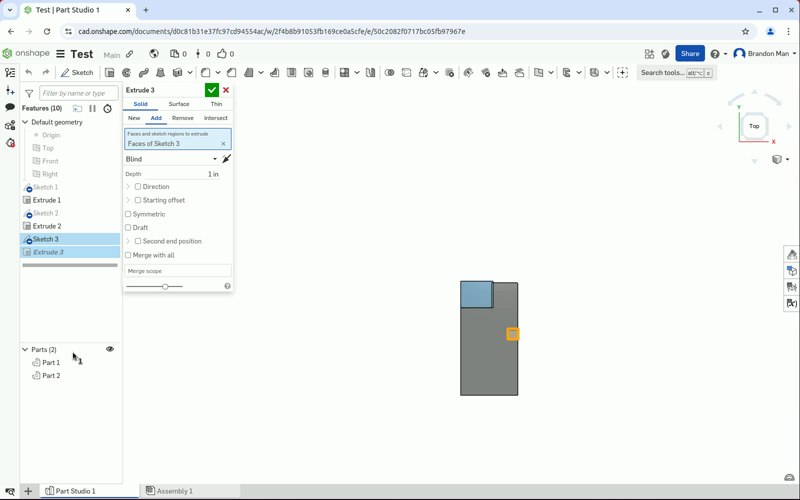
mouse_move(143, 106)
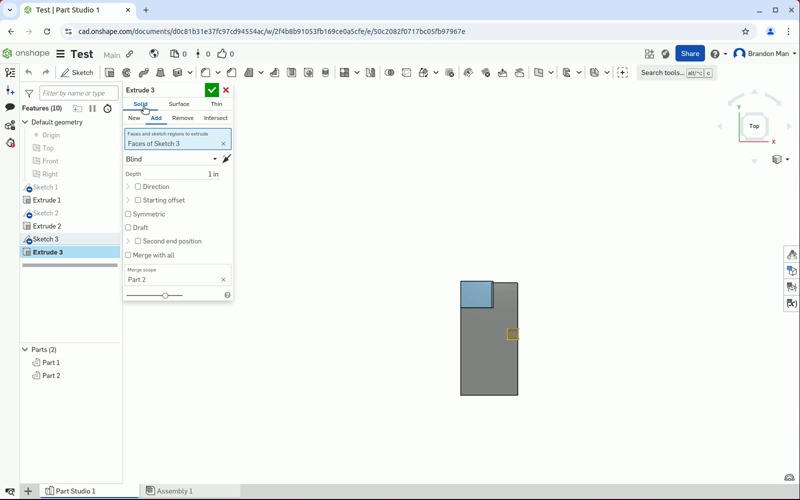
click(143, 106)
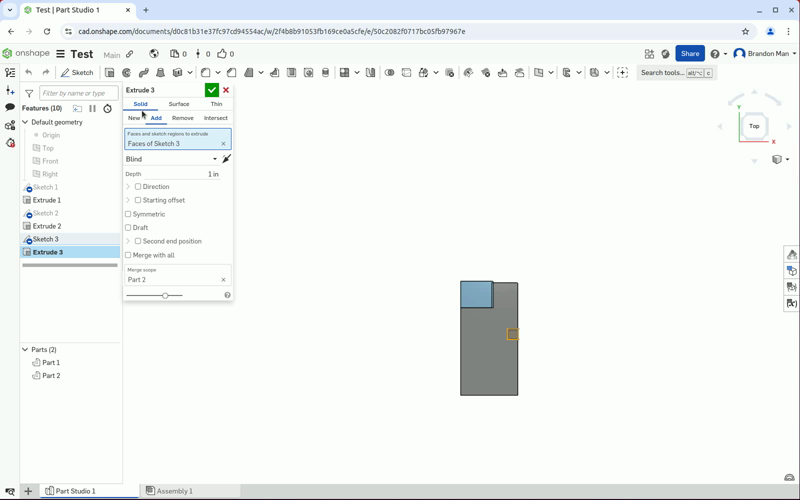
mouse_move(137, 120)
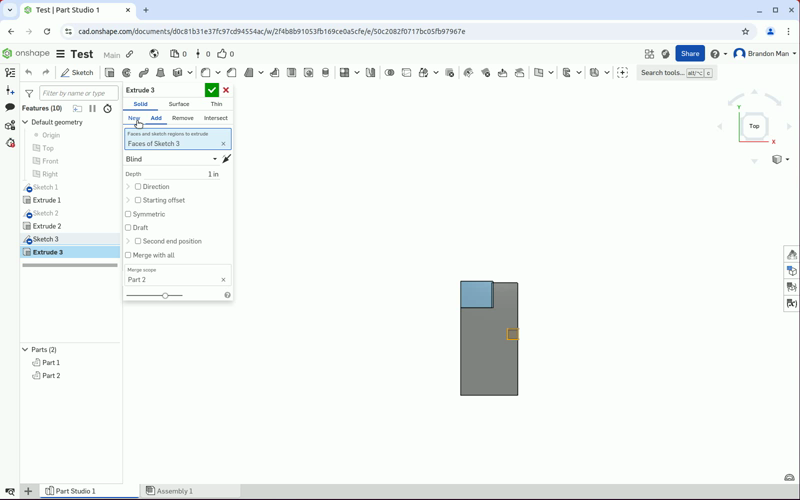
click(137, 120)
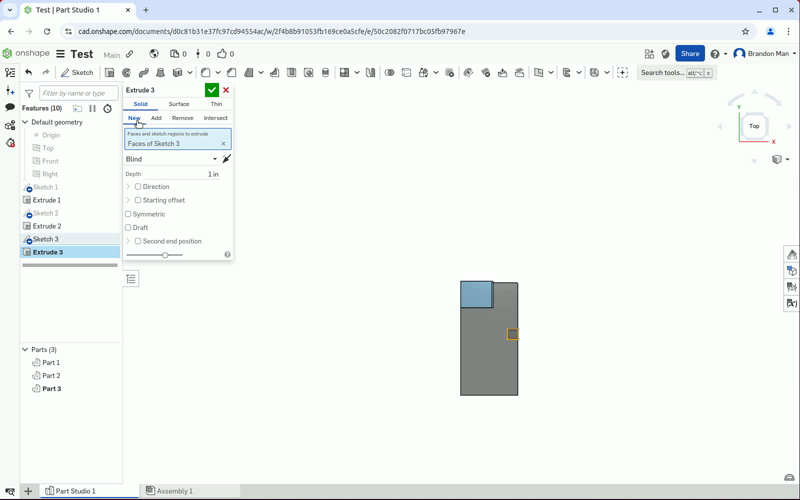
key(tab, 4)
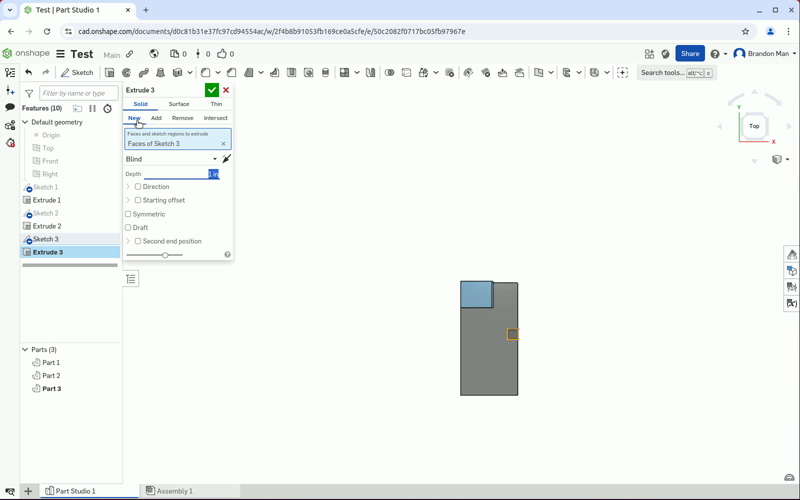
text(-0.722)
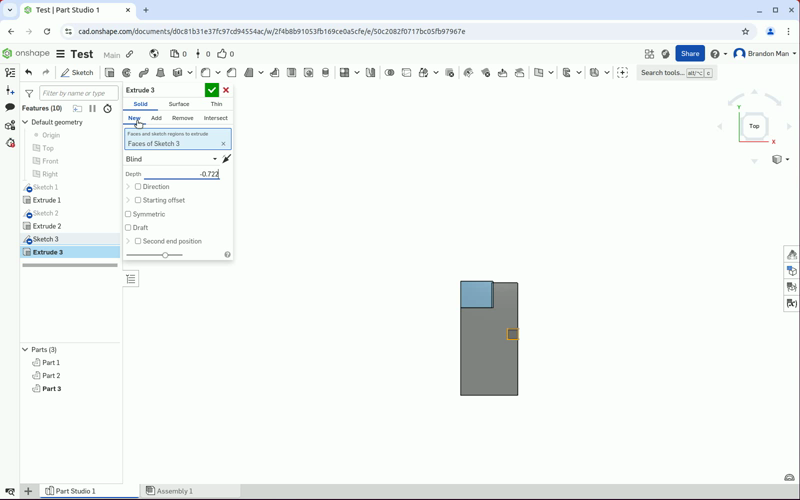
key(enter)
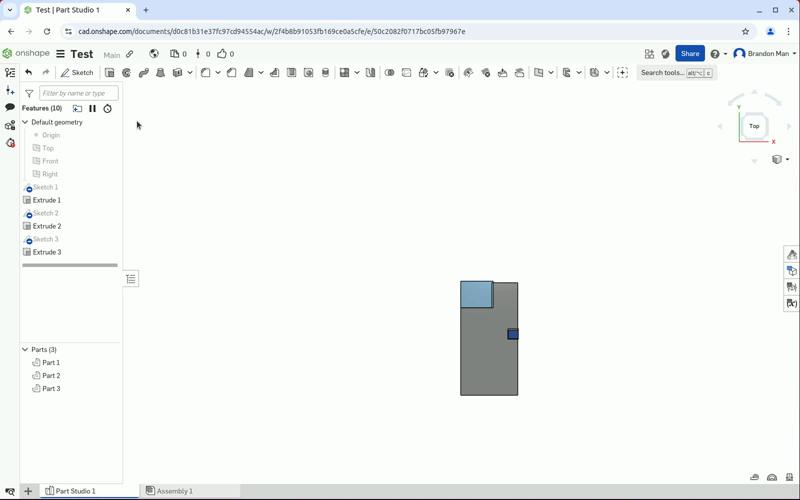
key(shift+h)
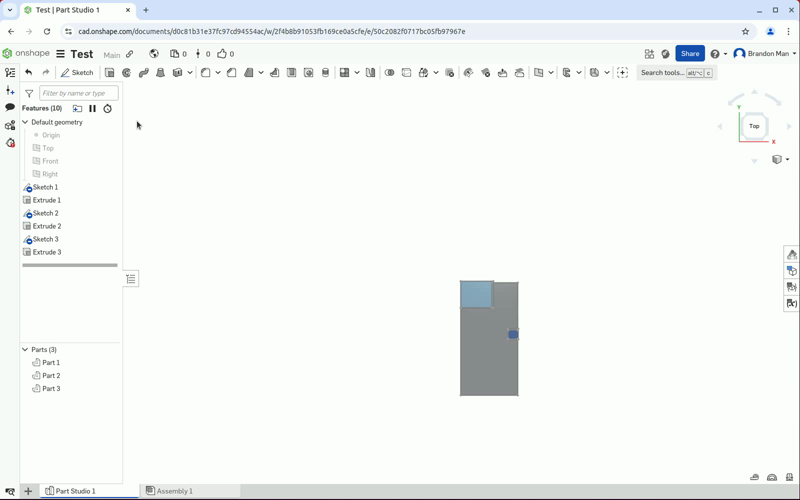
key(shift+h)
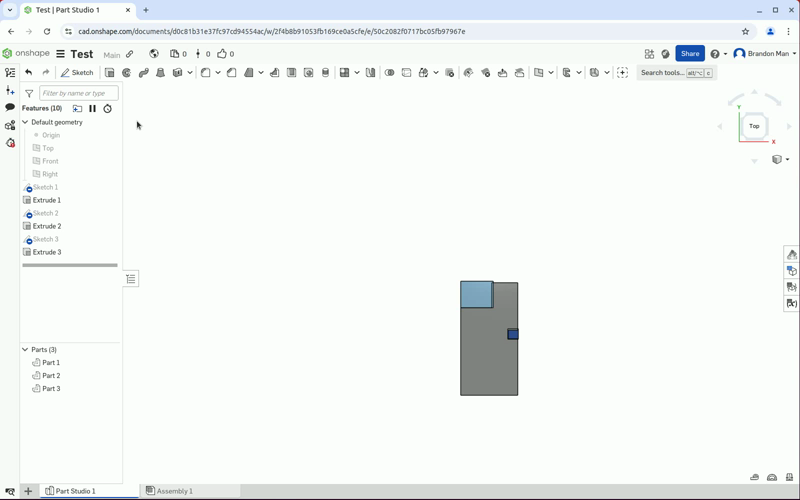
mouse_move(73, 189)
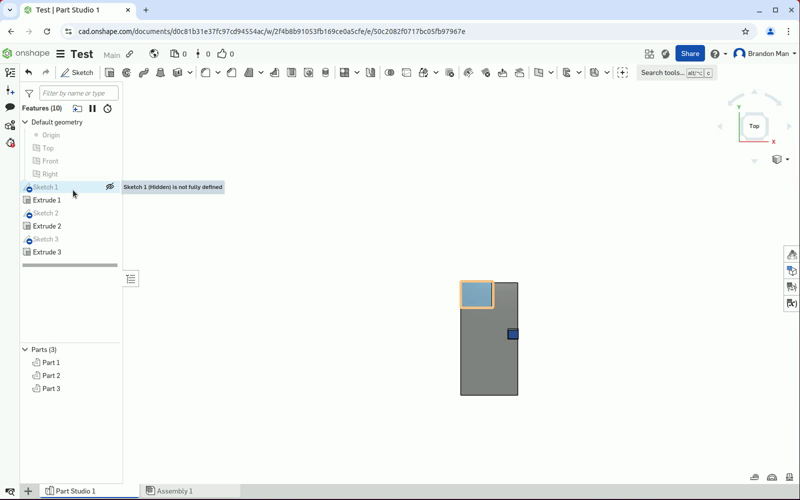
click(73, 189)
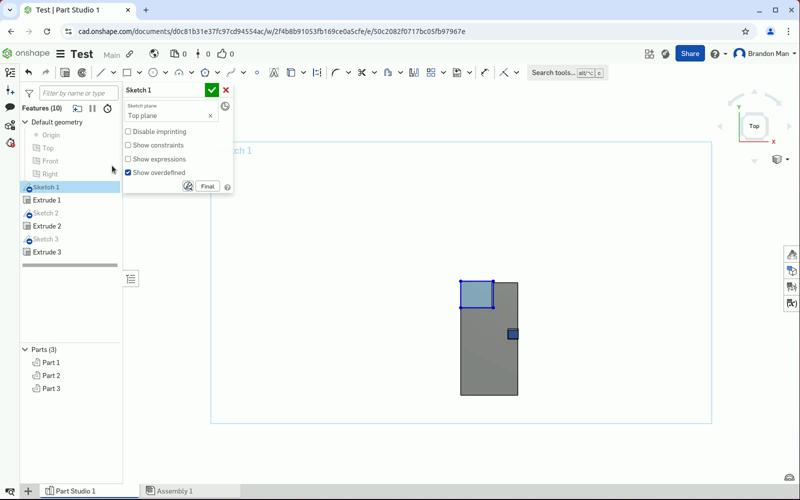
mouse_move(229, 92)
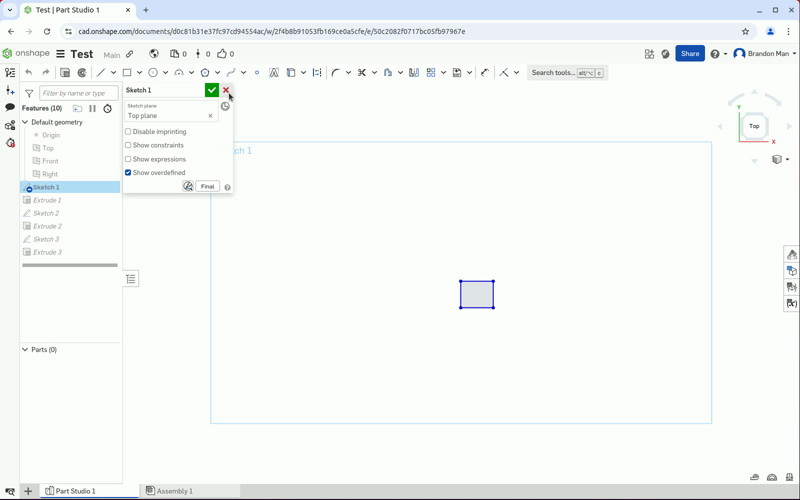
click(229, 92)
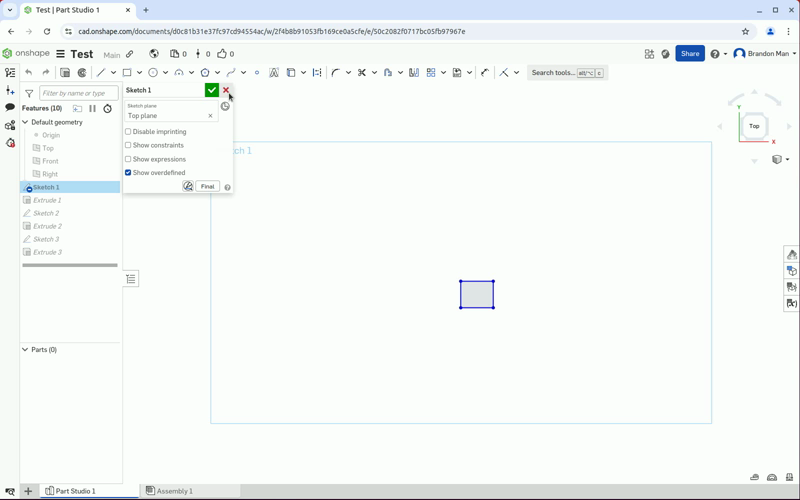
key(shift+s)
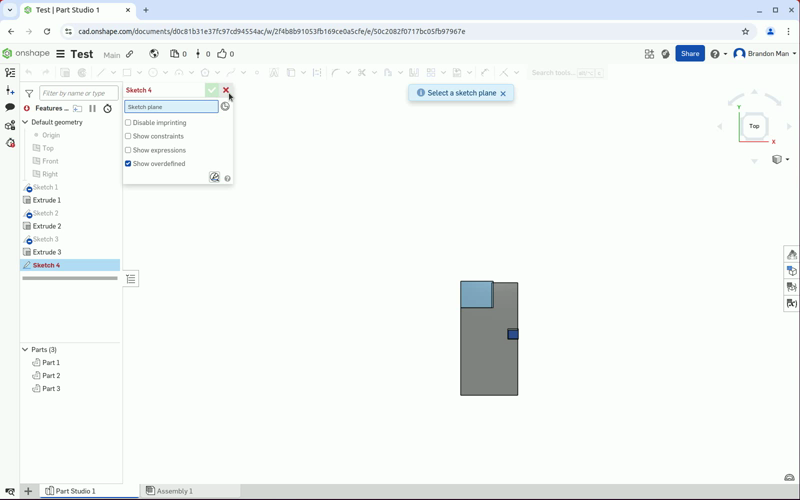
mouse_move(73, 150)
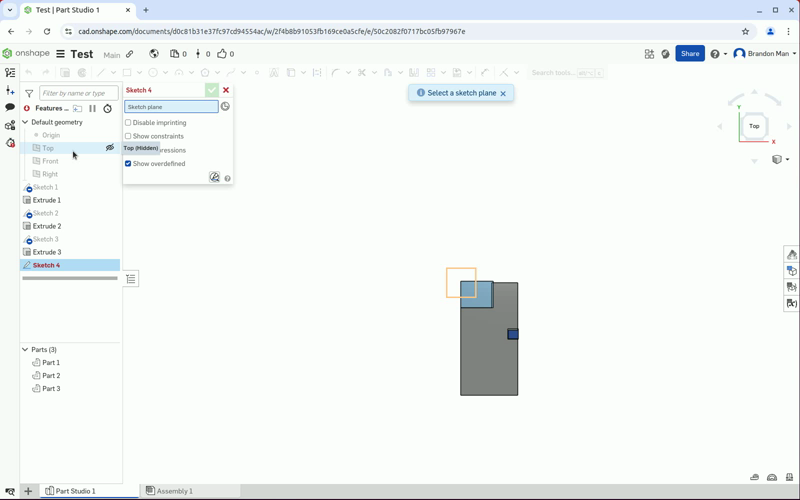
click(73, 150)
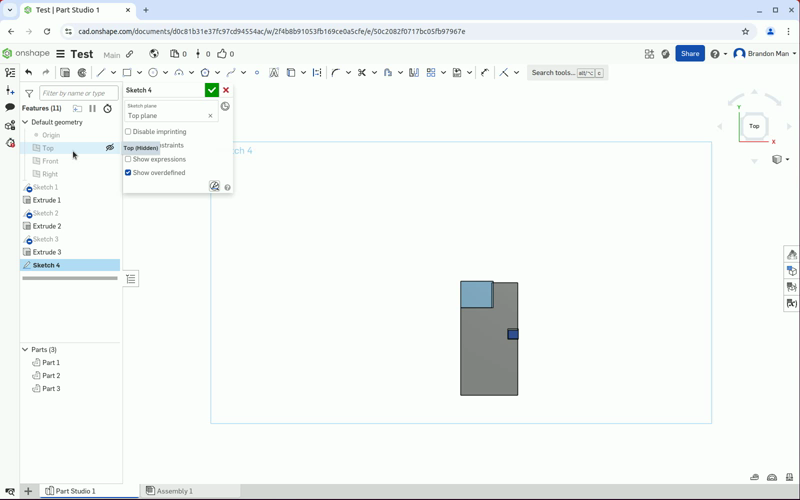
mouse_move(73, 352)
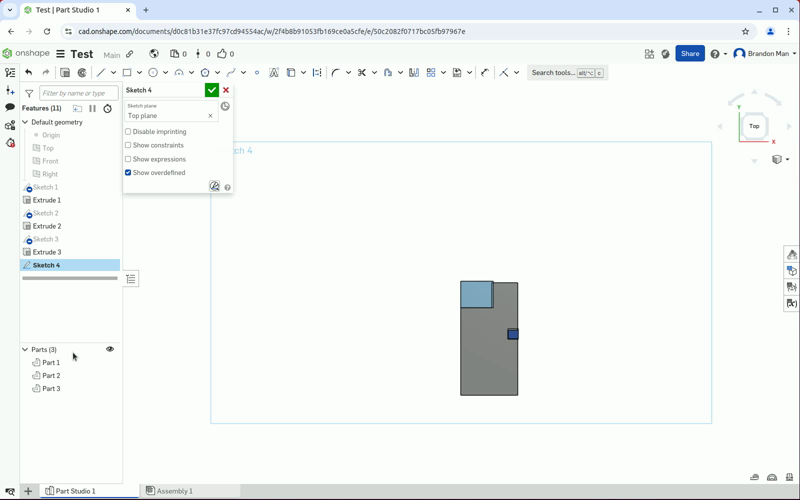
key(y)
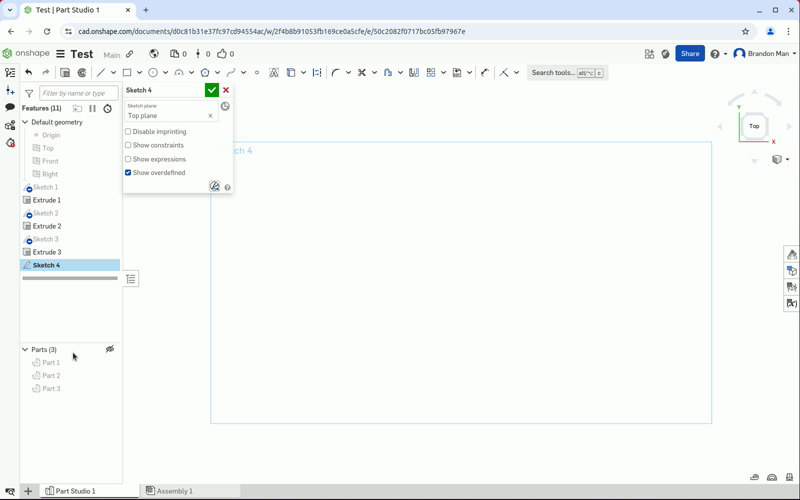
key(l)
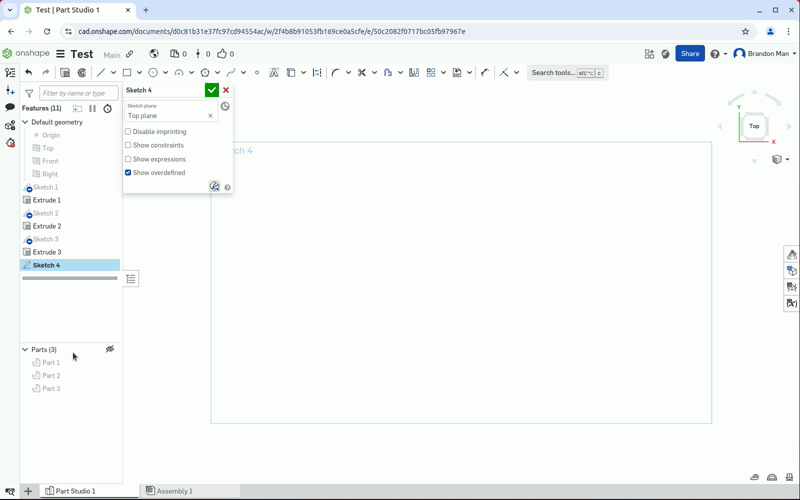
key_down(shift)
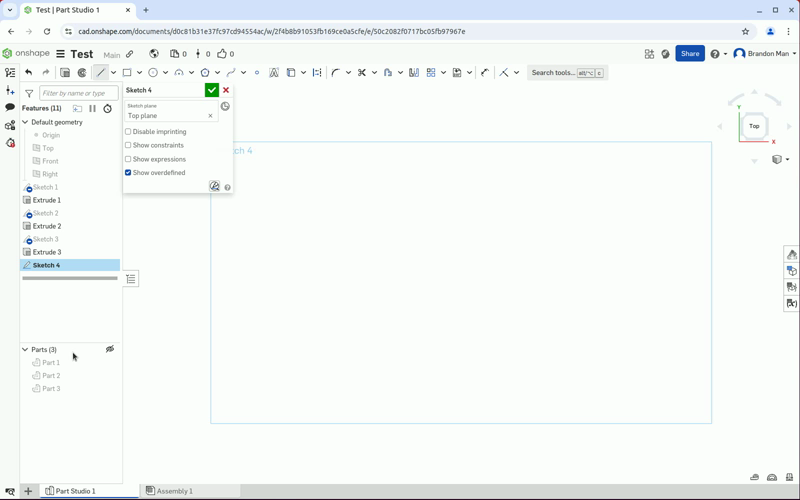
mouse_move(460, 307)
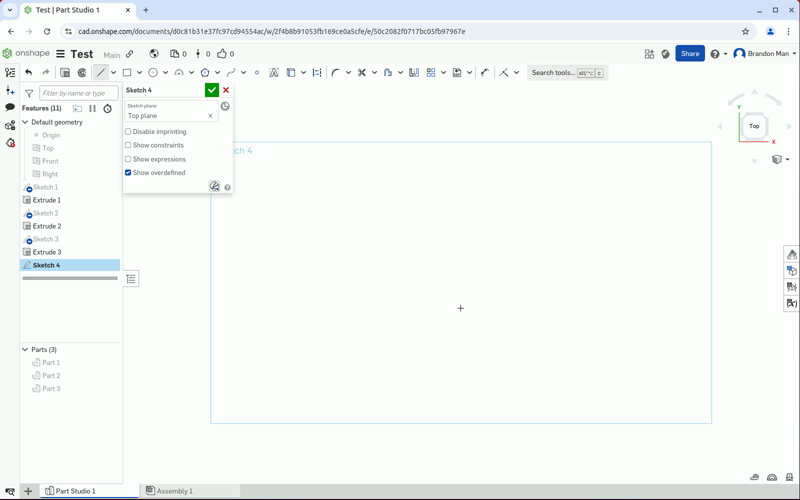
click(460, 307)
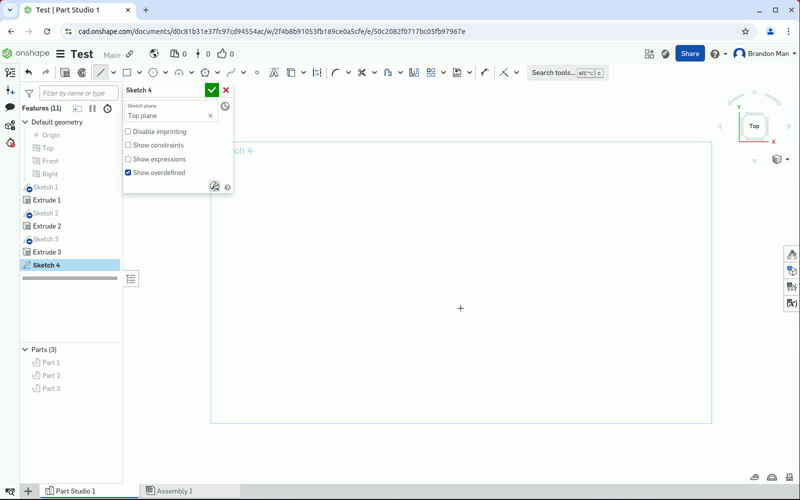
key_up(shift)
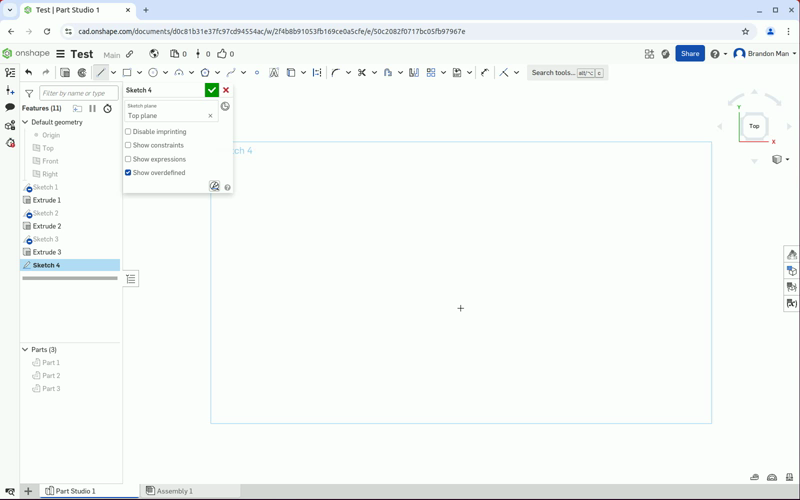
key_down(shift)
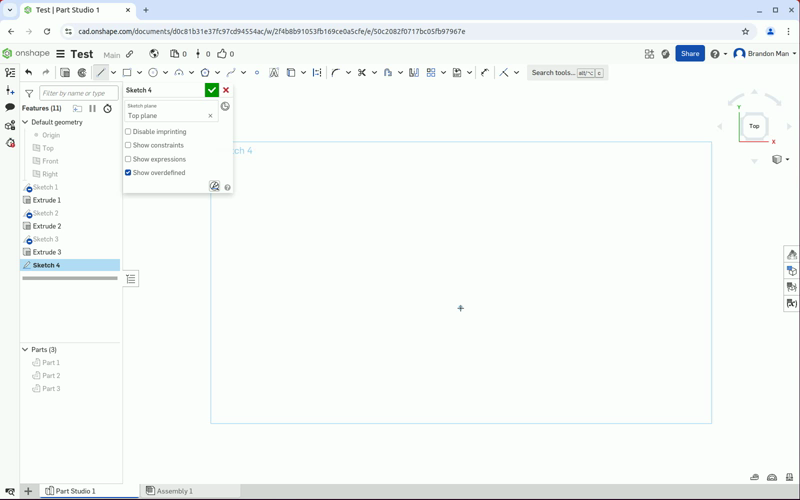
mouse_move(490, 307)
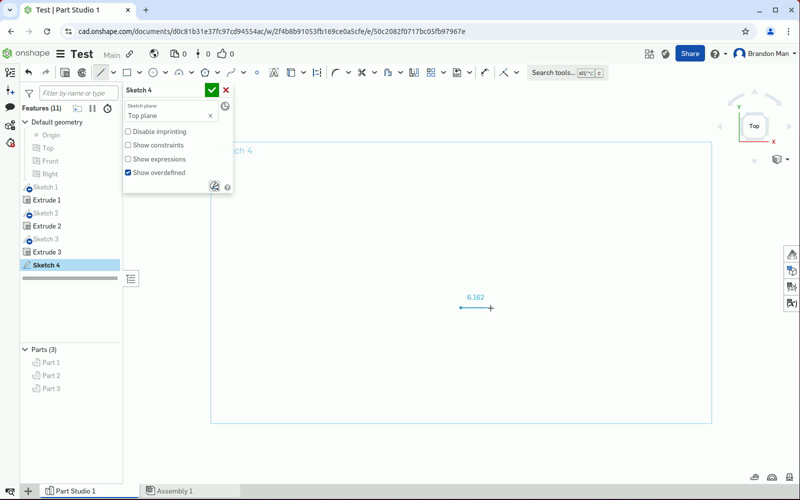
mouse_move(493, 307)
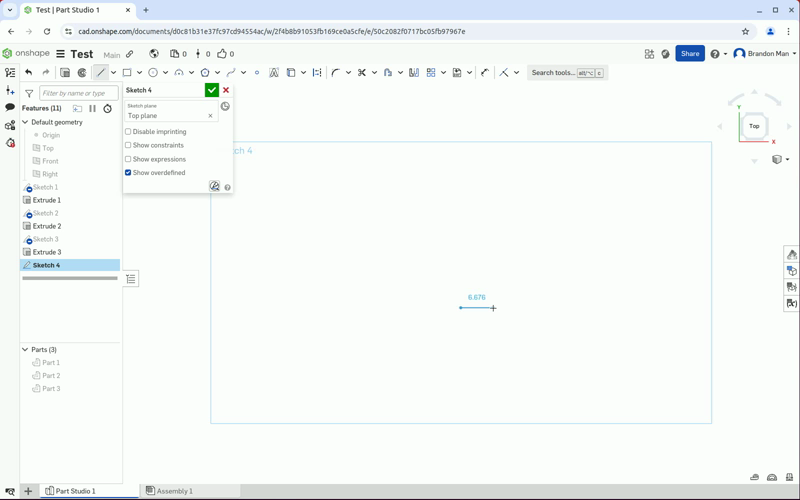
click(493, 307)
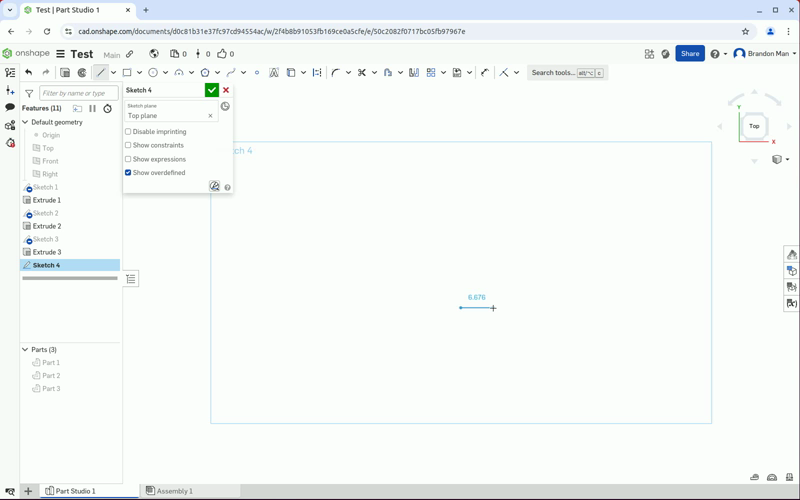
key_up(shift)
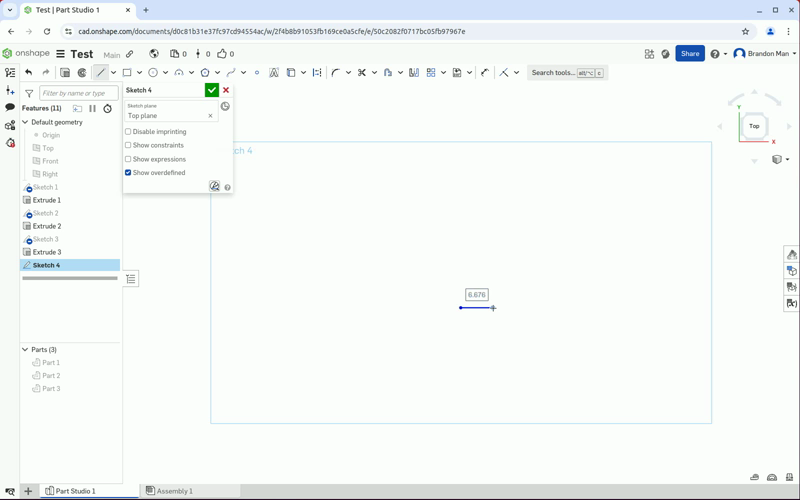
key_down(shift)
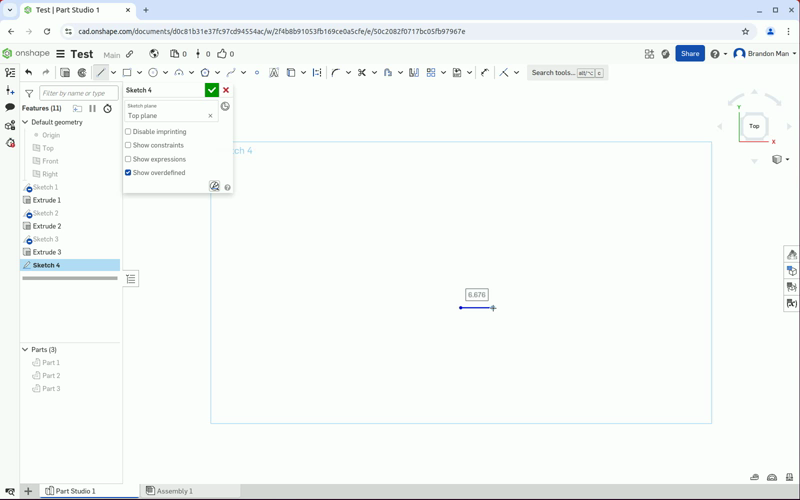
mouse_move(523, 307)
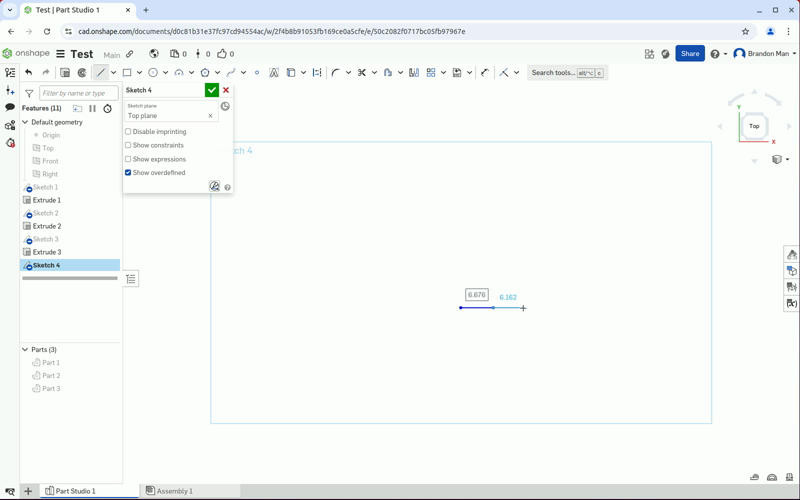
mouse_move(493, 281)
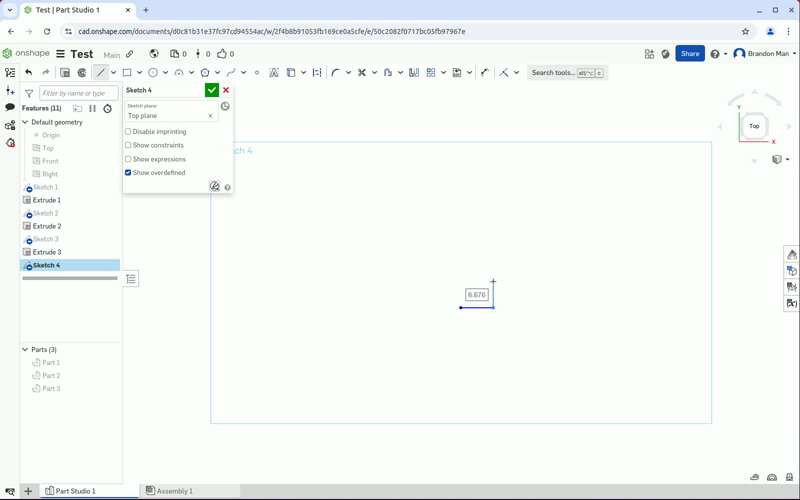
click(493, 281)
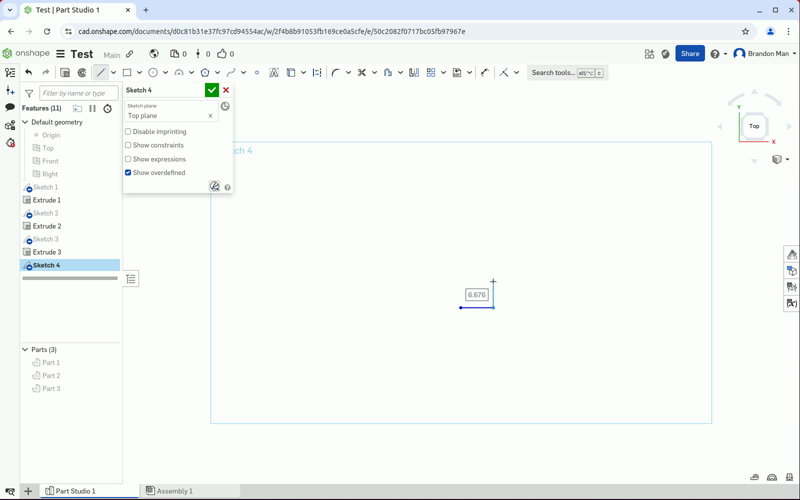
key_up(shift)
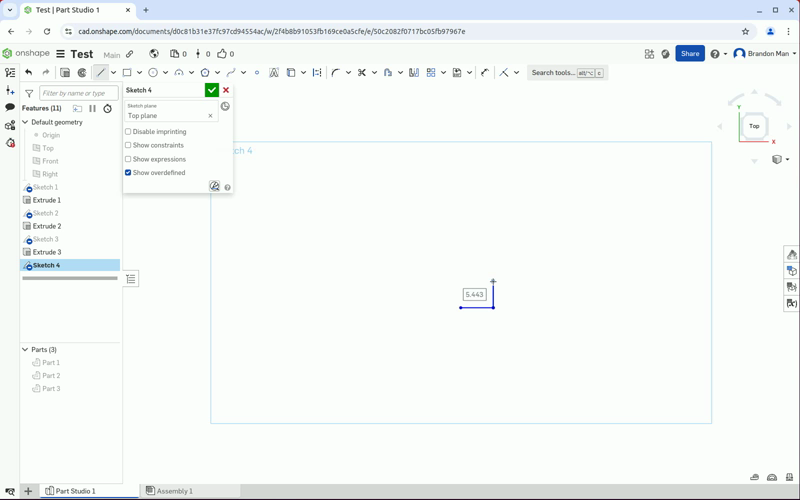
key_down(shift)
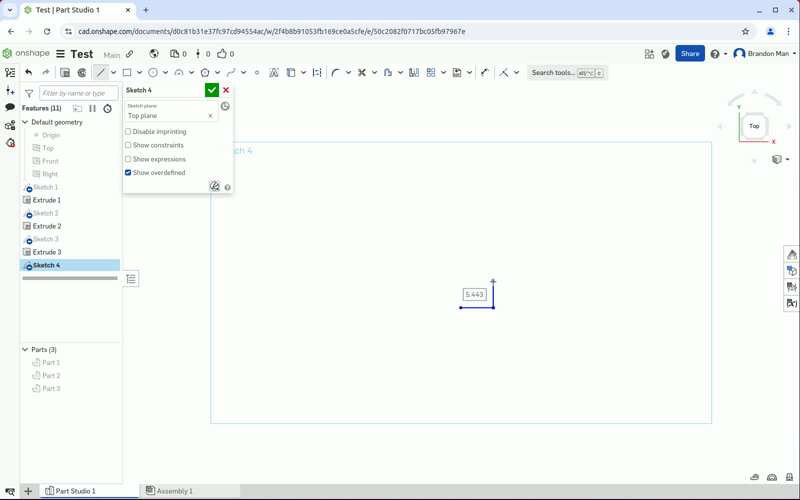
mouse_move(523, 281)
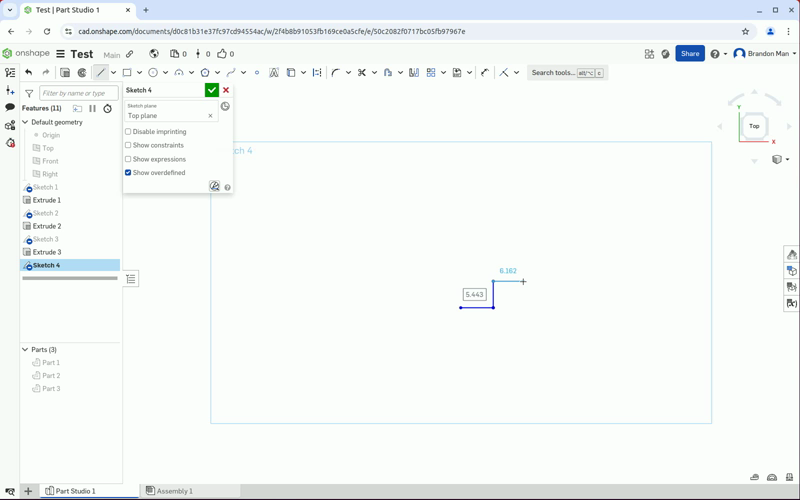
mouse_move(460, 281)
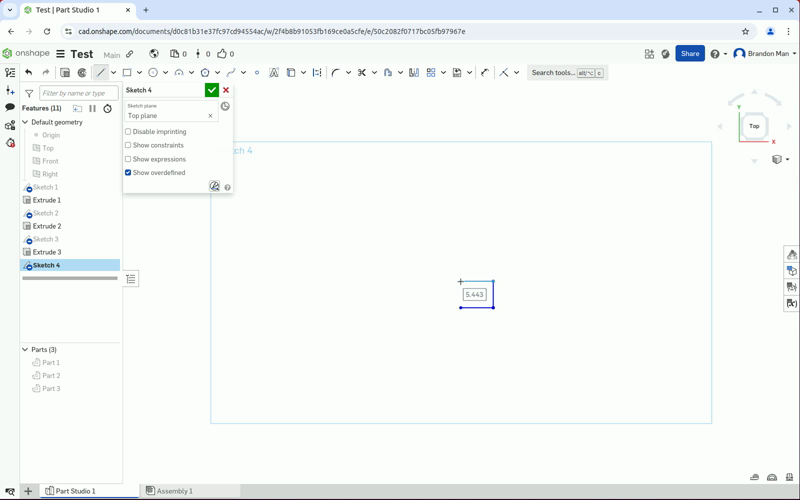
click(460, 281)
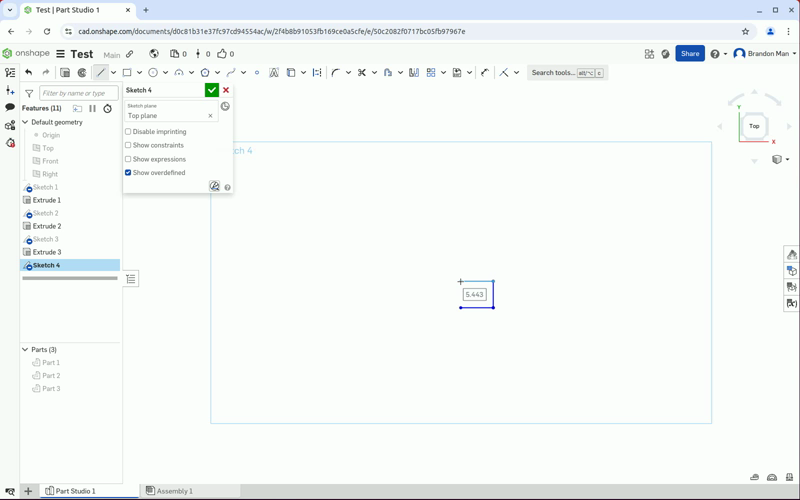
key_up(shift)
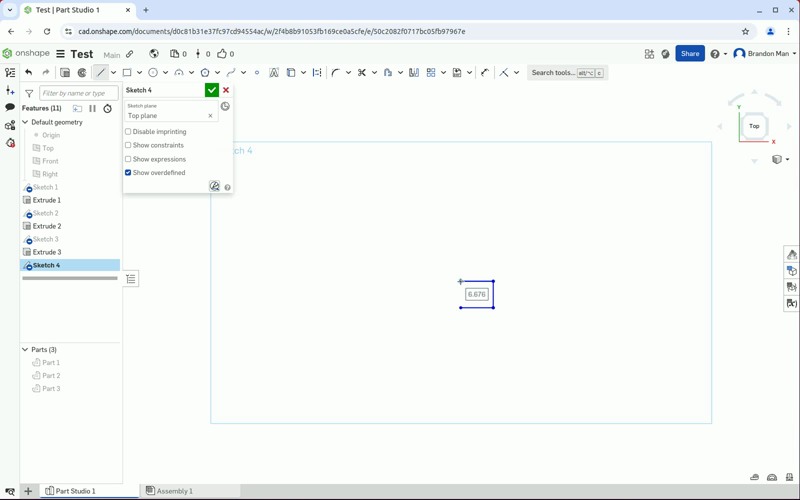
mouse_move(490, 281)
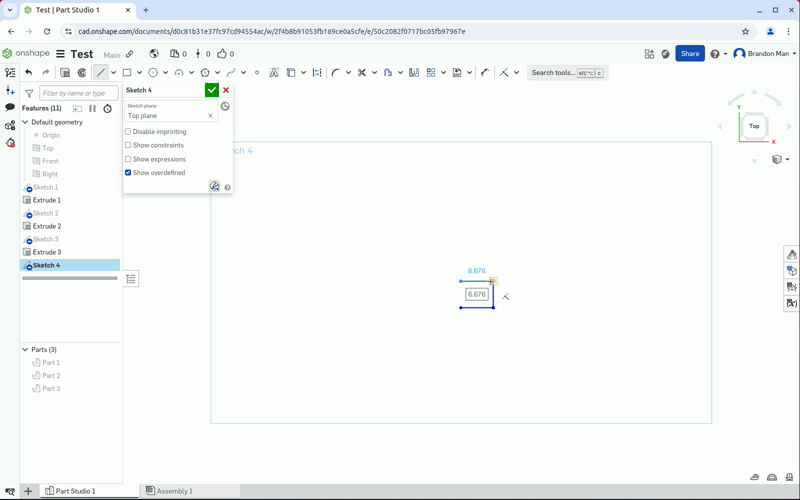
key_down(shift)
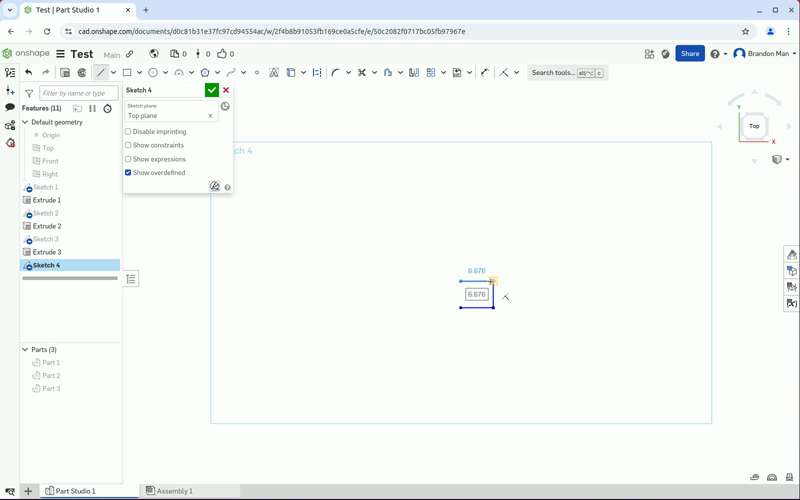
mouse_move(460, 307)
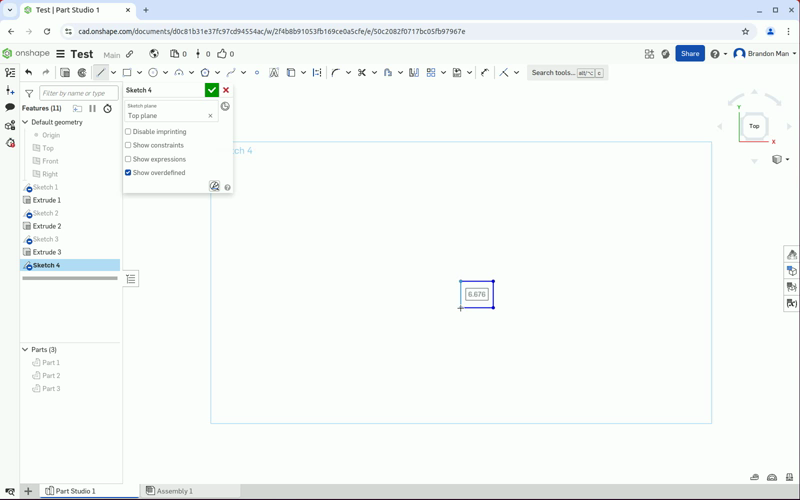
key_up(shift)
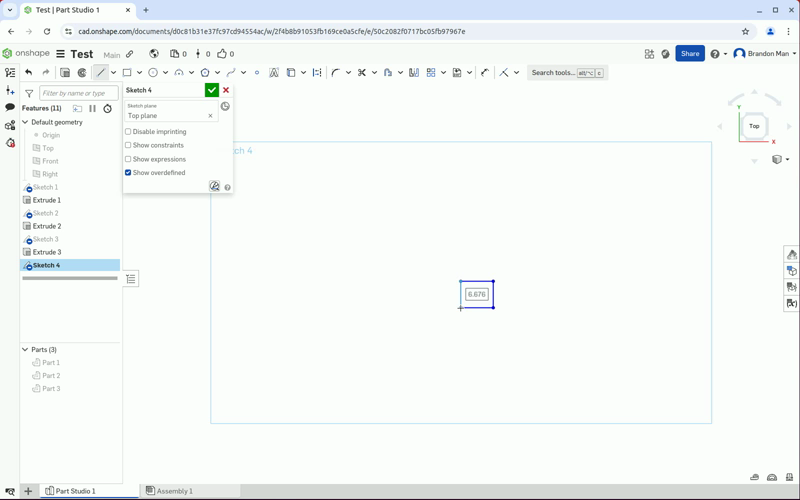
click(460, 307)
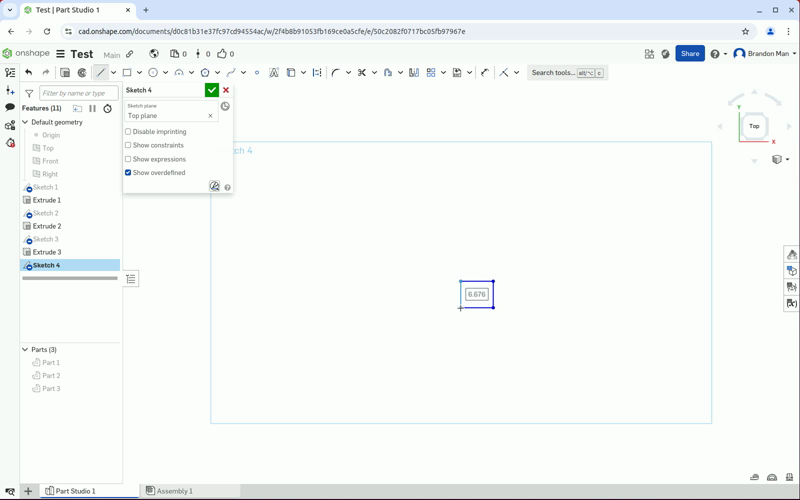
key(esc)
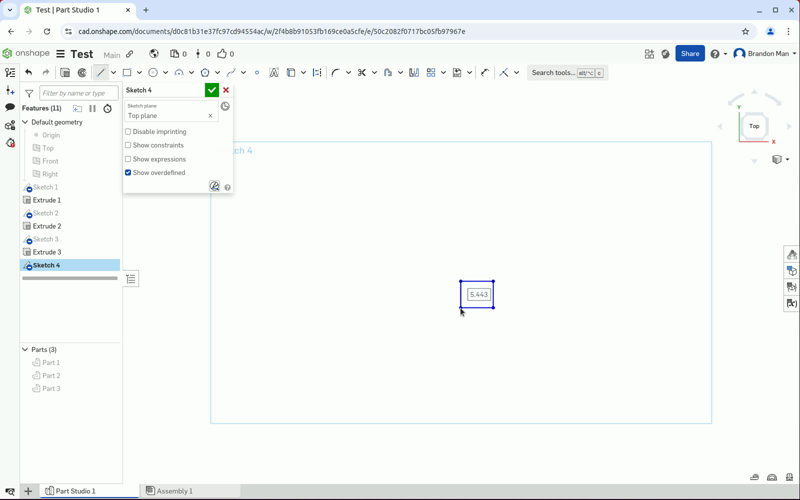
mouse_move(467, 288)
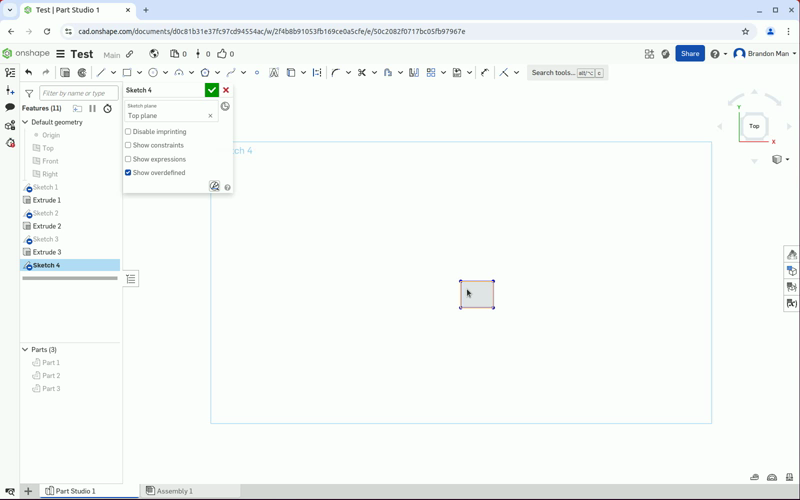
scroll(6)
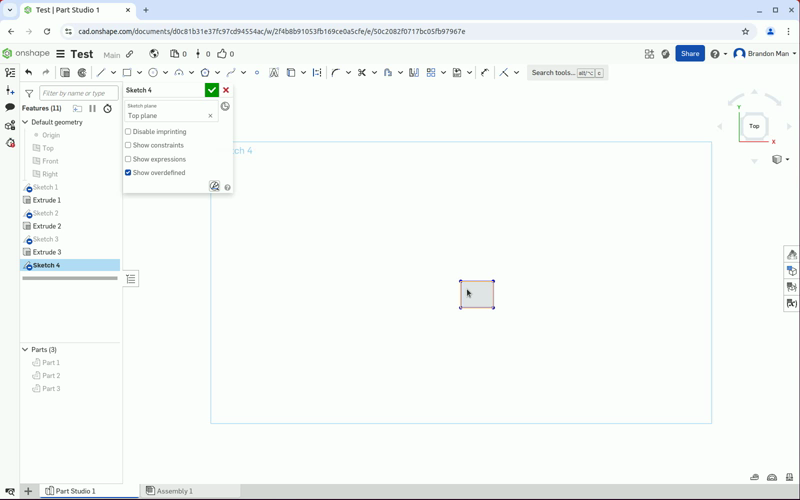
scroll(6)
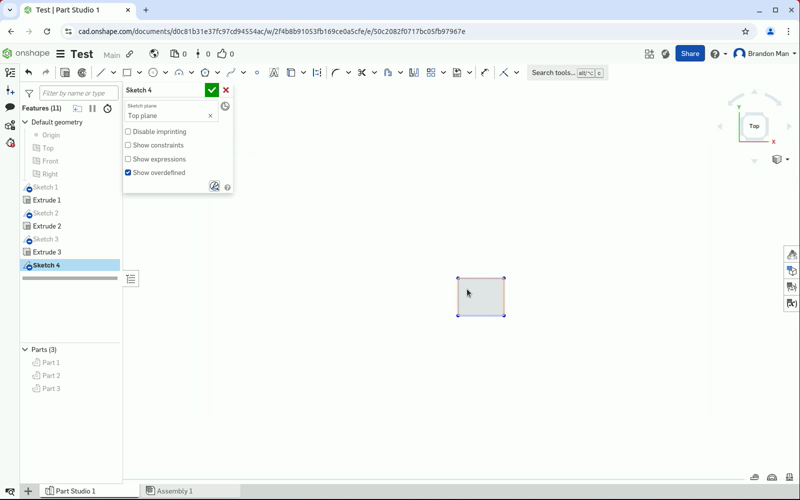
scroll(6)
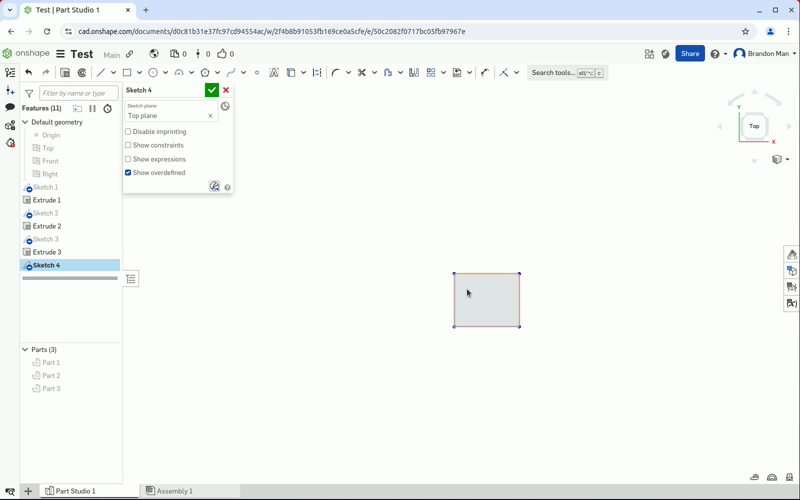
scroll(6)
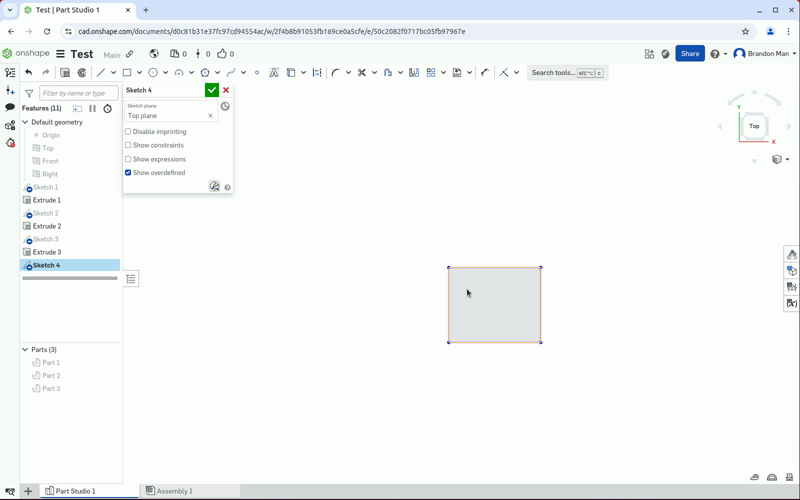
scroll(6)
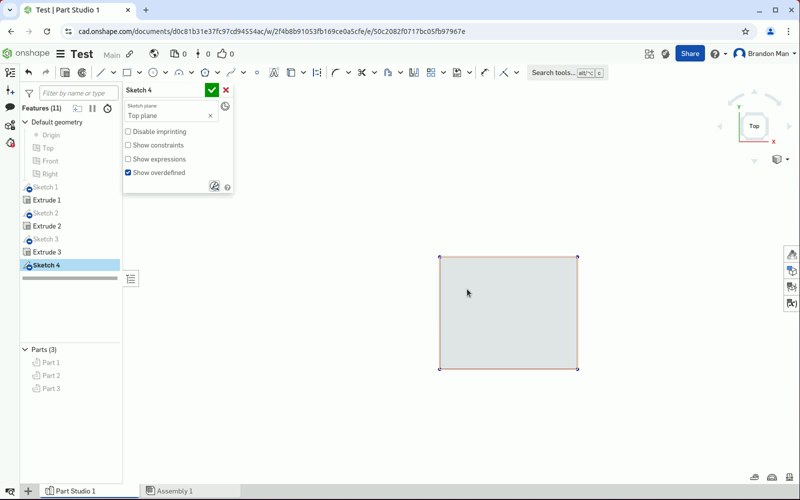
scroll(6)
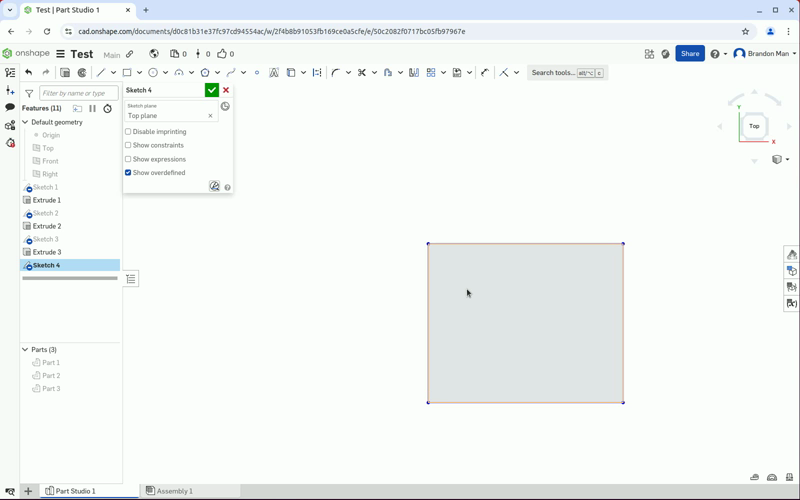
scroll(6)
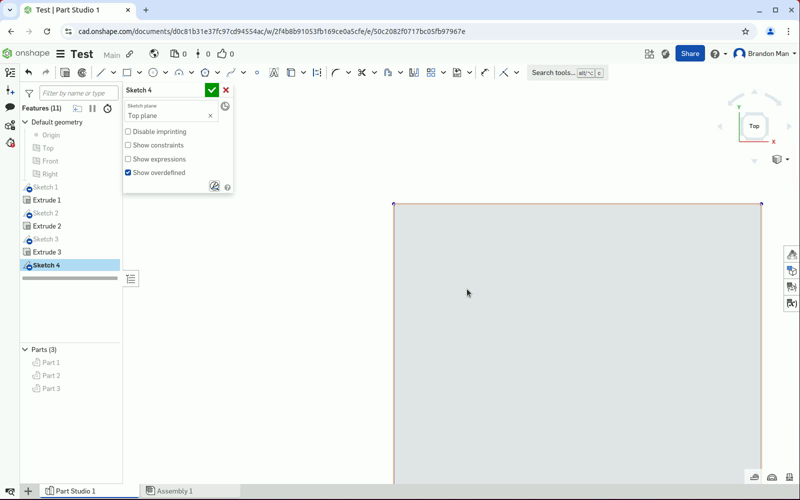
click(467, 288)
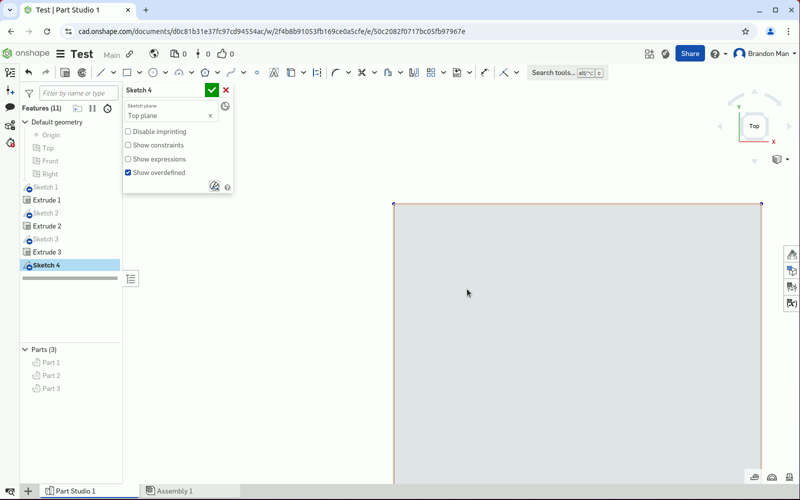
scroll(-6)
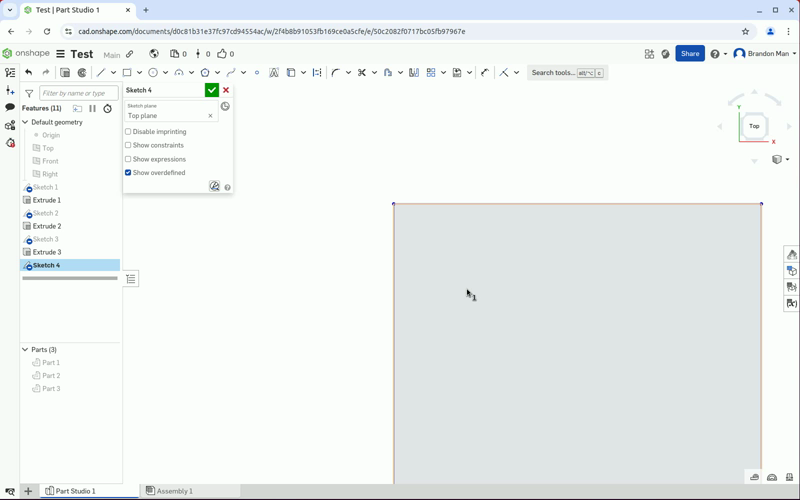
scroll(-6)
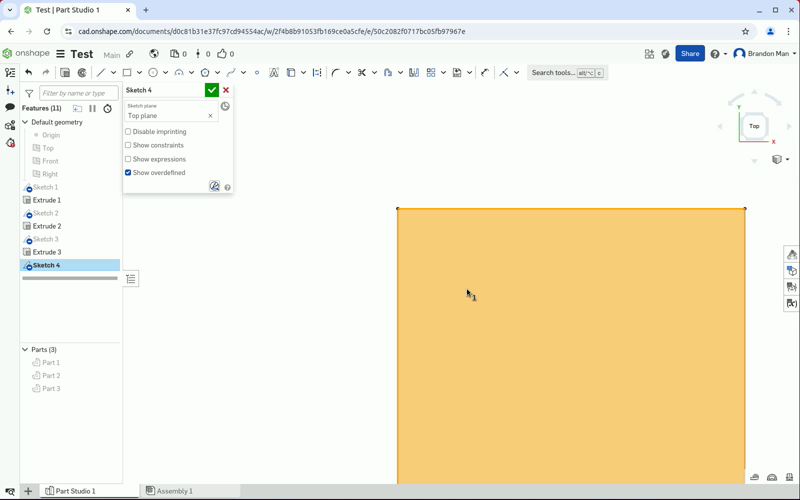
scroll(-6)
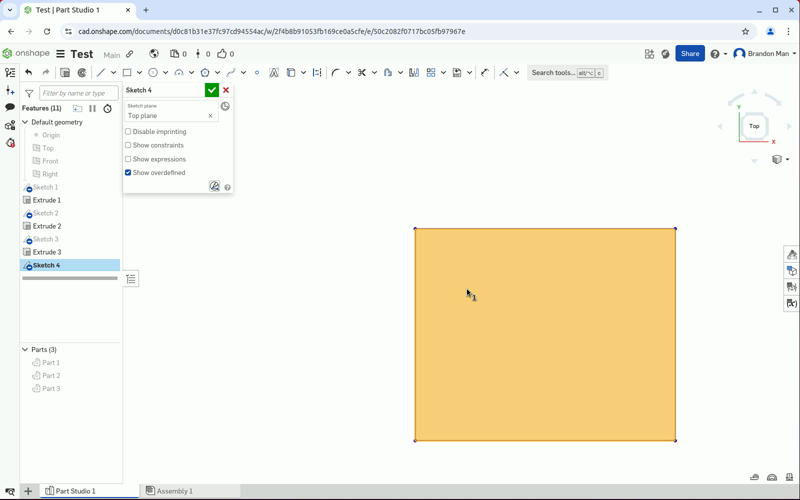
scroll(-6)
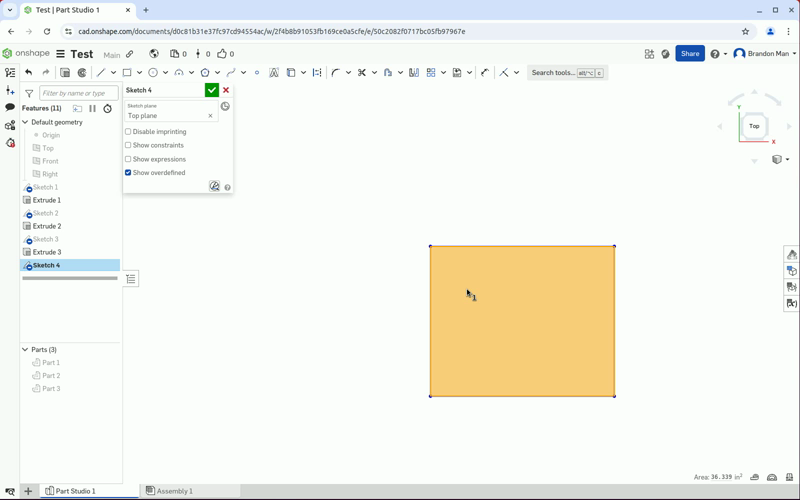
scroll(-6)
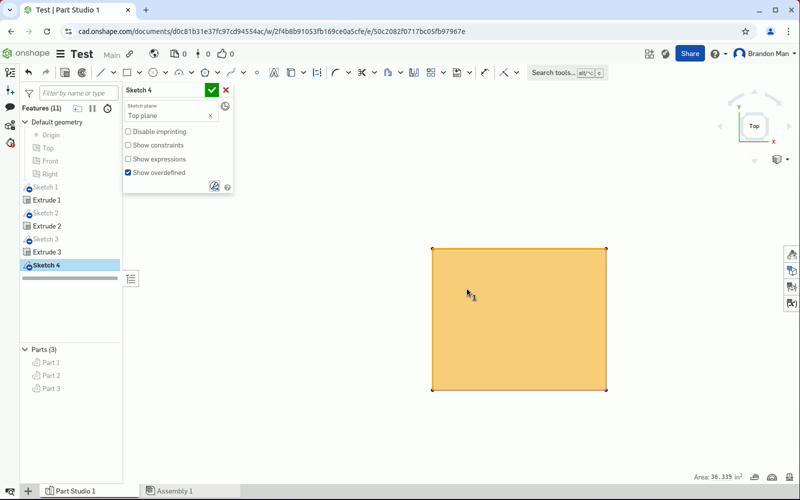
scroll(-6)
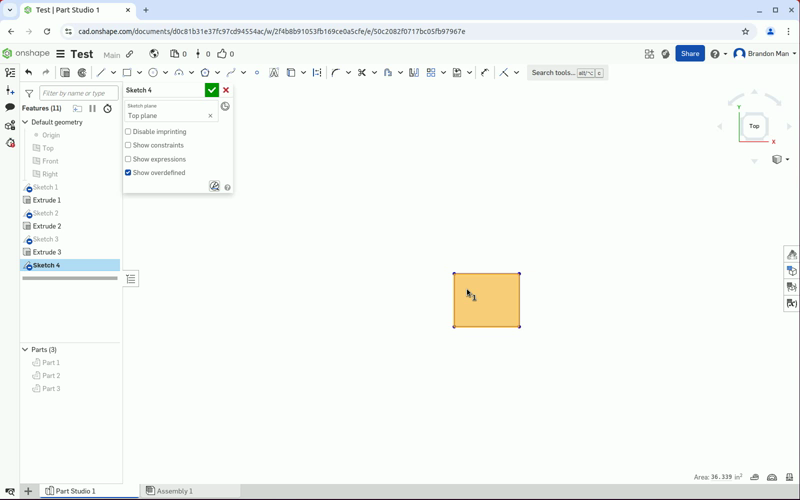
scroll(-6)
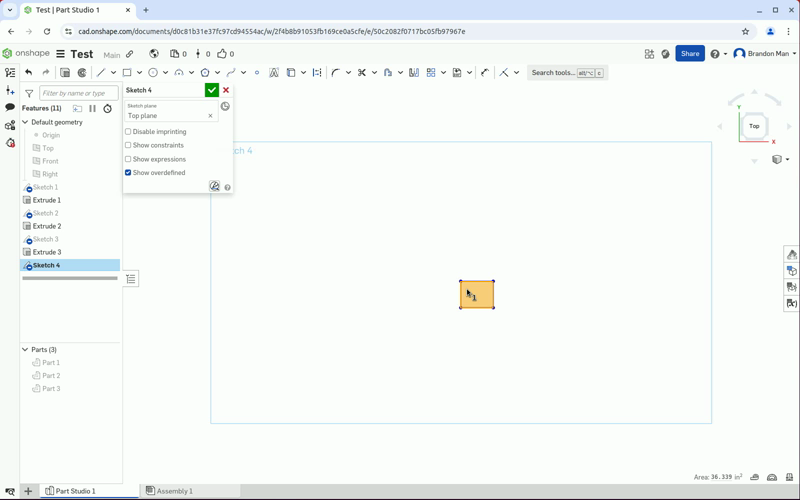
mouse_move(73, 352)
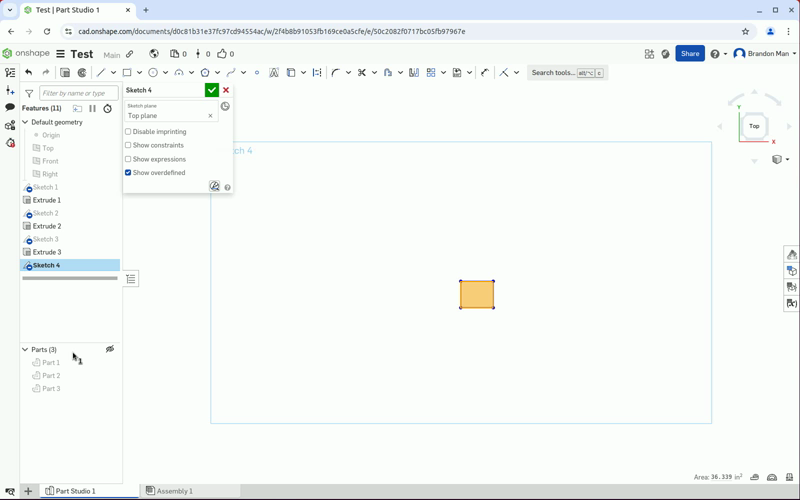
key(shift+y)
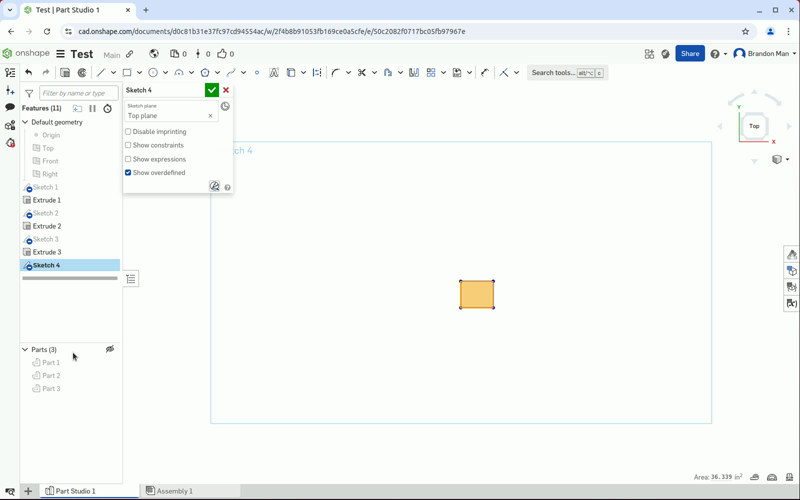
key(shift+e)
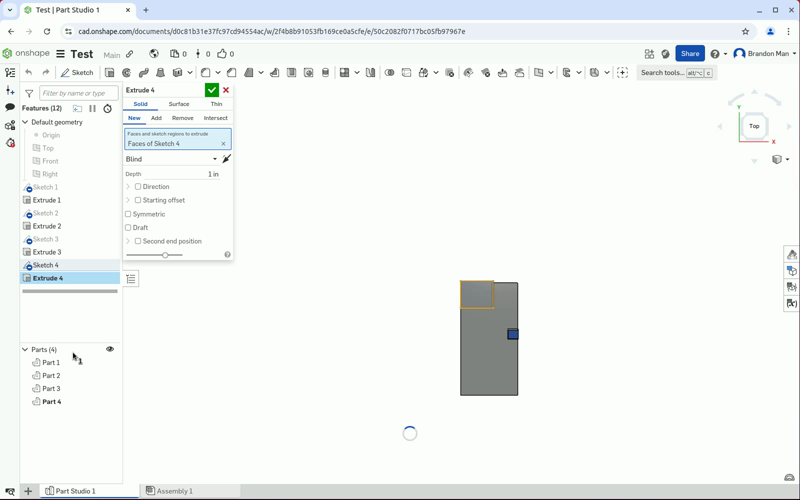
mouse_move(143, 106)
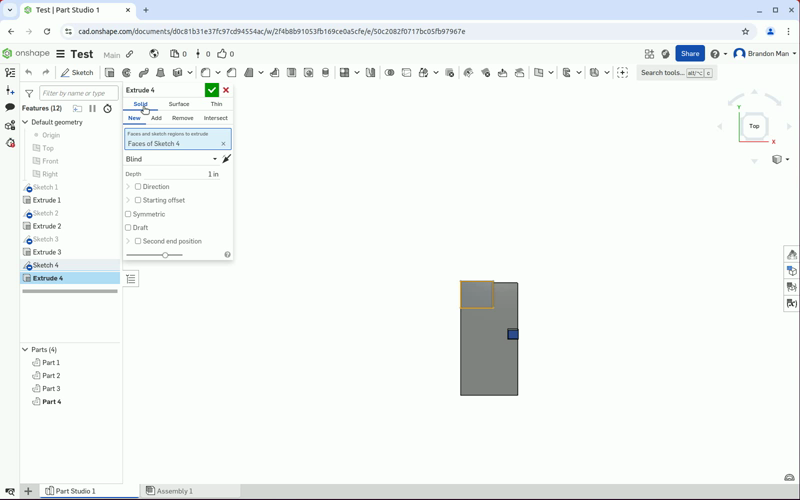
click(143, 106)
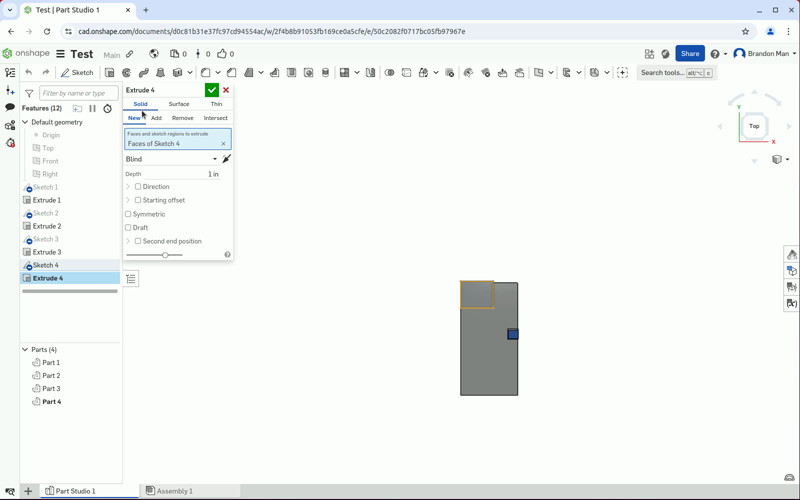
mouse_move(137, 120)
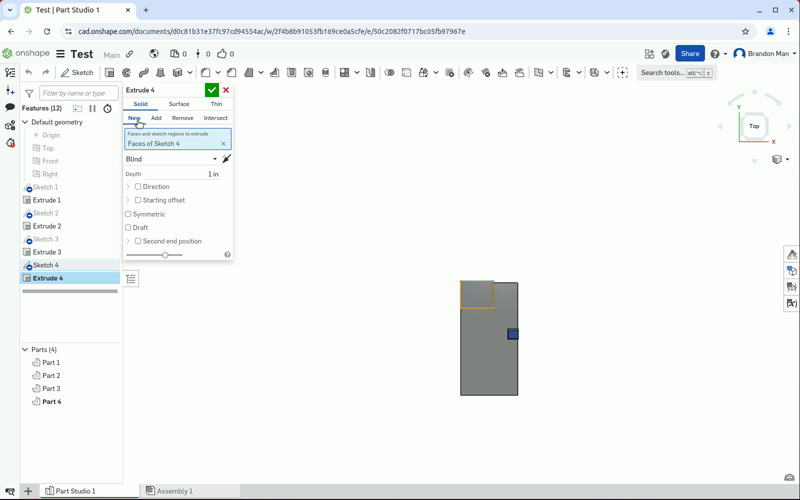
click(137, 120)
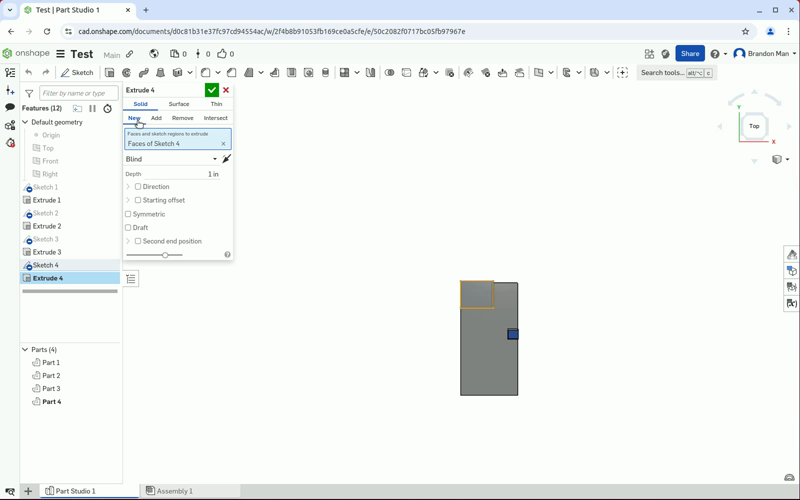
key(tab, 4)
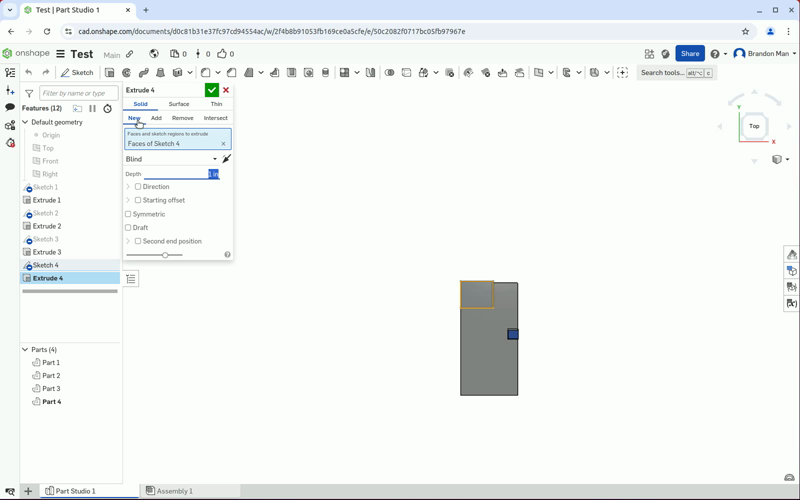
text(1.204)
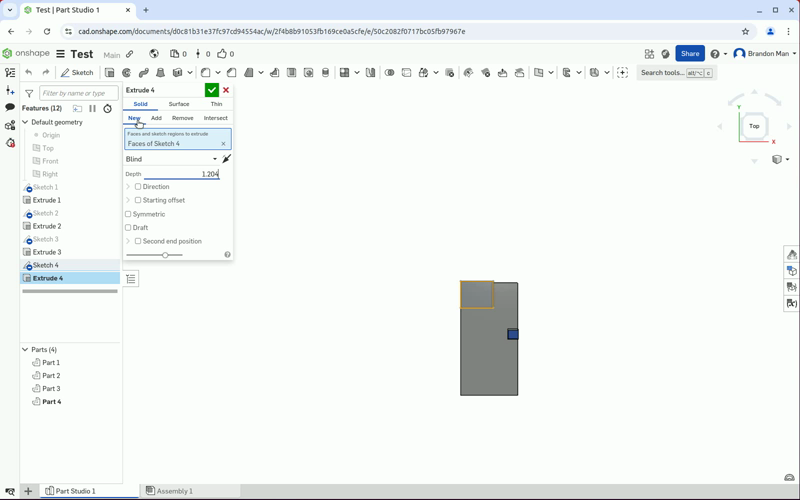
key(enter)
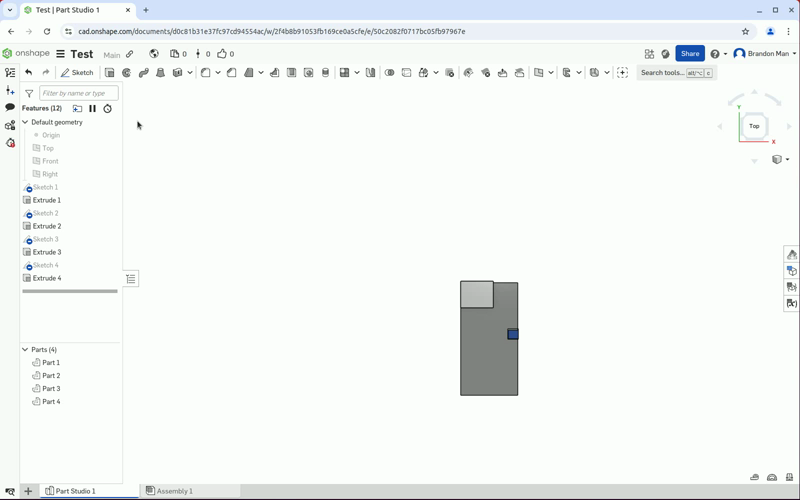
key(shift+h)
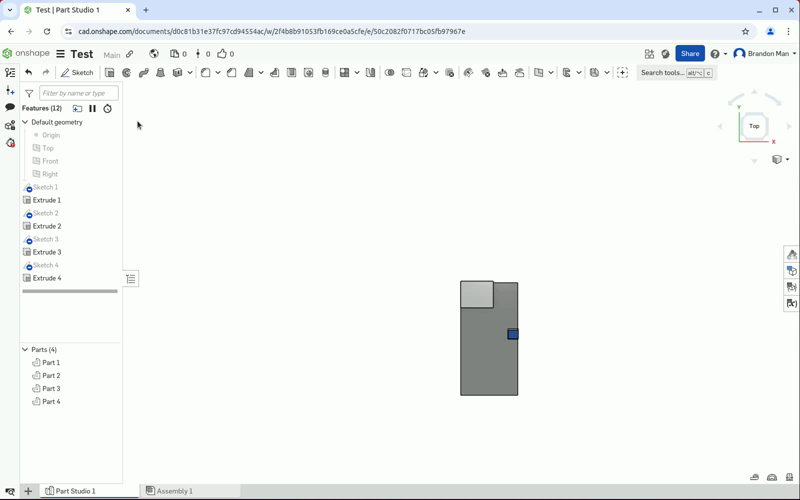
key(shift+h)
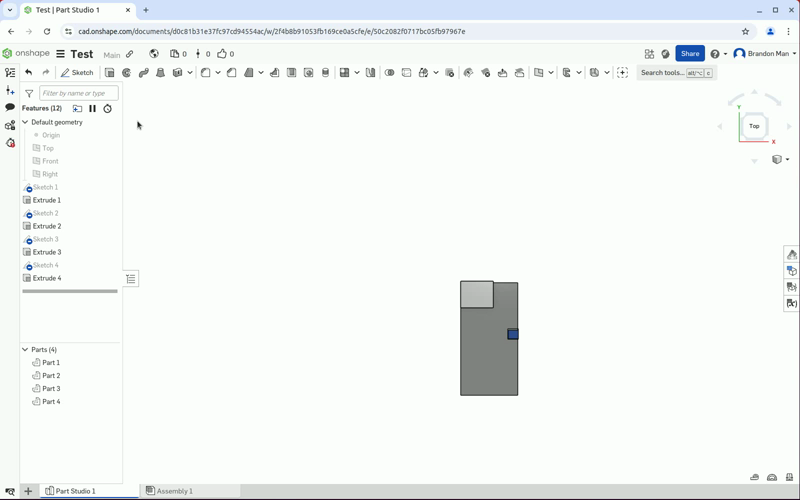
mouse_move(73, 189)
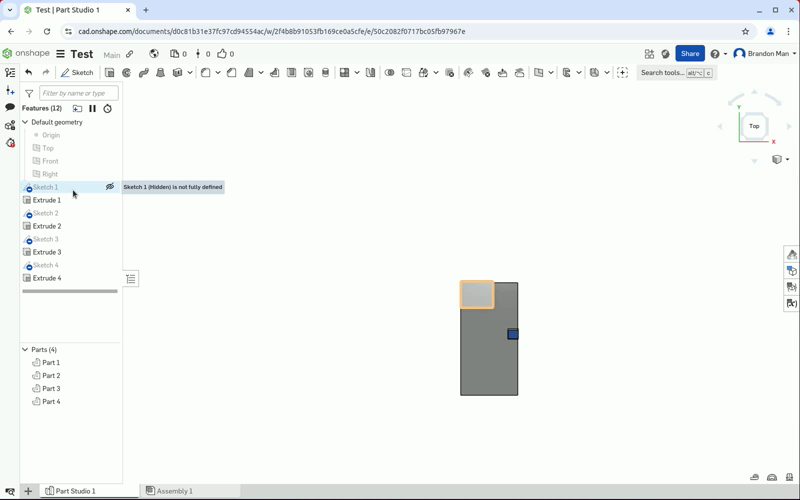
click(73, 189)
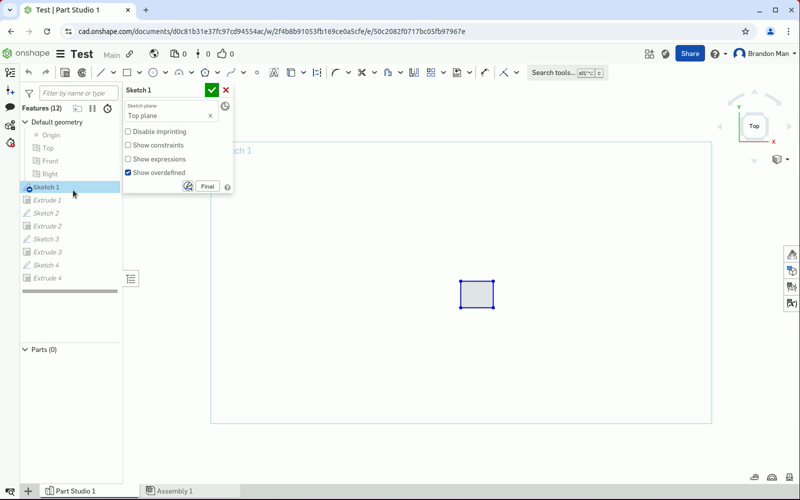
mouse_move(229, 92)
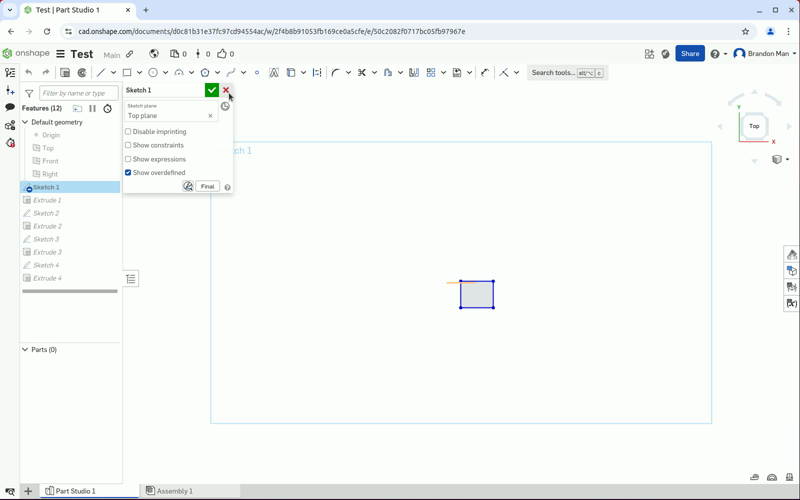
click(229, 92)
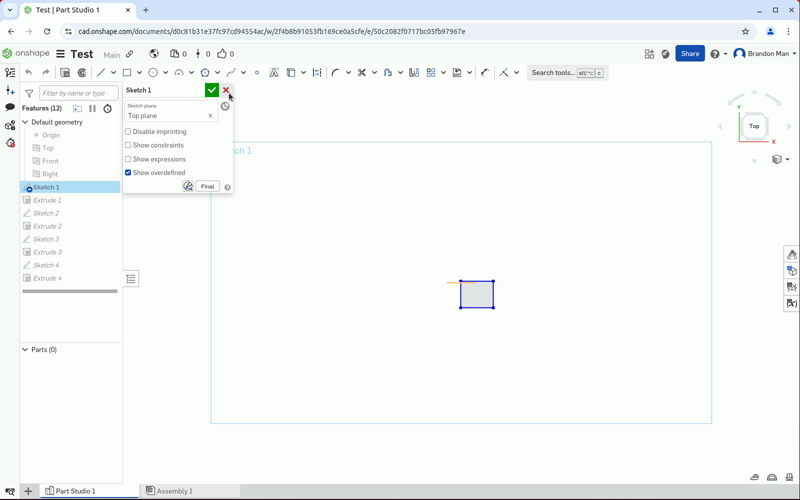
key(shift+s)
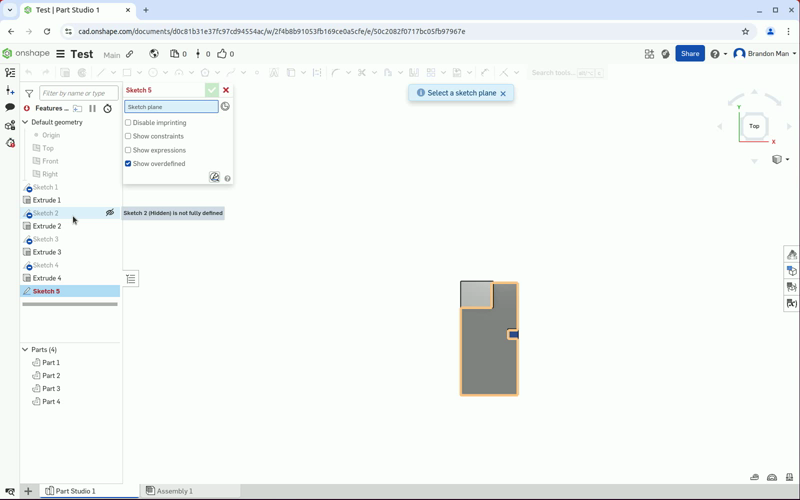
scroll(3)
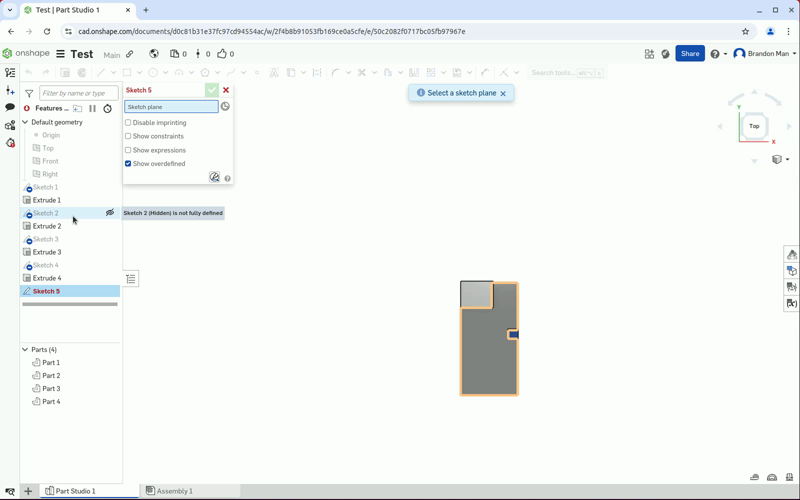
mouse_move(73, 150)
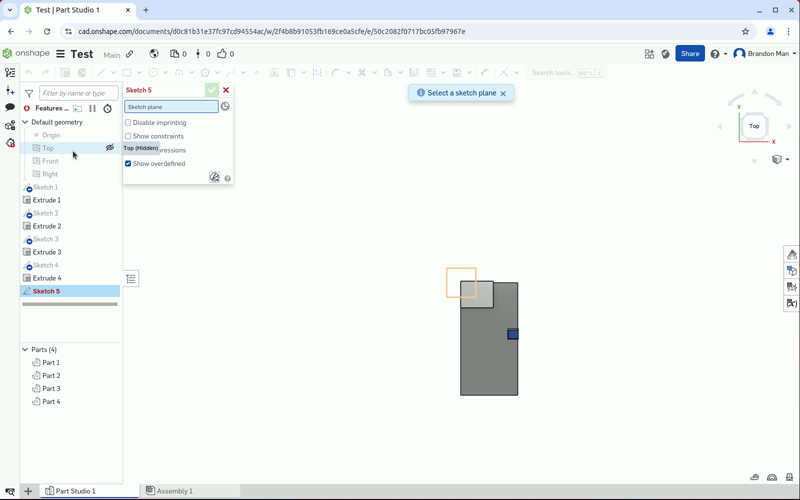
click(73, 150)
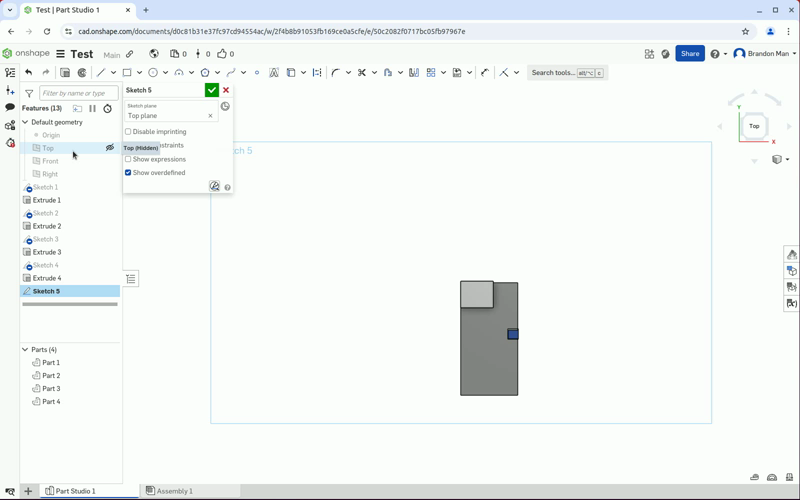
mouse_move(73, 352)
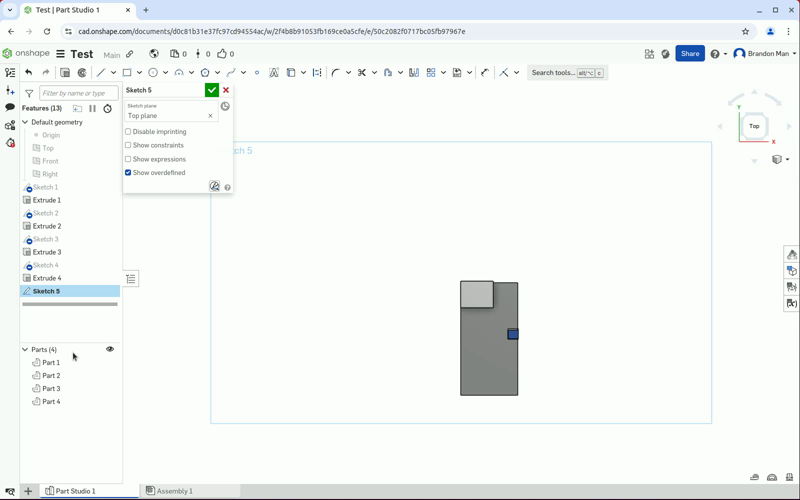
key(y)
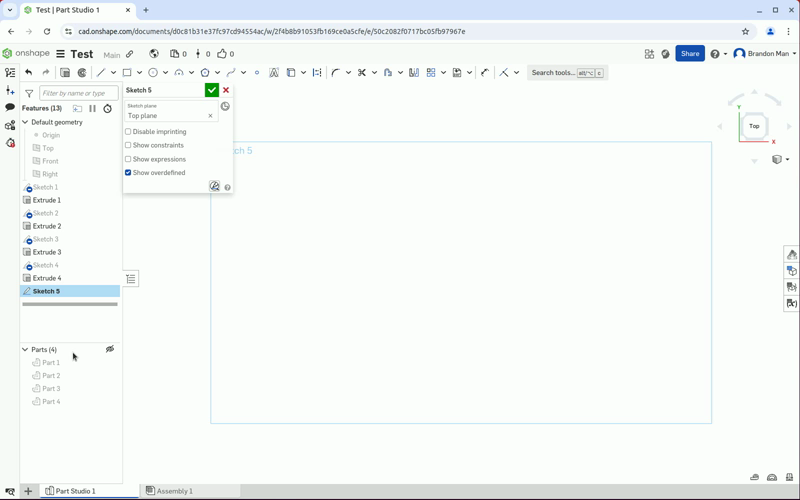
key(l)
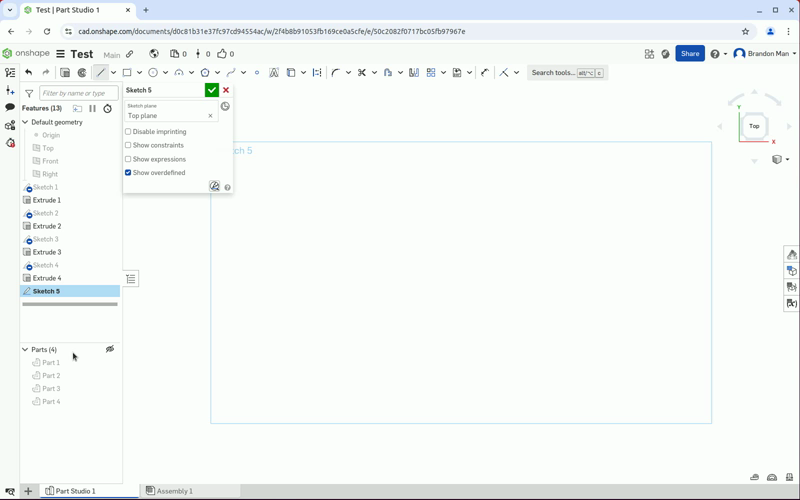
key_down(shift)
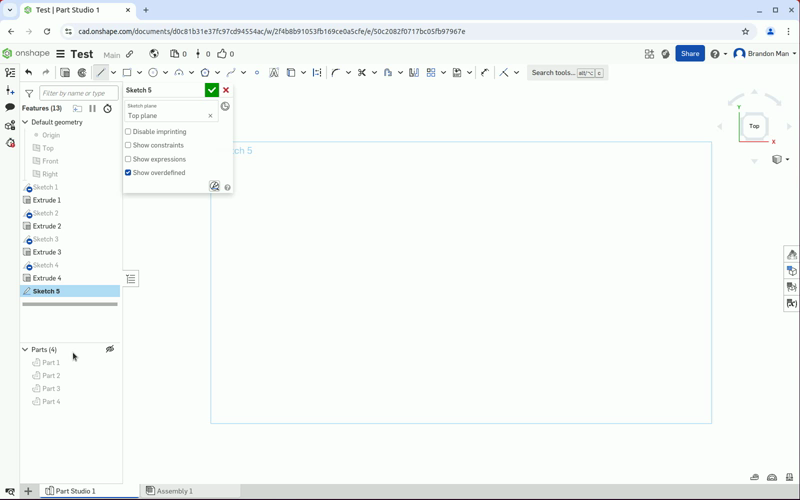
mouse_move(507, 339)
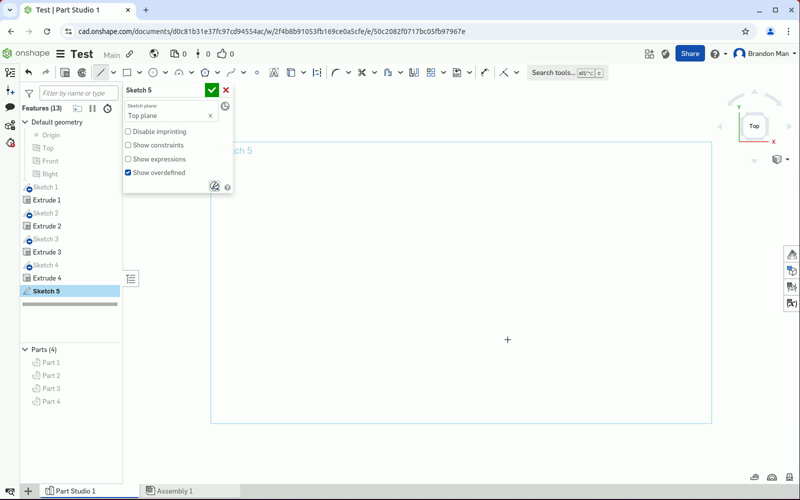
click(507, 339)
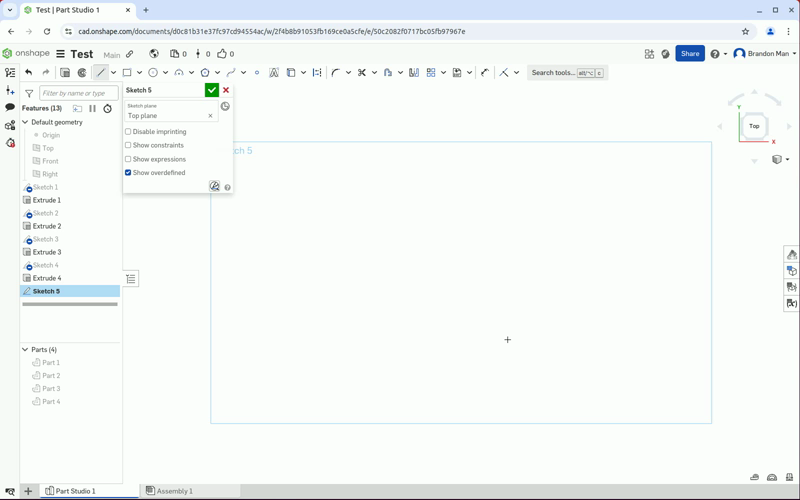
key_up(shift)
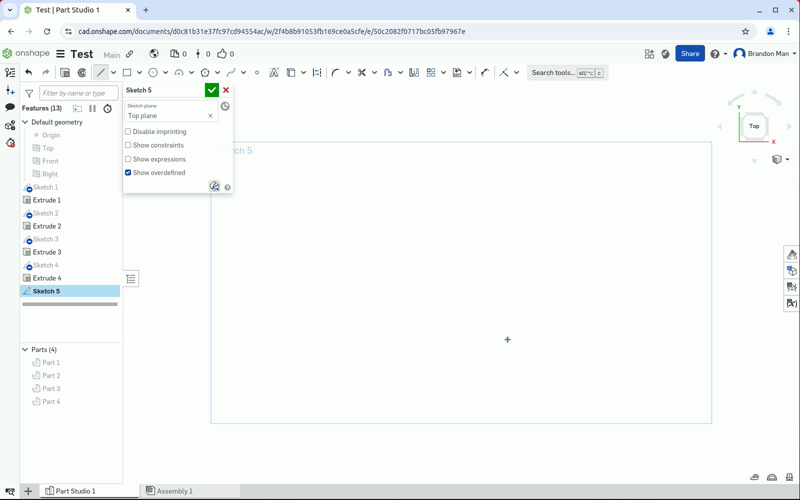
key_down(shift)
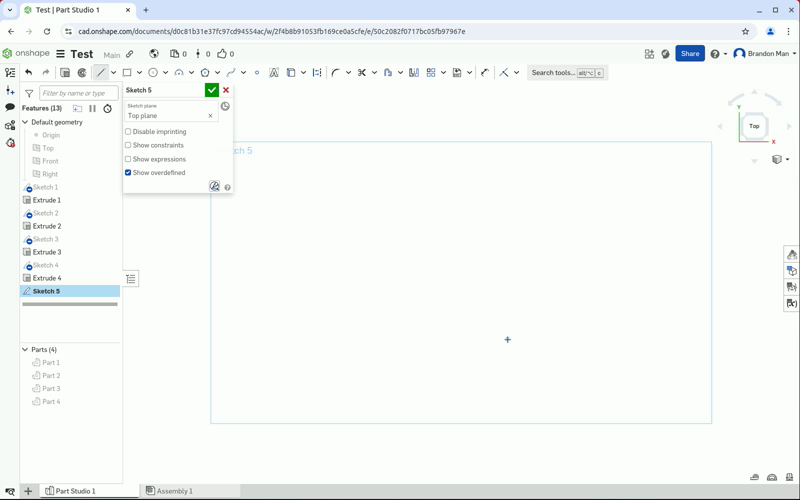
mouse_move(537, 339)
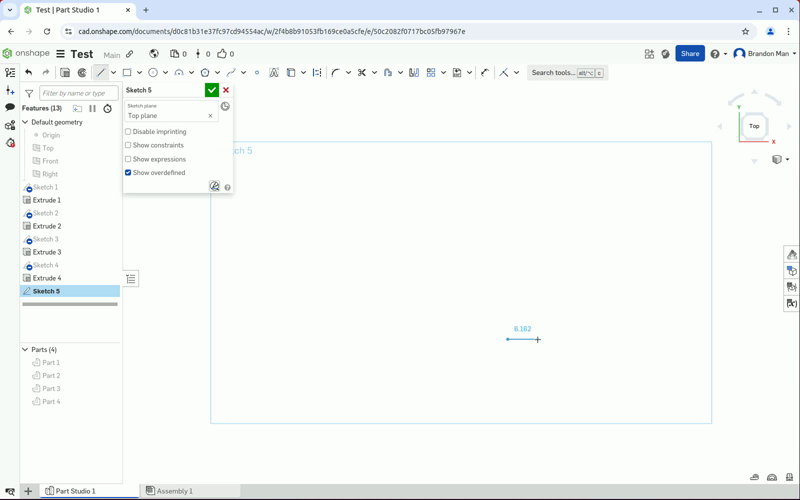
mouse_move(518, 339)
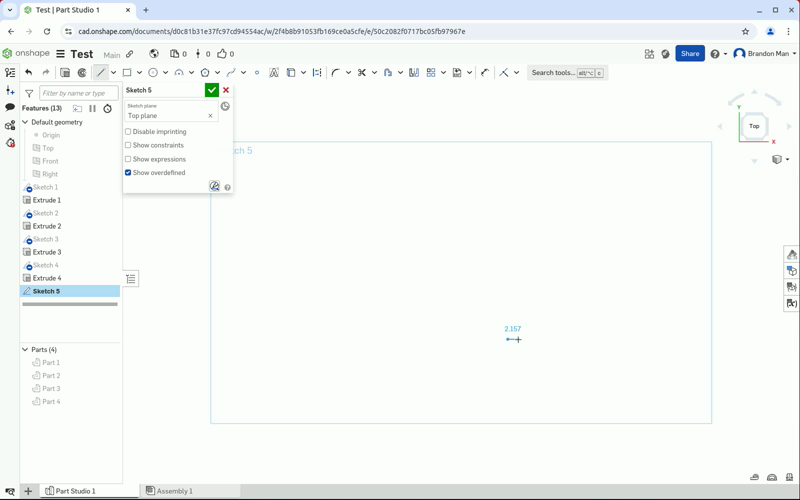
click(518, 339)
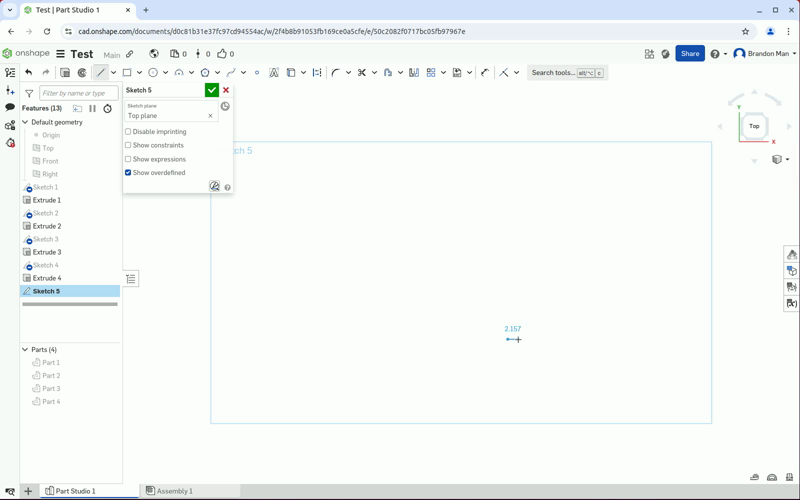
key_up(shift)
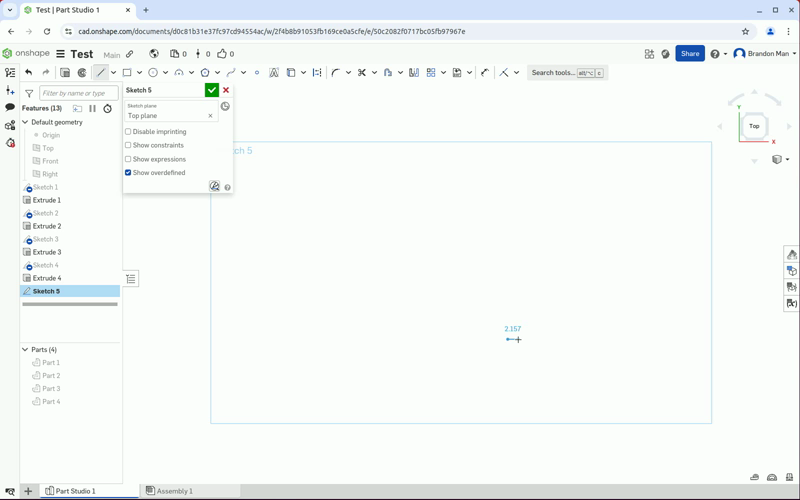
key_down(shift)
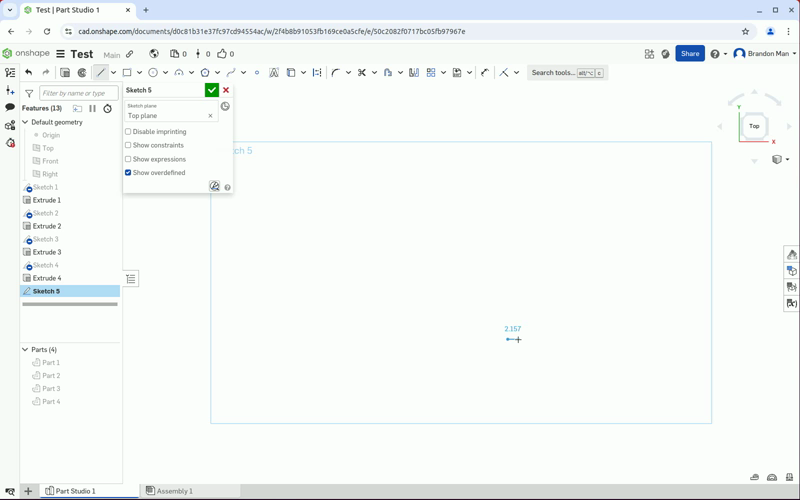
mouse_move(548, 339)
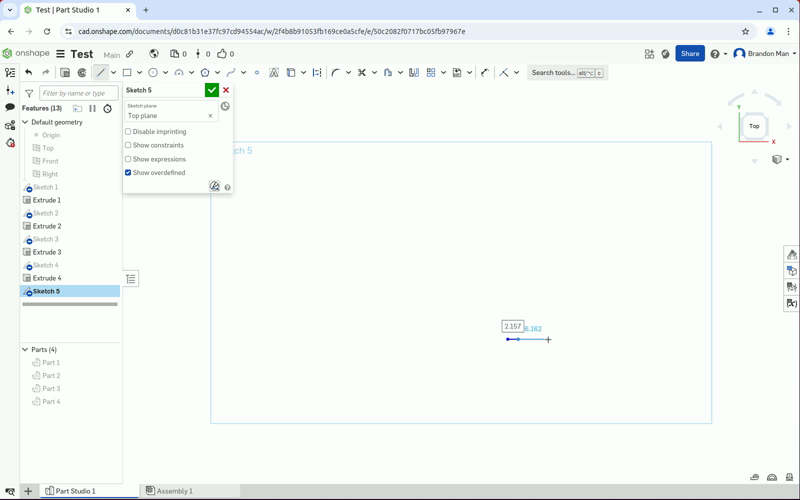
mouse_move(518, 328)
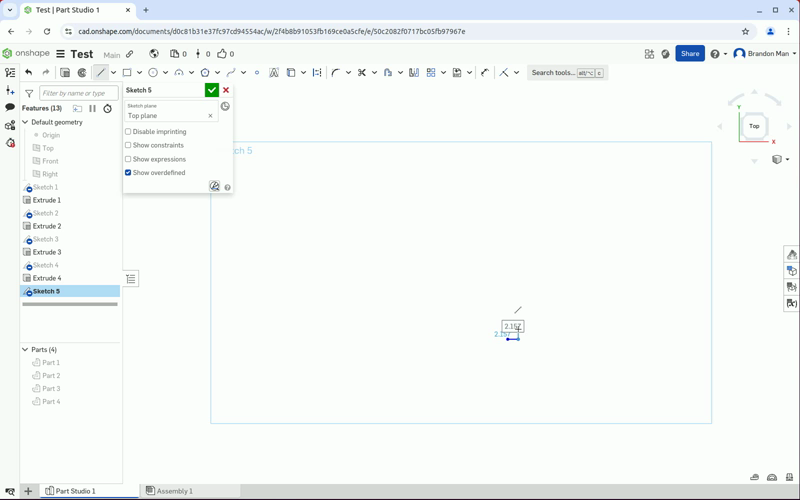
click(518, 328)
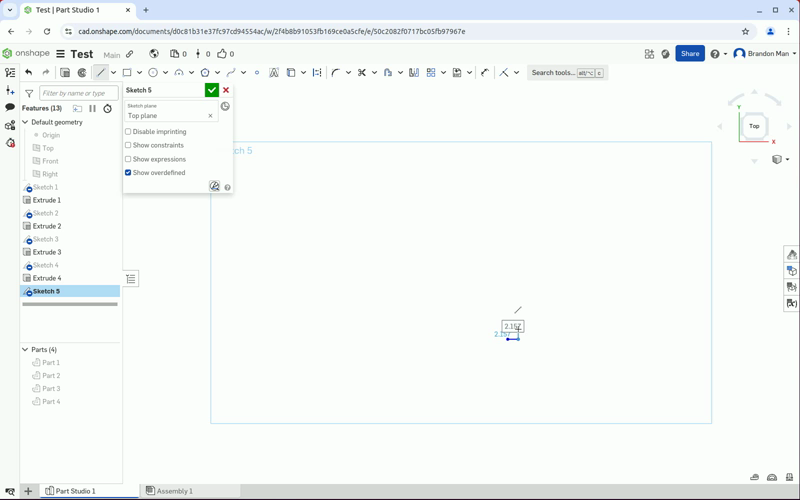
key_up(shift)
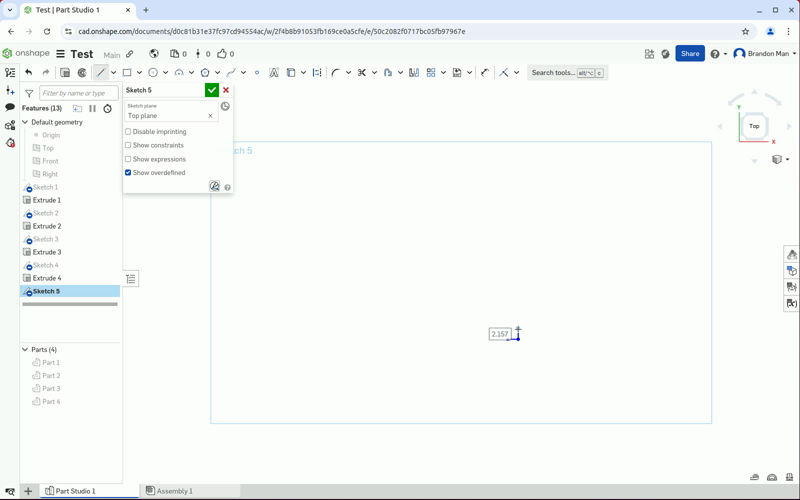
key_down(shift)
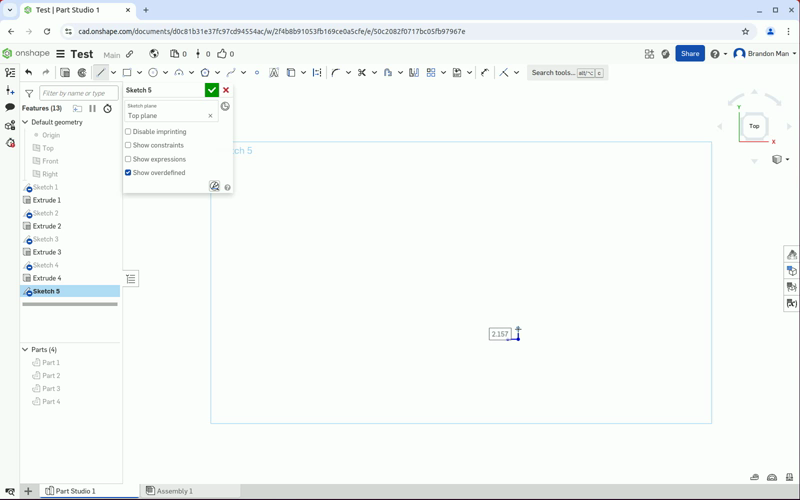
mouse_move(548, 328)
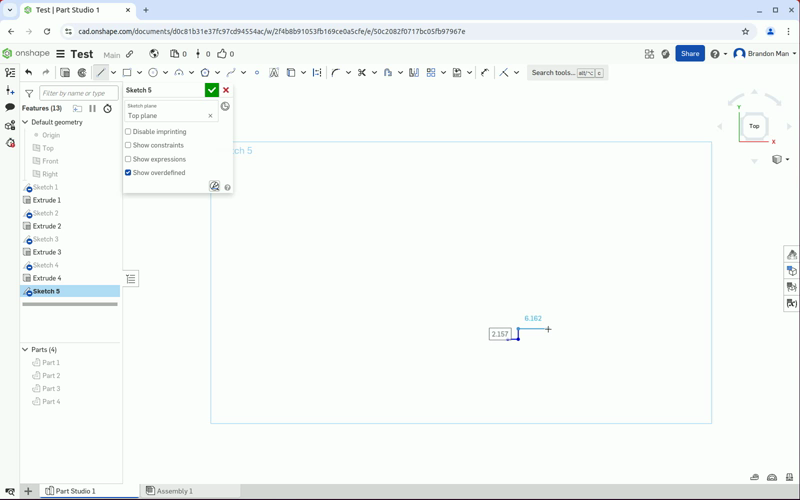
mouse_move(507, 328)
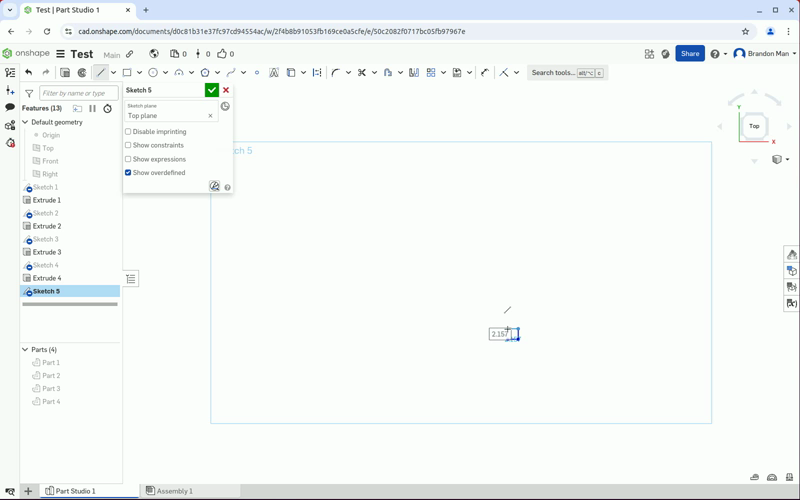
click(507, 328)
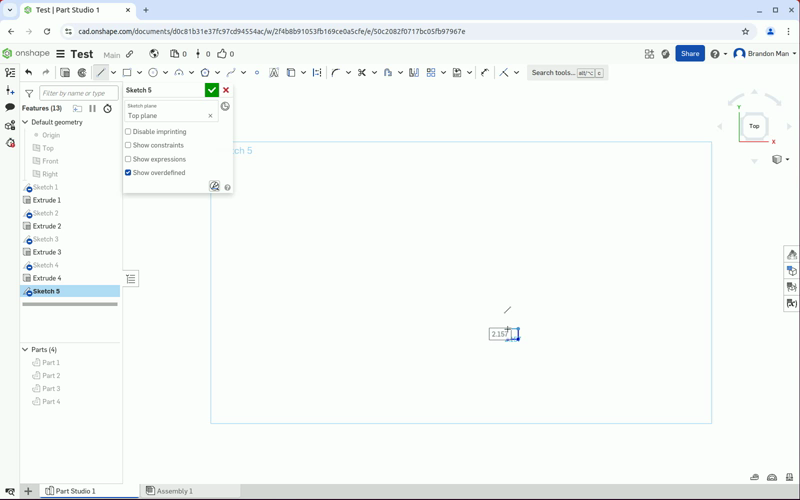
key_up(shift)
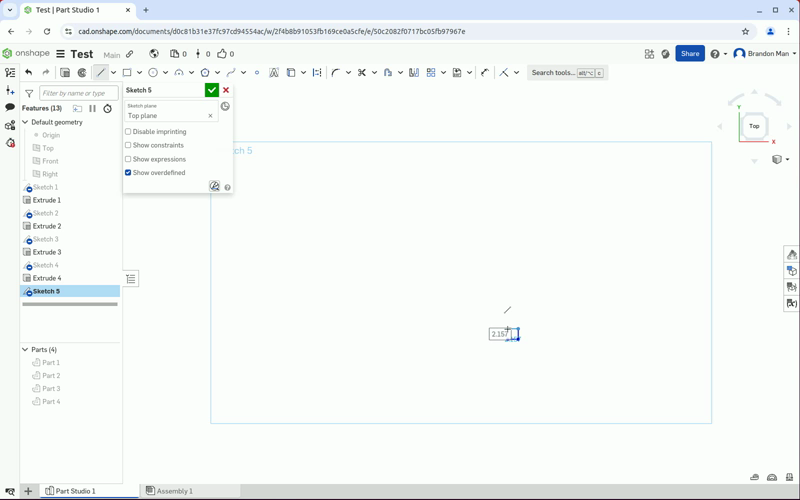
mouse_move(537, 328)
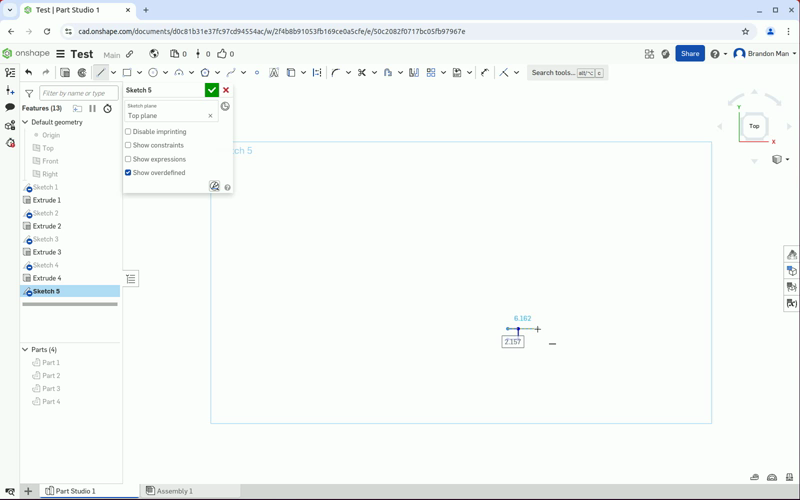
key_down(shift)
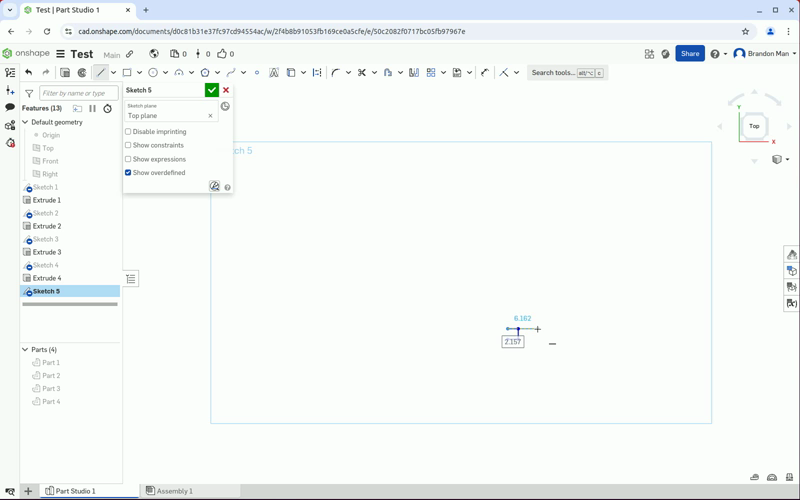
mouse_move(507, 339)
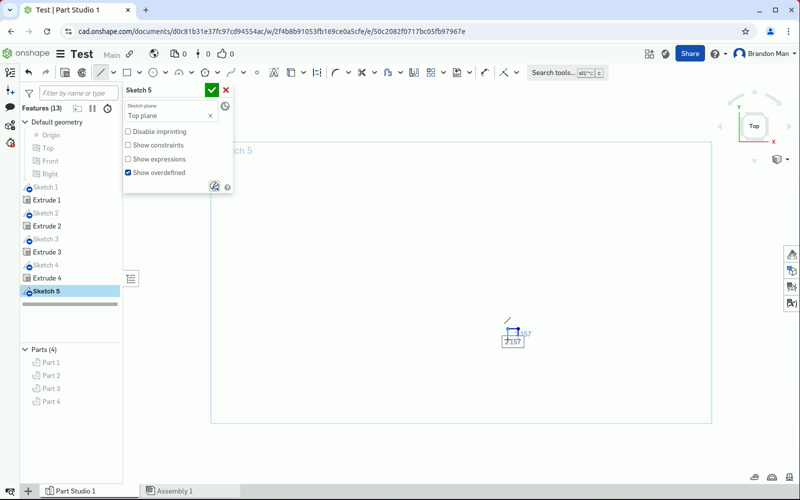
key_up(shift)
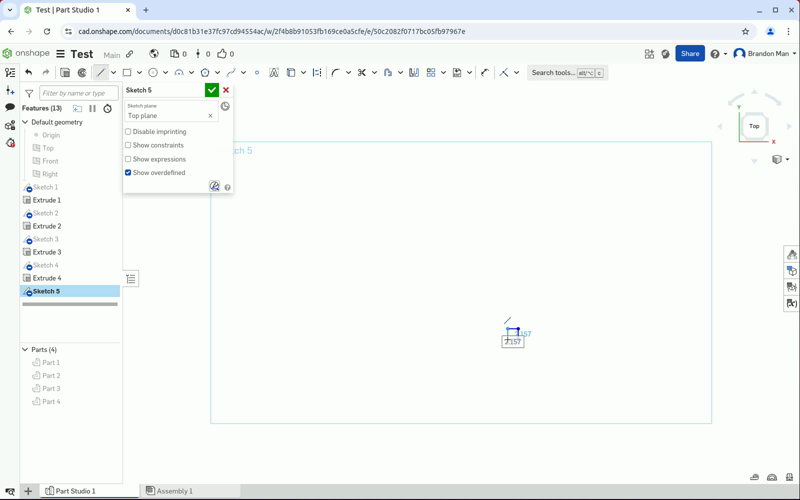
click(507, 339)
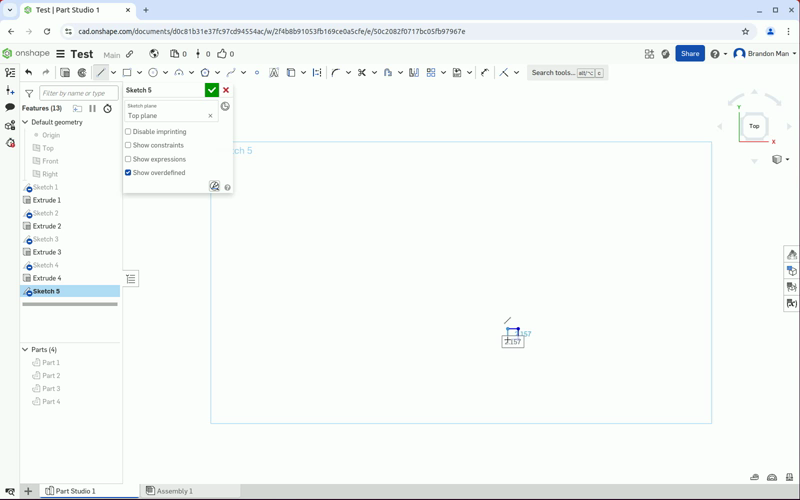
key(esc)
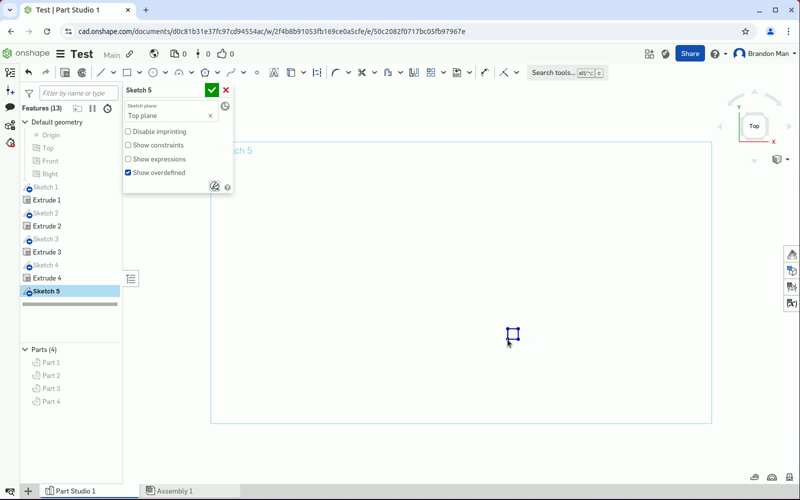
mouse_move(511, 332)
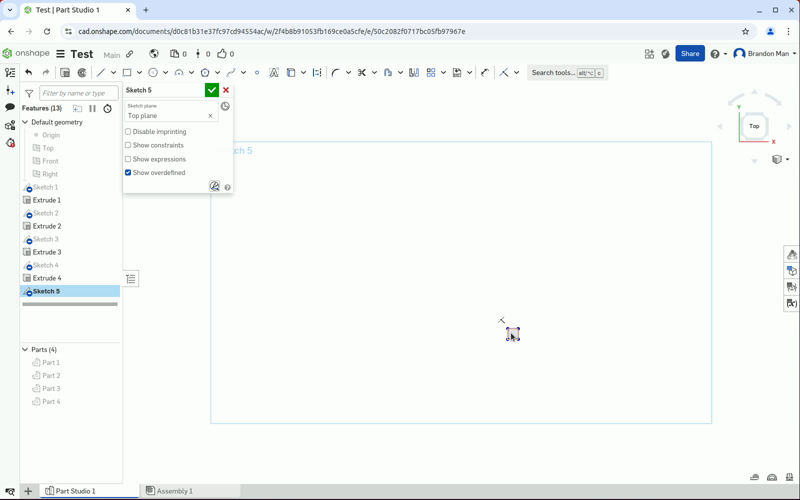
scroll(6)
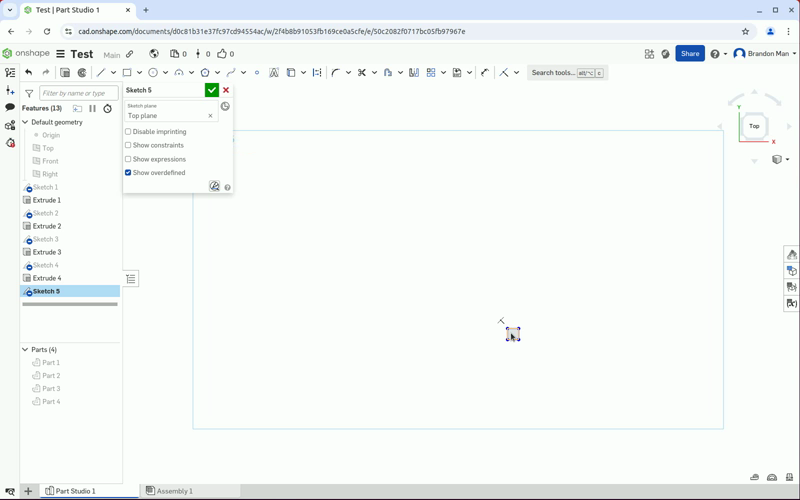
scroll(6)
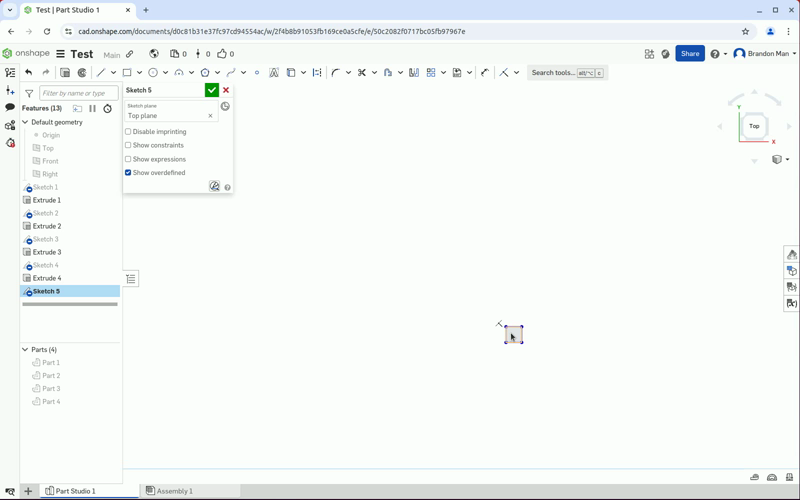
scroll(6)
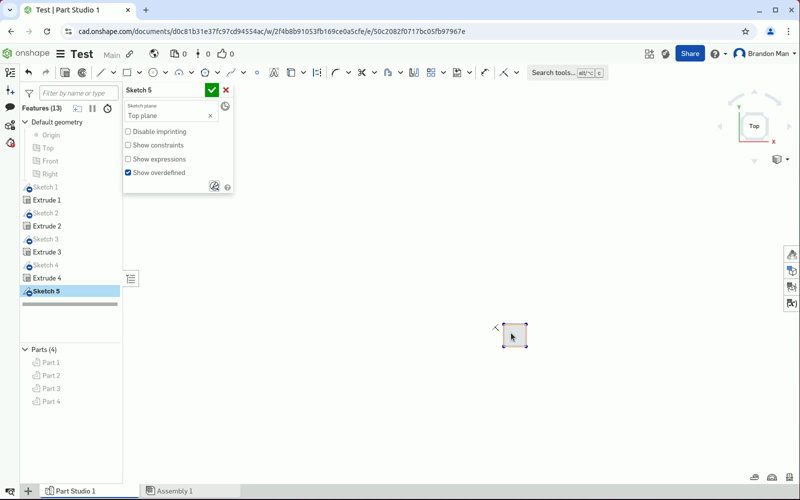
scroll(6)
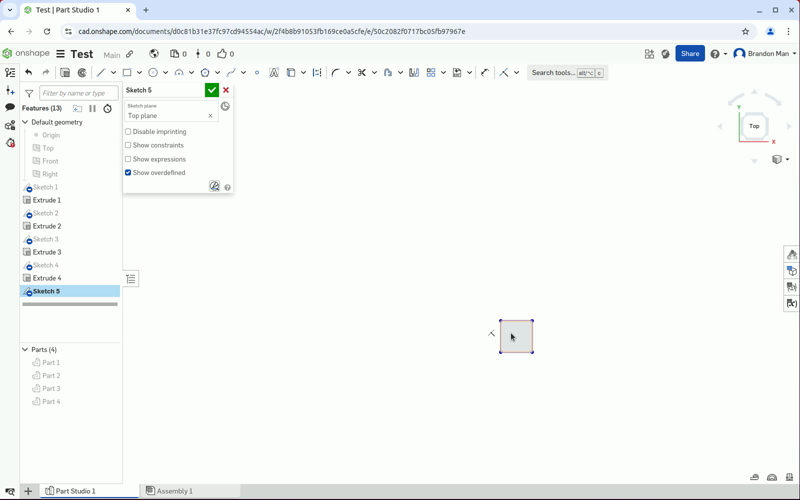
scroll(6)
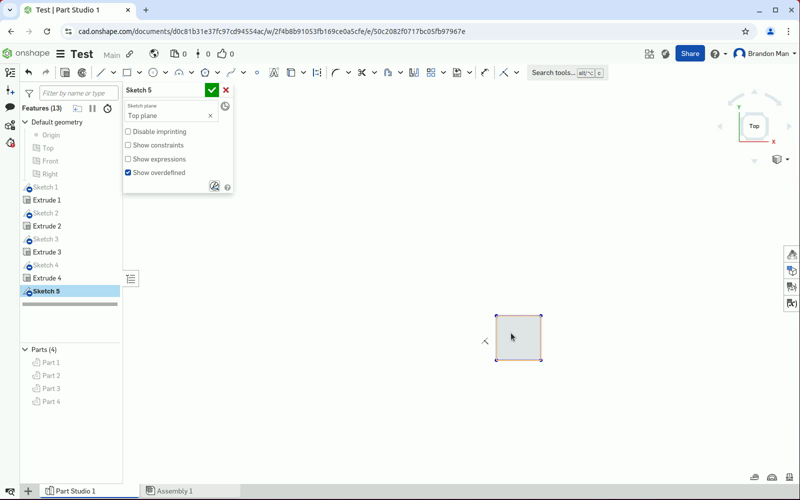
scroll(6)
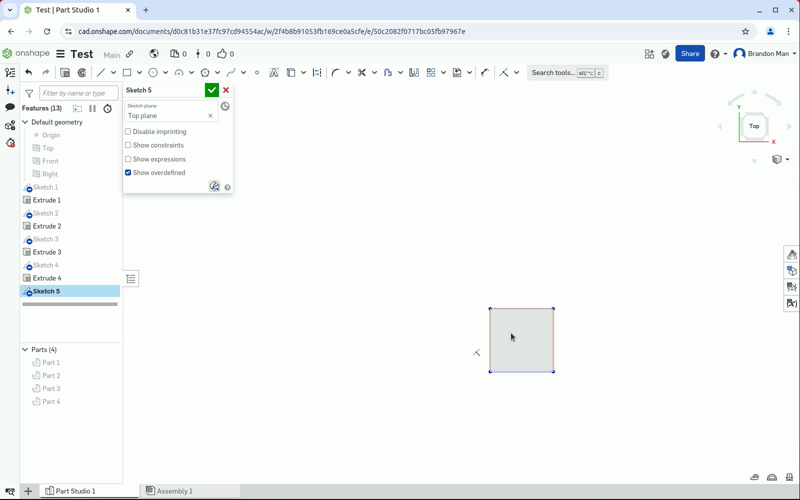
scroll(6)
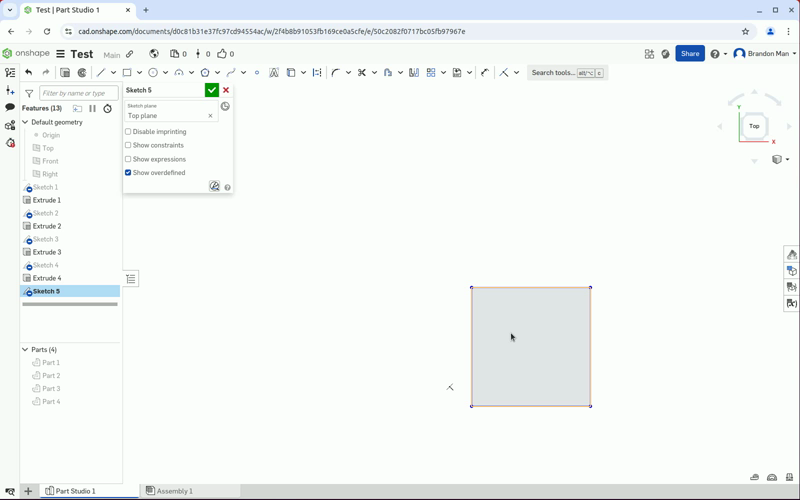
click(511, 332)
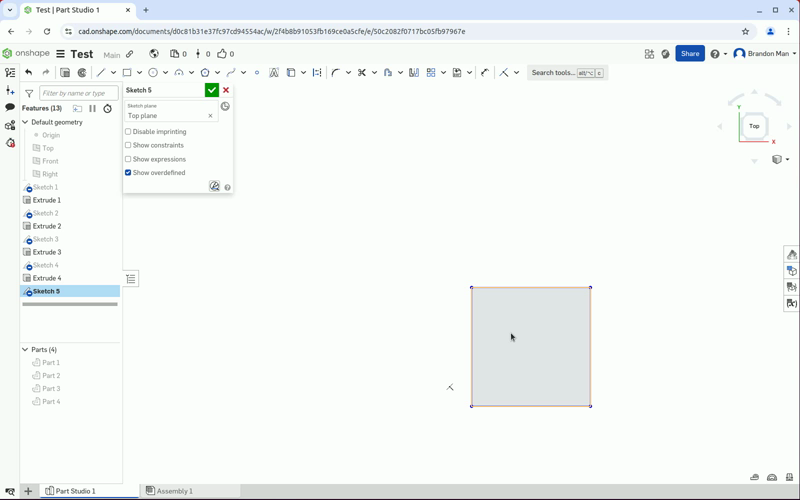
scroll(-6)
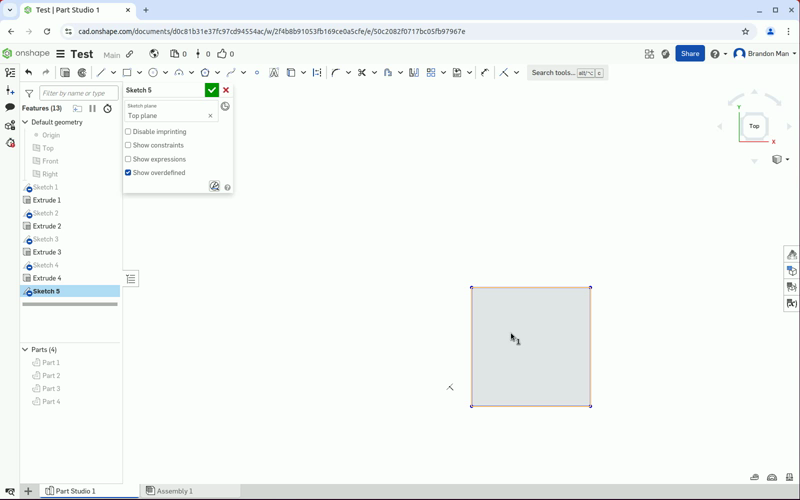
scroll(-6)
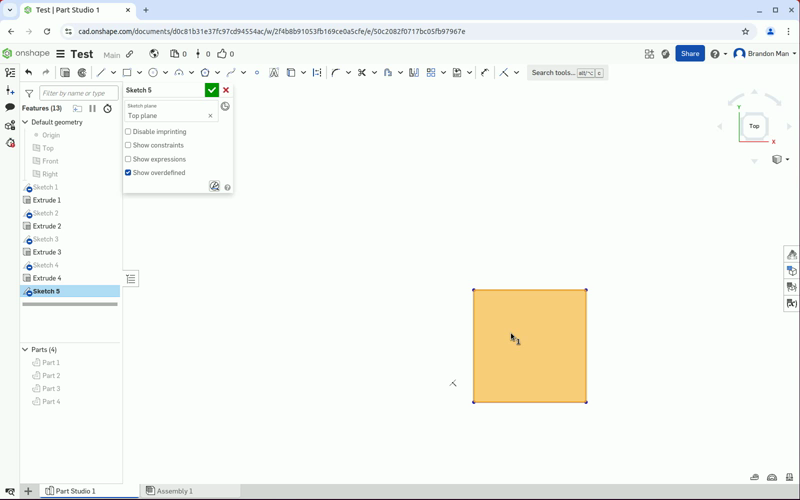
scroll(-6)
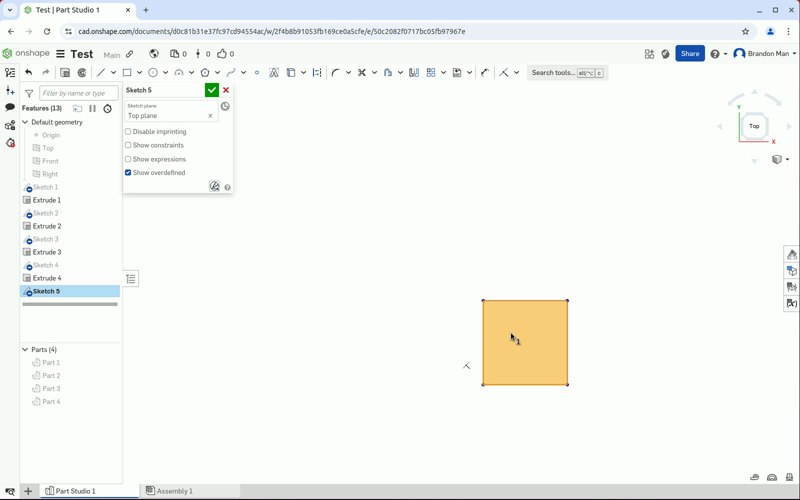
scroll(-6)
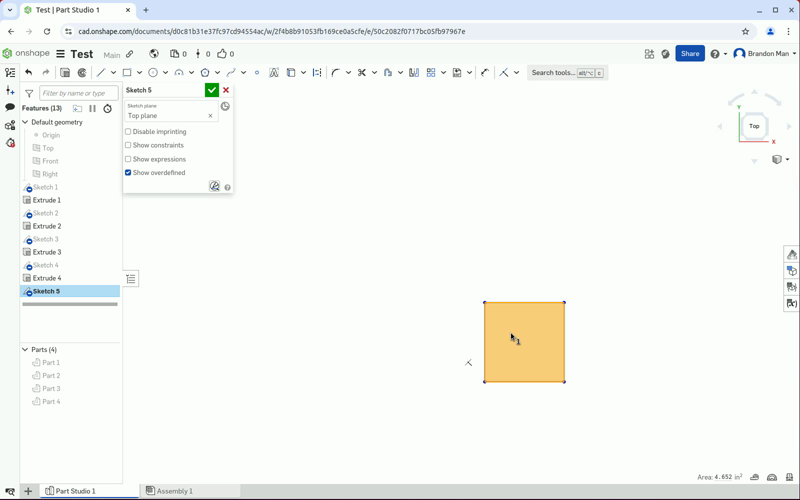
scroll(-6)
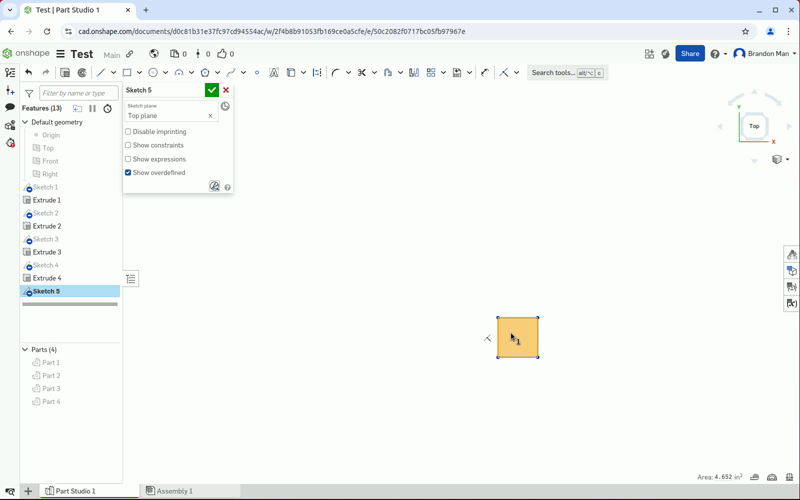
scroll(-6)
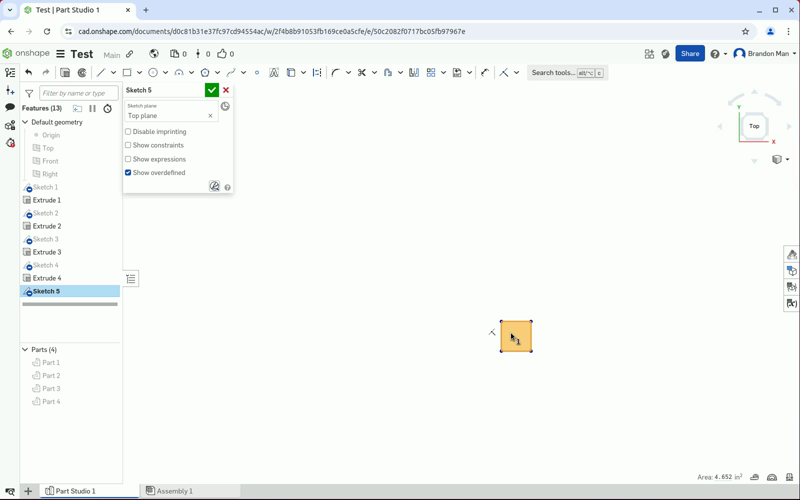
scroll(-6)
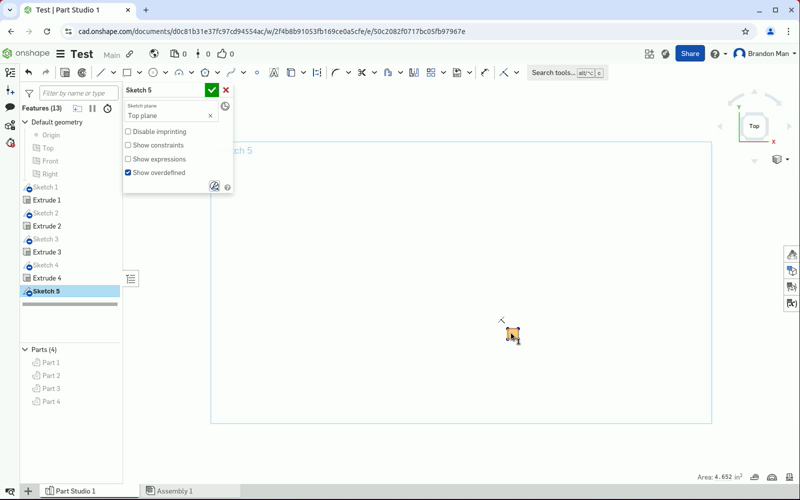
mouse_move(73, 352)
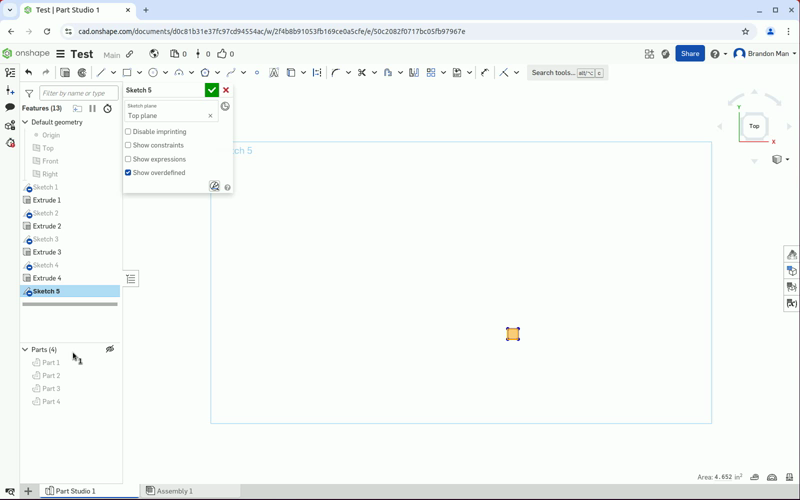
key(shift+y)
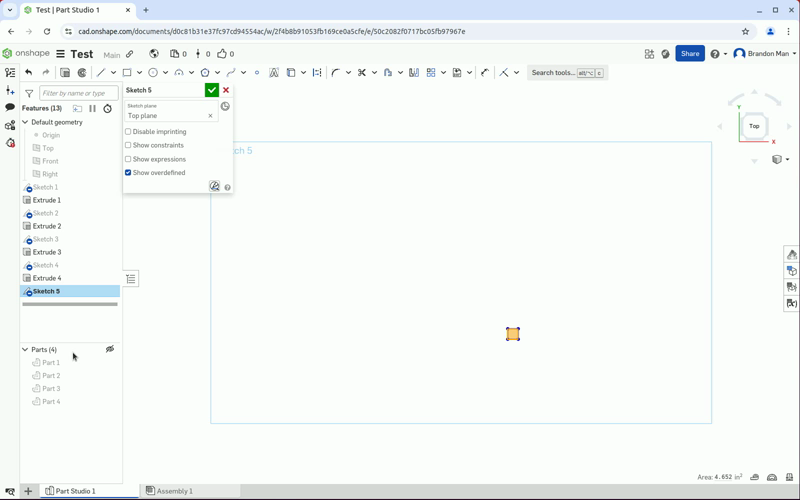
key(shift+e)
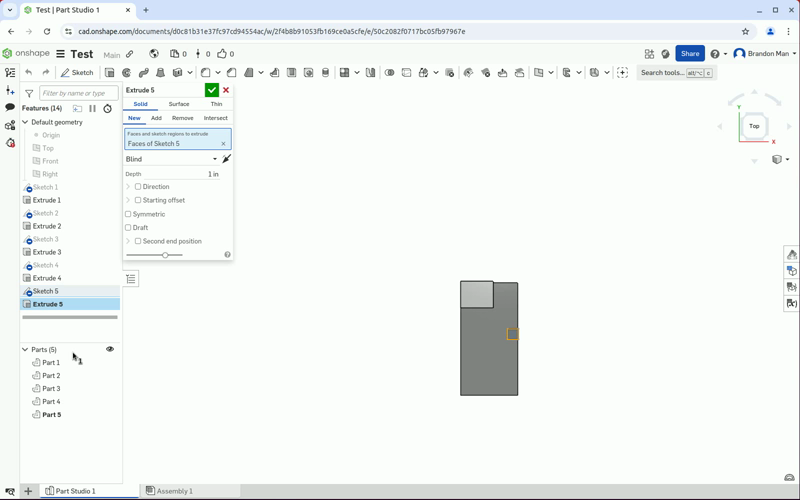
mouse_move(143, 106)
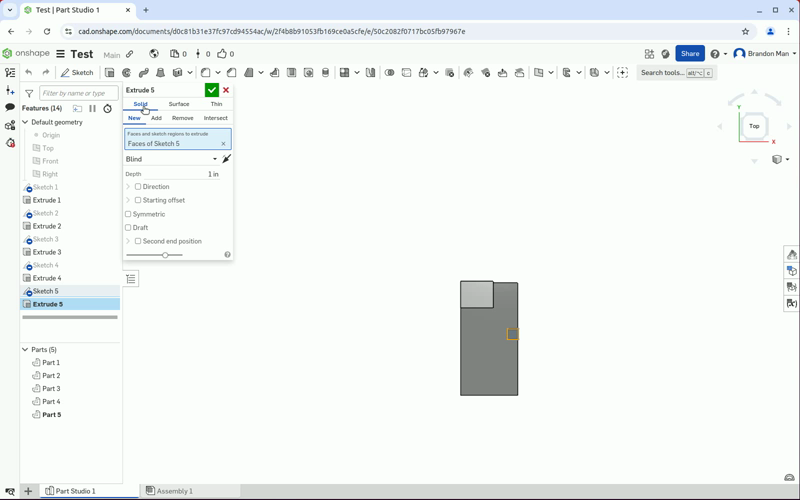
click(143, 106)
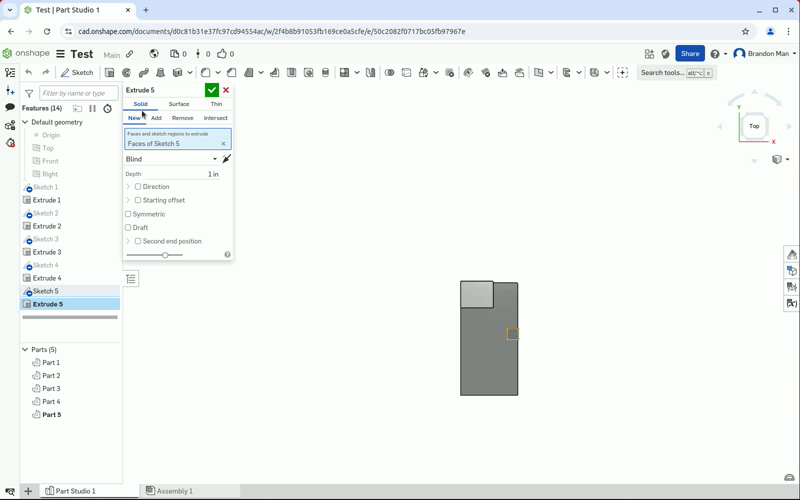
mouse_move(137, 120)
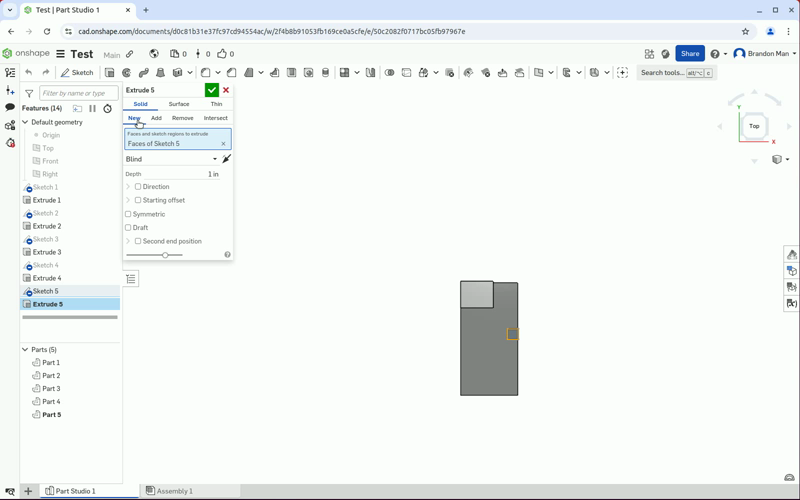
click(137, 120)
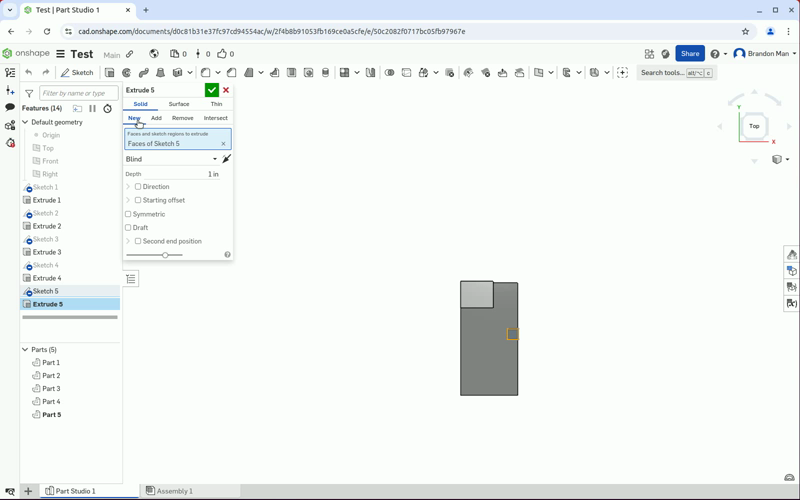
key(tab, 4)
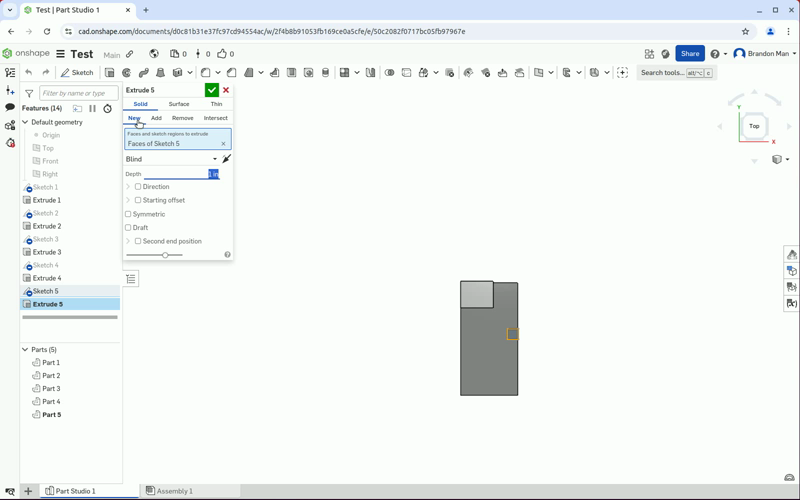
text(19.257)
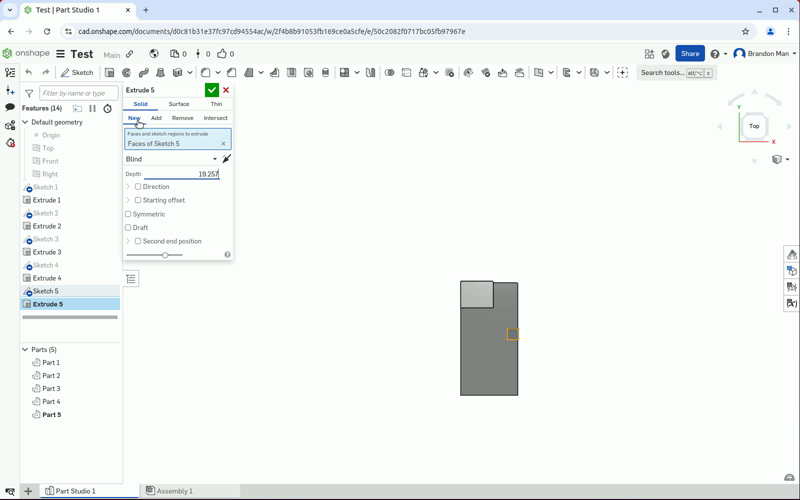
key(enter)
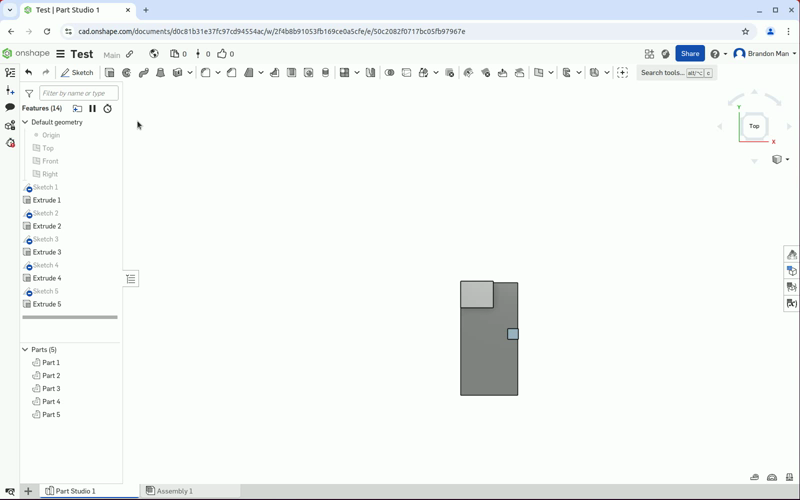
key(shift+h)
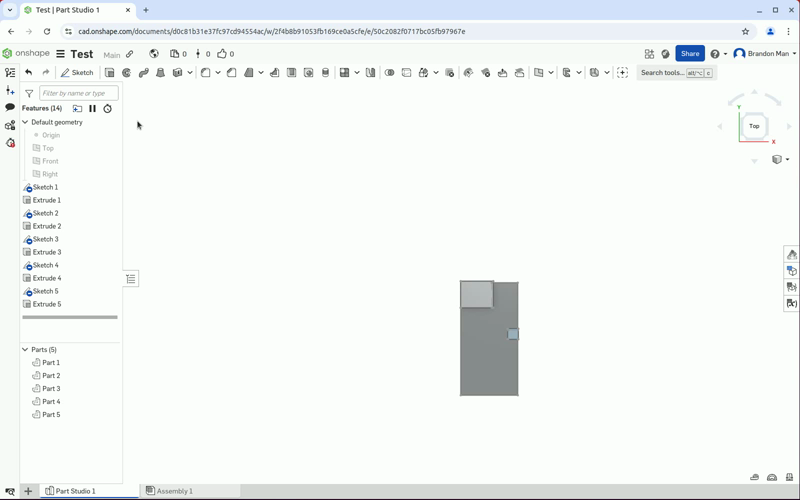
key(shift+h)
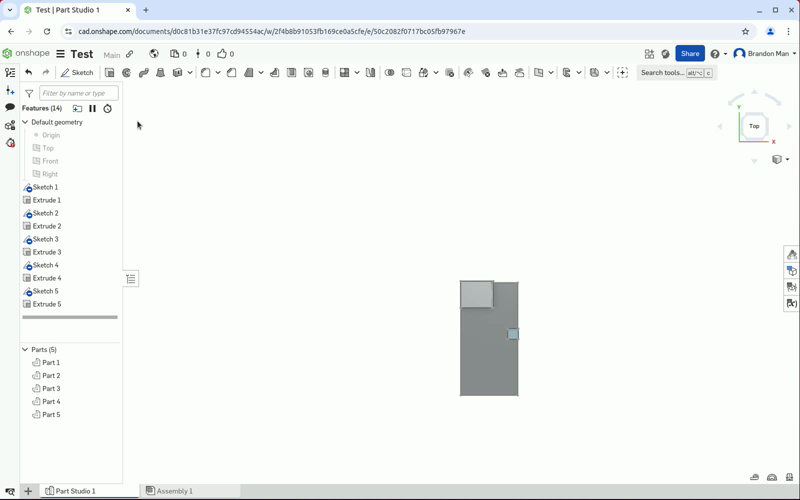
key(shift+7)
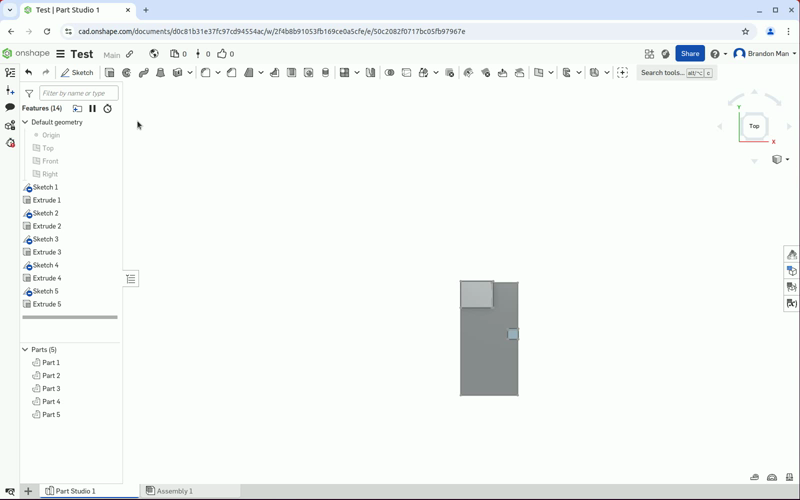
key(up, 3)
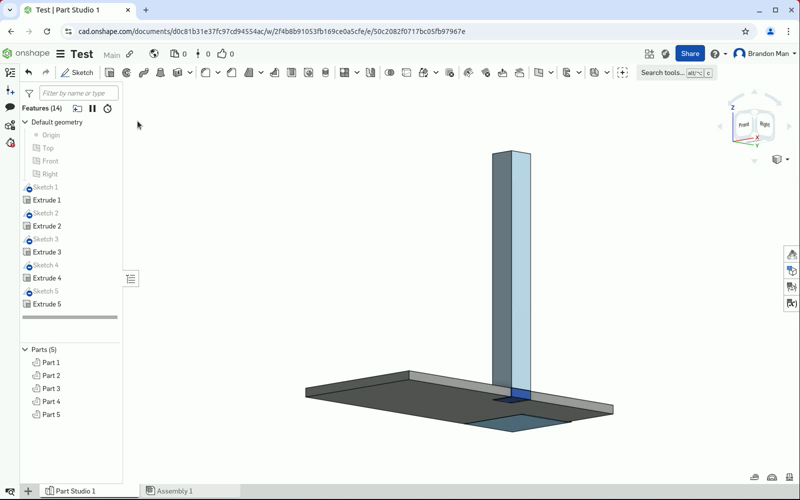
key(left, 3)
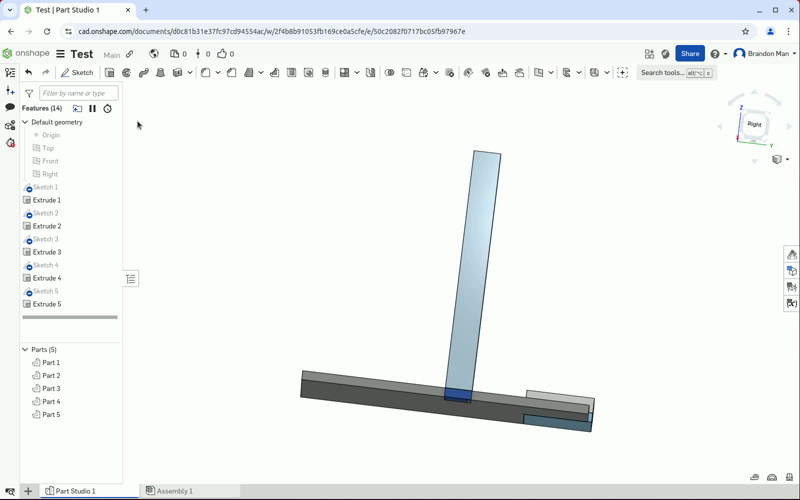
key(right, 3)
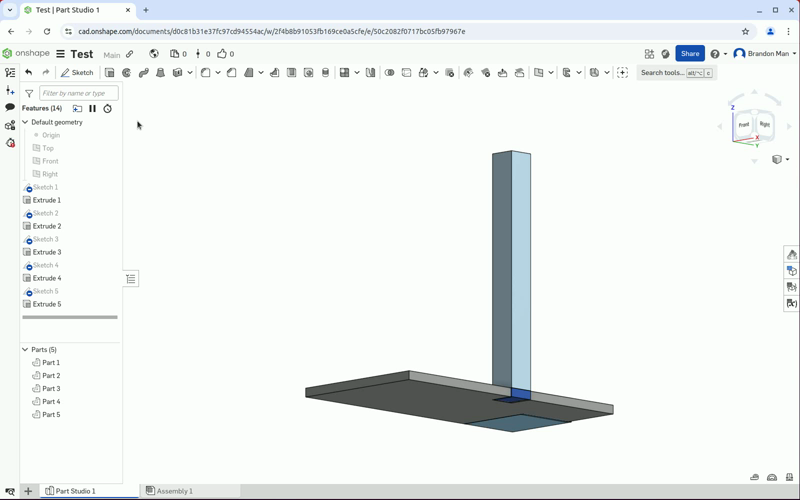
key(down, 3)
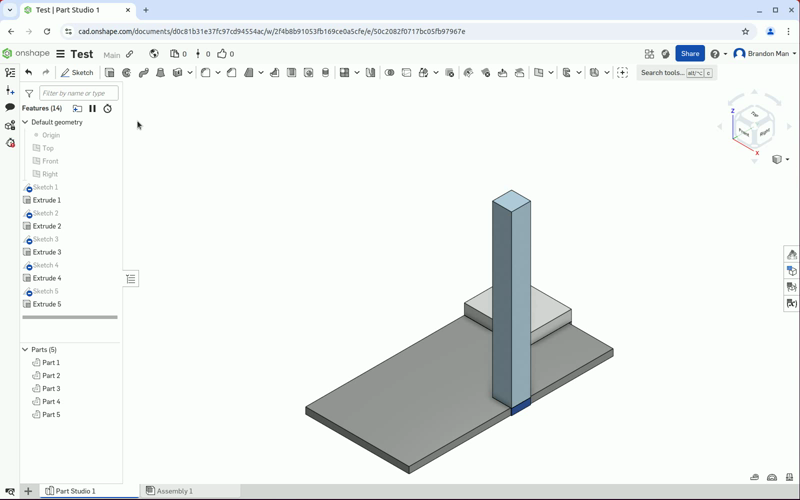
mouse_move(73, 189)
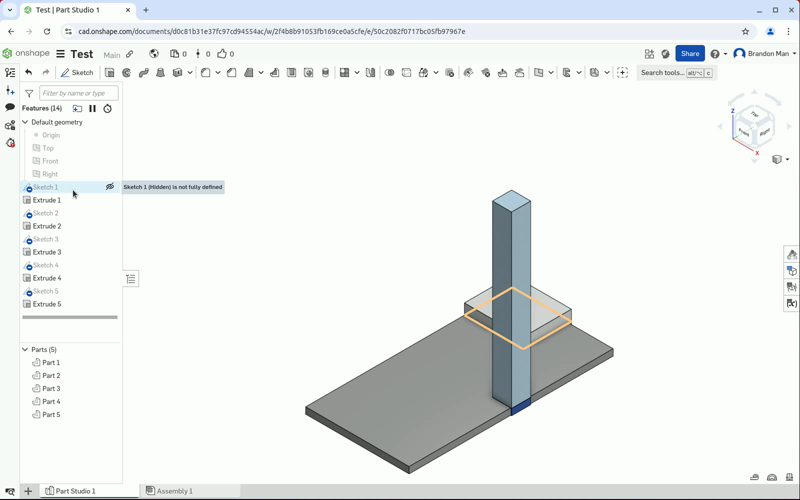
click(73, 189)